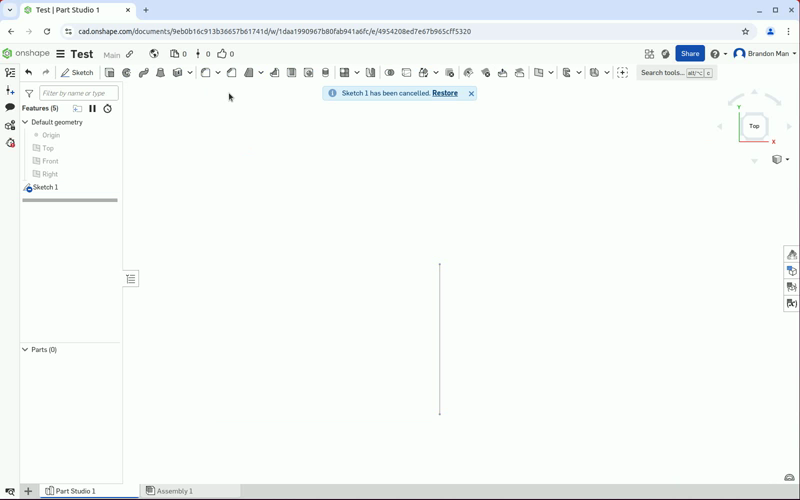
key(shift+h)
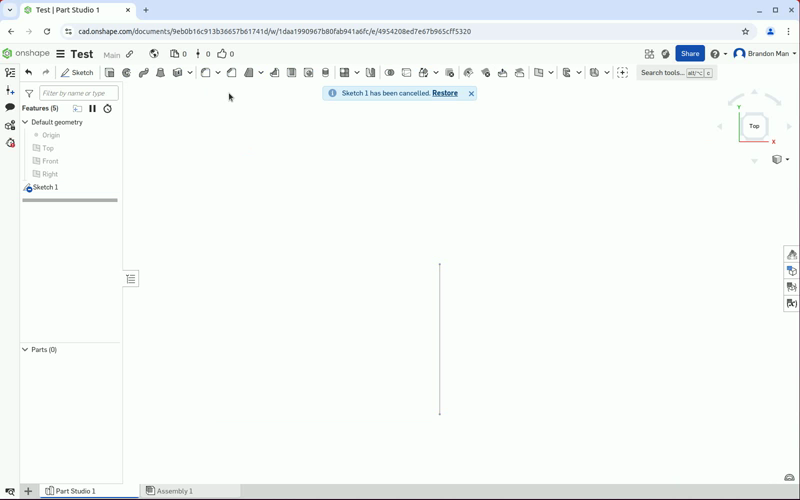
key(shift+s)
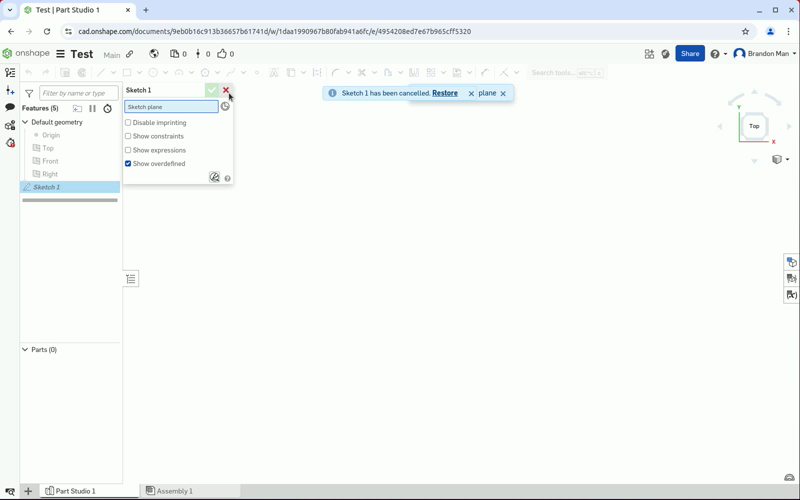
mouse_move(73, 150)
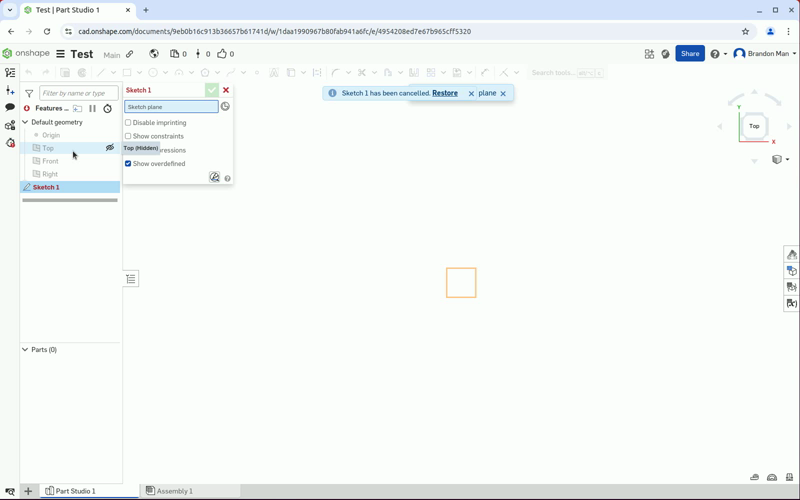
click(73, 150)
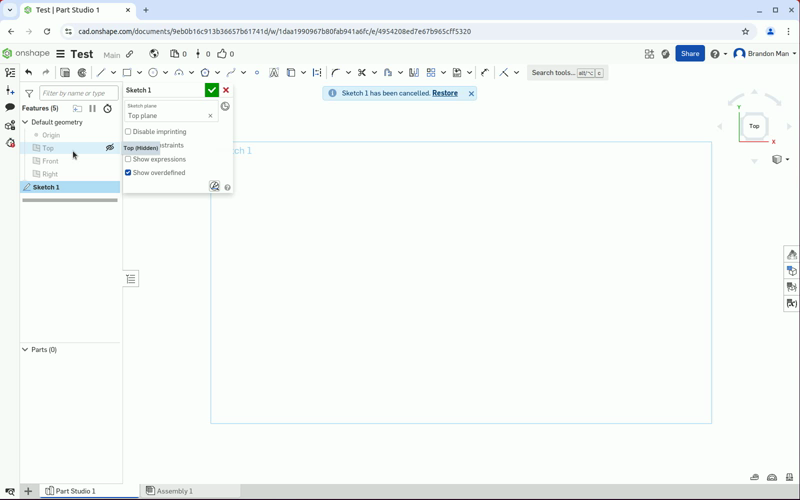
mouse_move(73, 352)
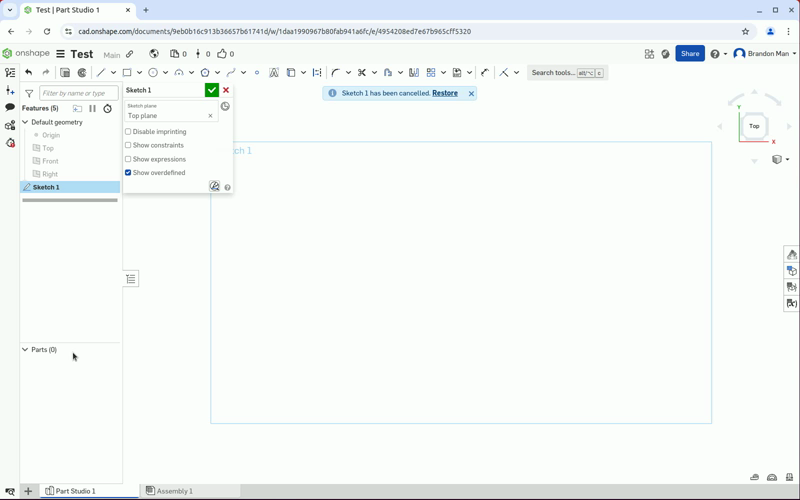
key(y)
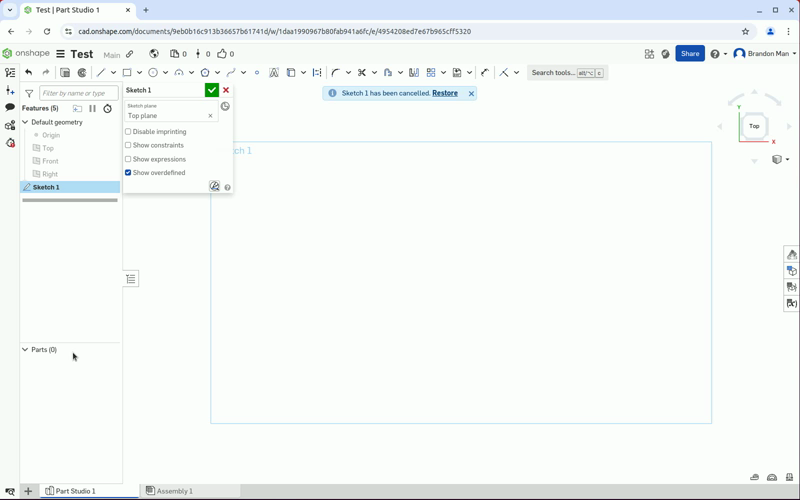
key(l)
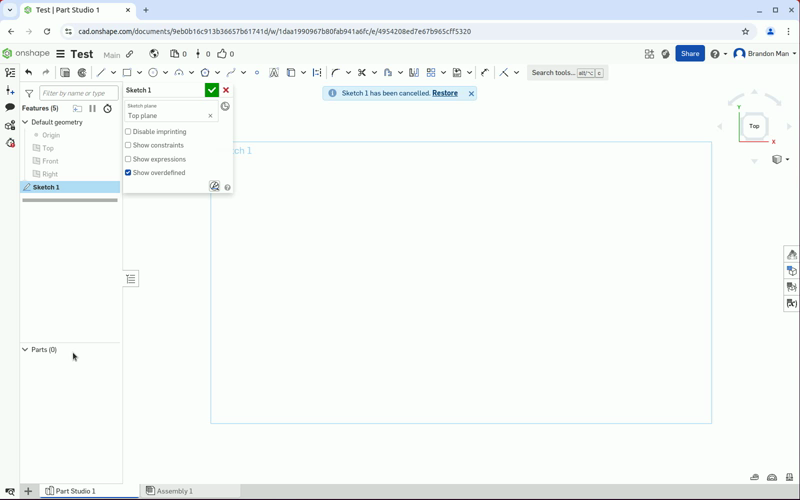
key_down(shift)
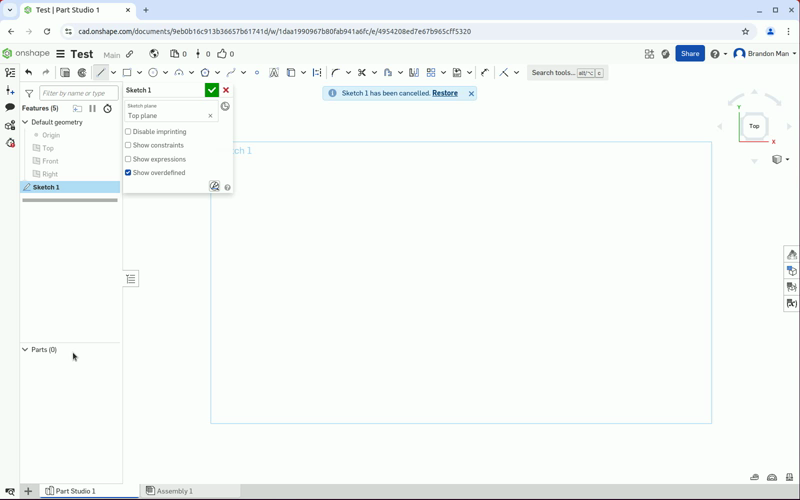
mouse_move(458, 285)
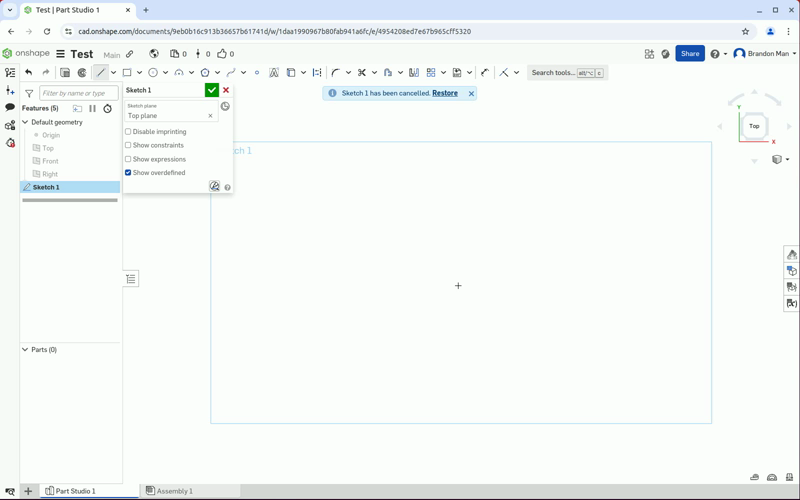
click(458, 285)
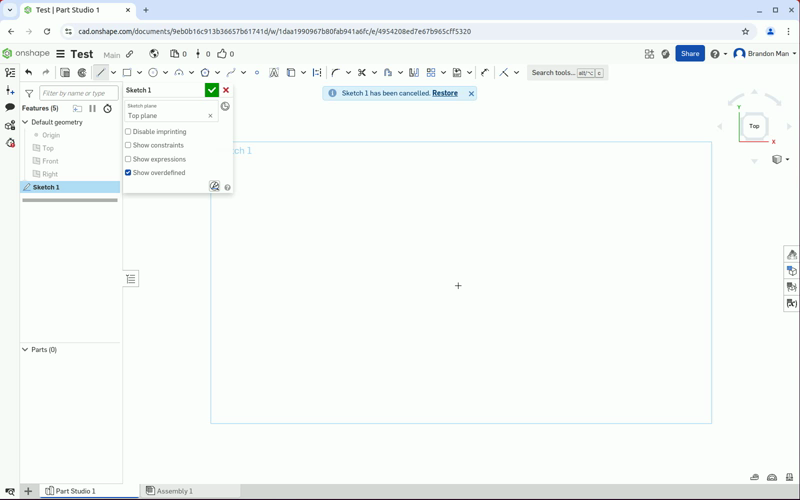
key_up(shift)
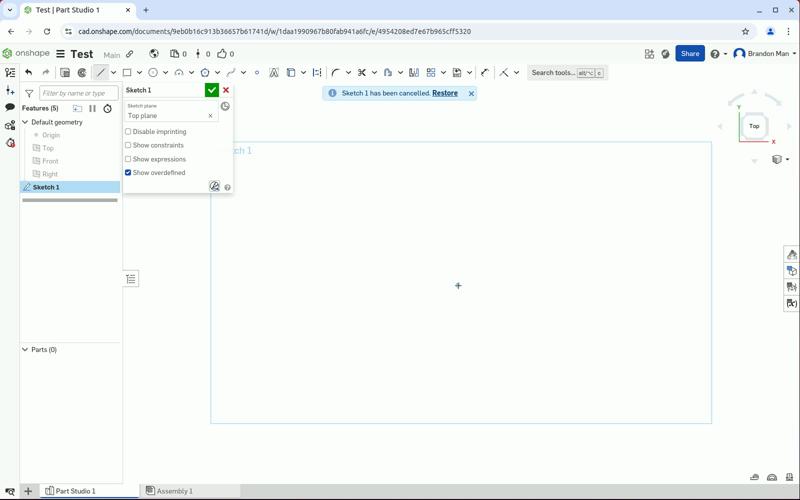
key_down(shift)
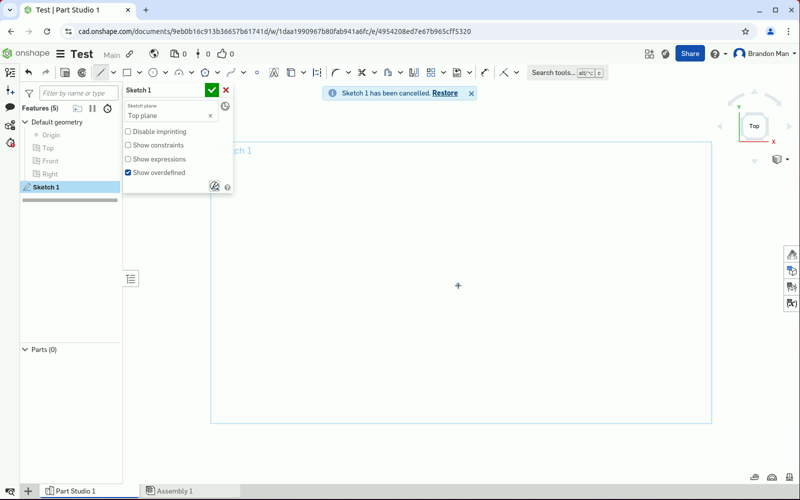
mouse_move(488, 285)
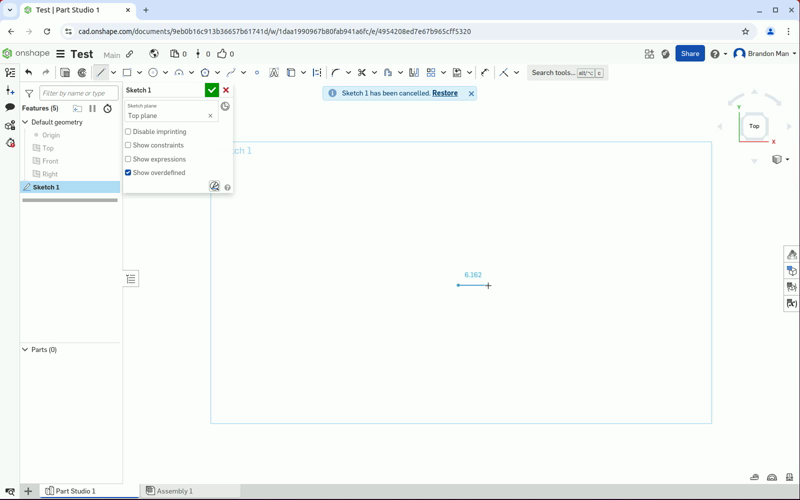
mouse_move(464, 285)
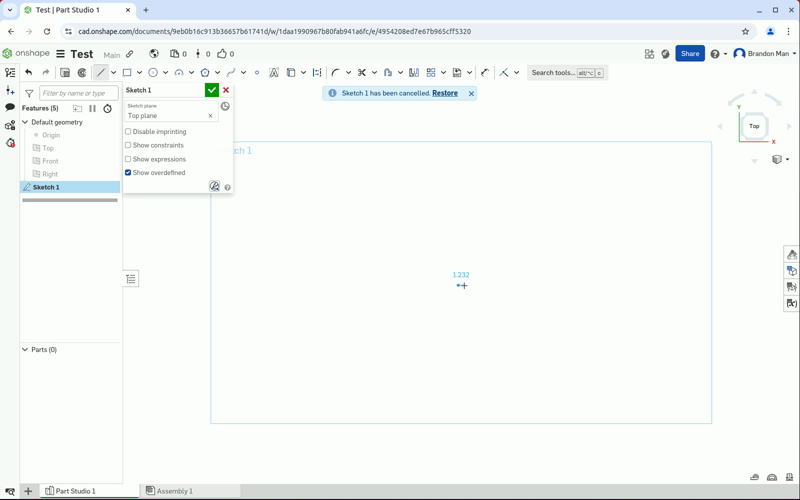
scroll(6)
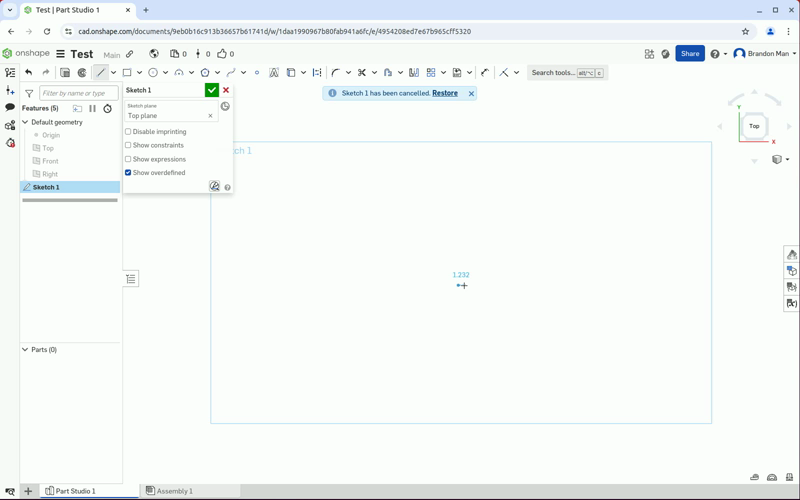
scroll(6)
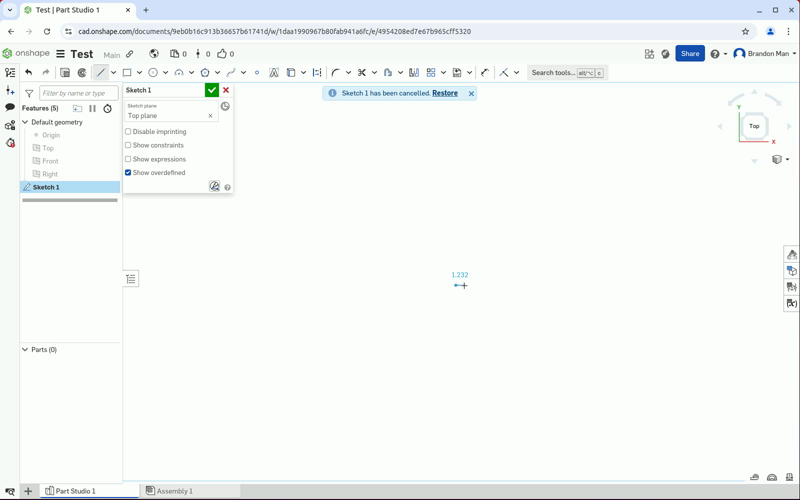
scroll(6)
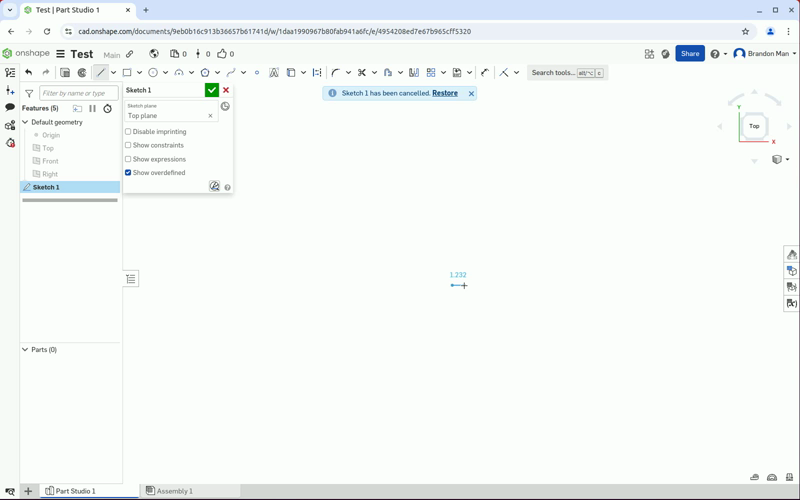
scroll(6)
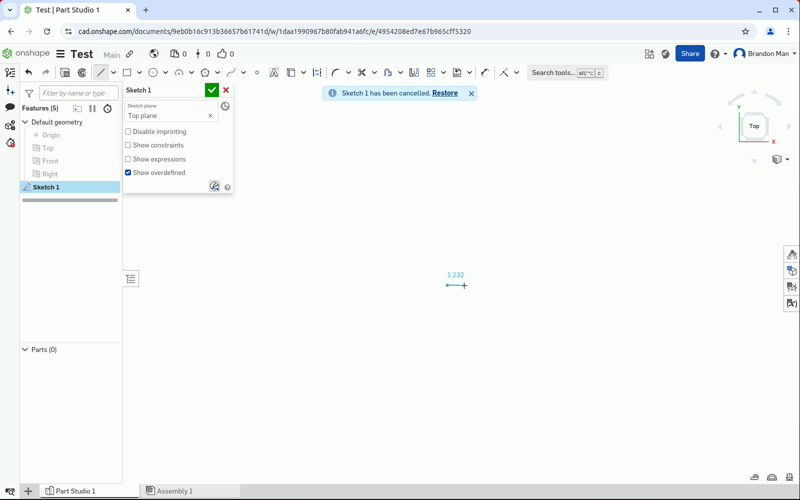
scroll(6)
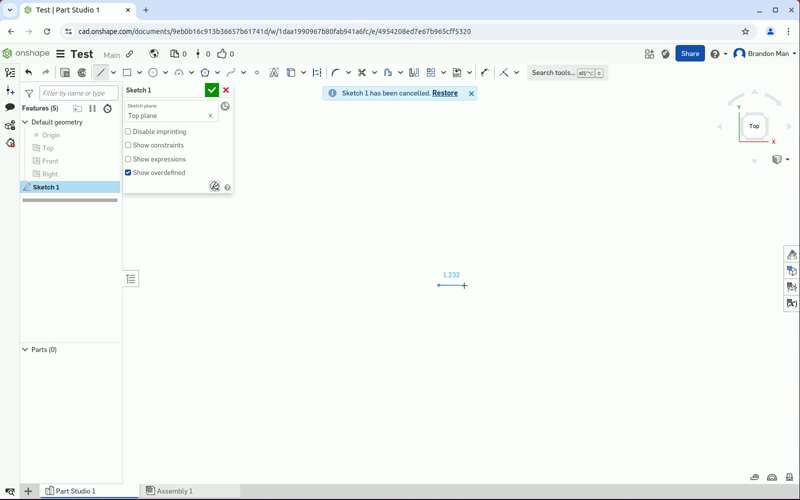
scroll(6)
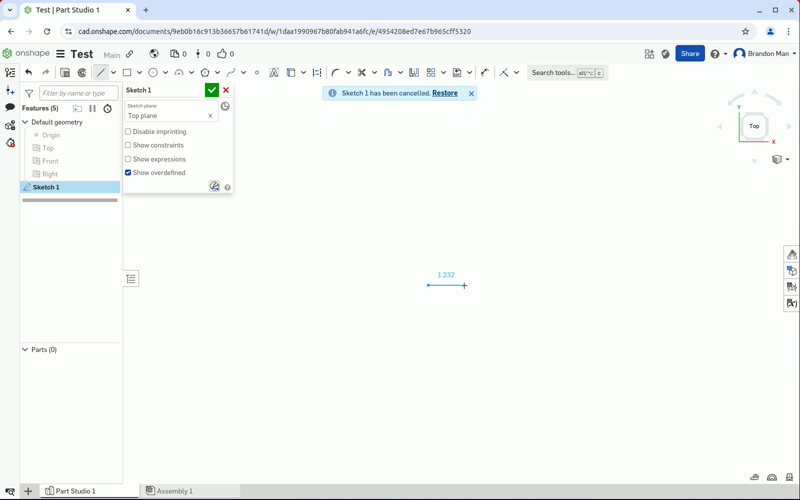
scroll(6)
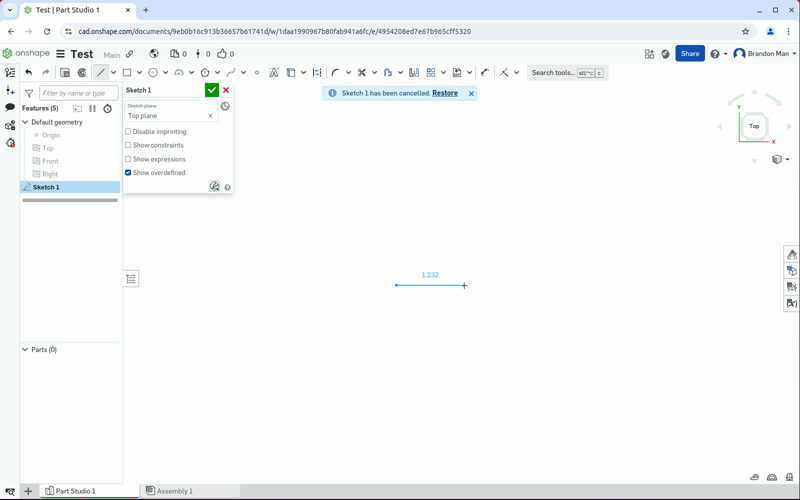
click(464, 285)
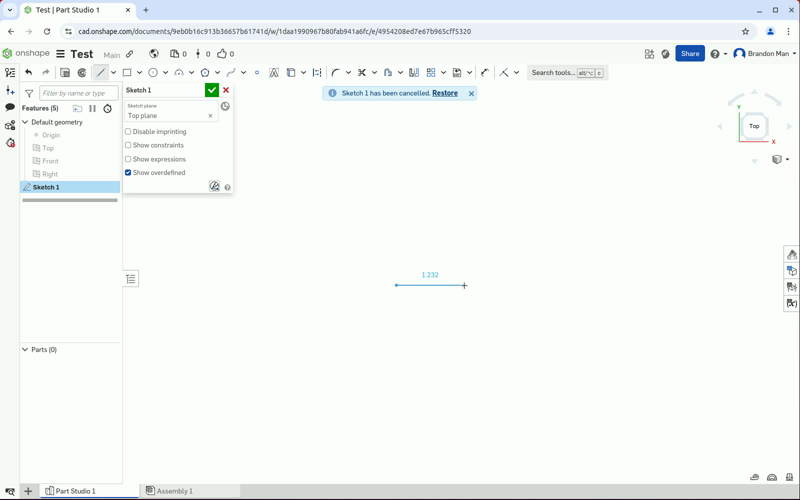
scroll(-6)
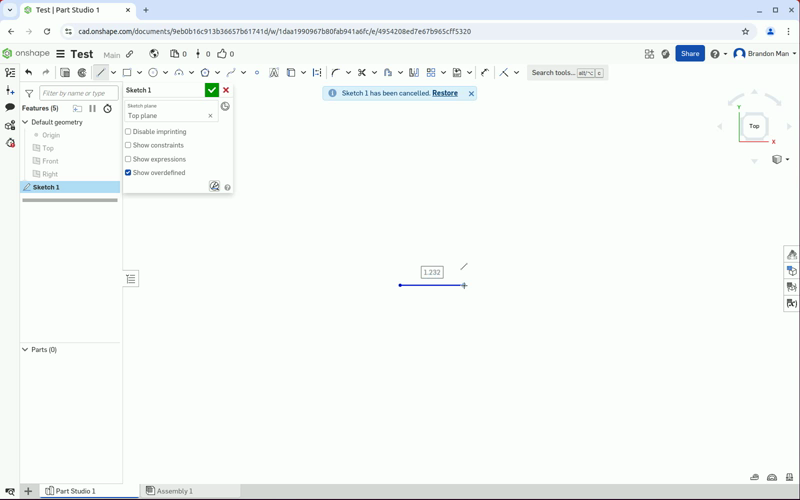
scroll(-6)
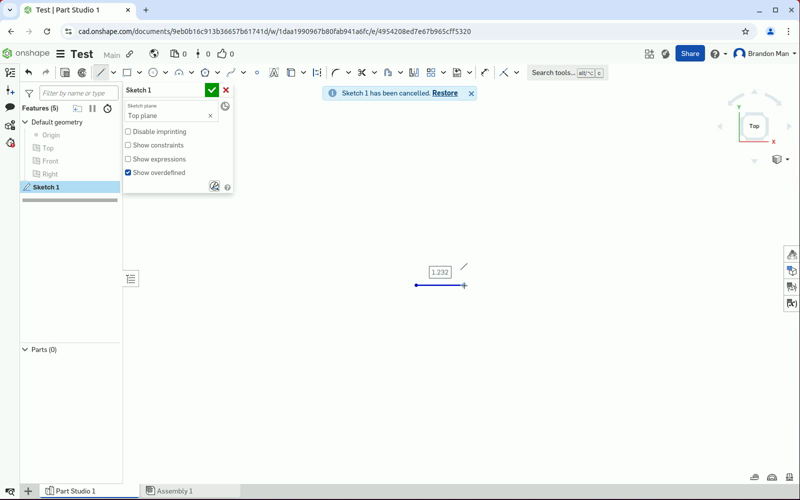
scroll(-6)
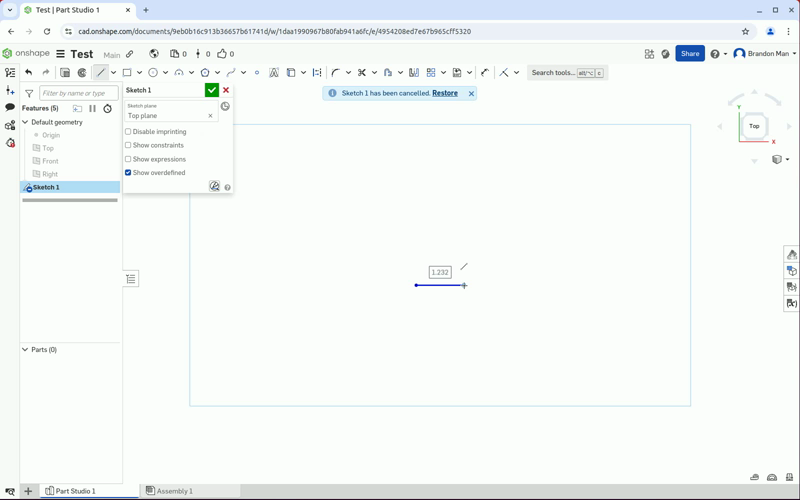
scroll(-6)
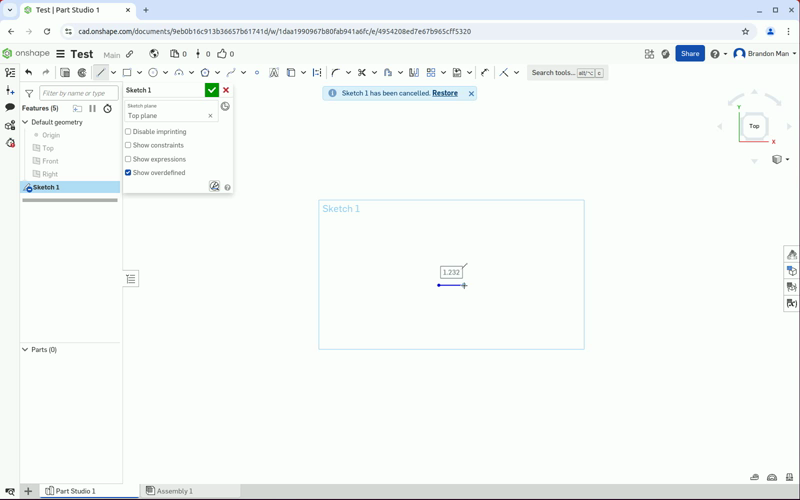
scroll(-6)
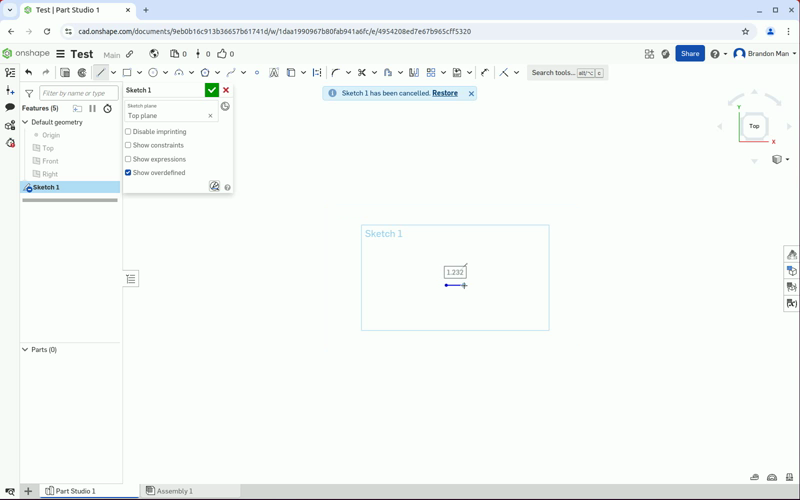
scroll(-6)
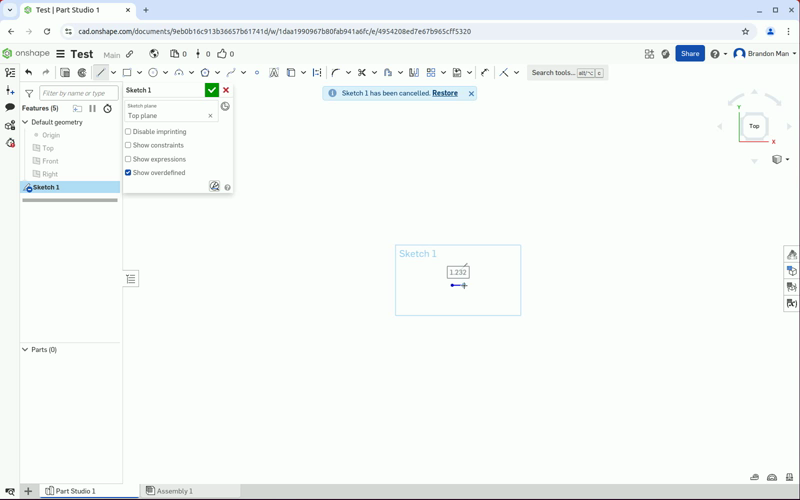
scroll(-6)
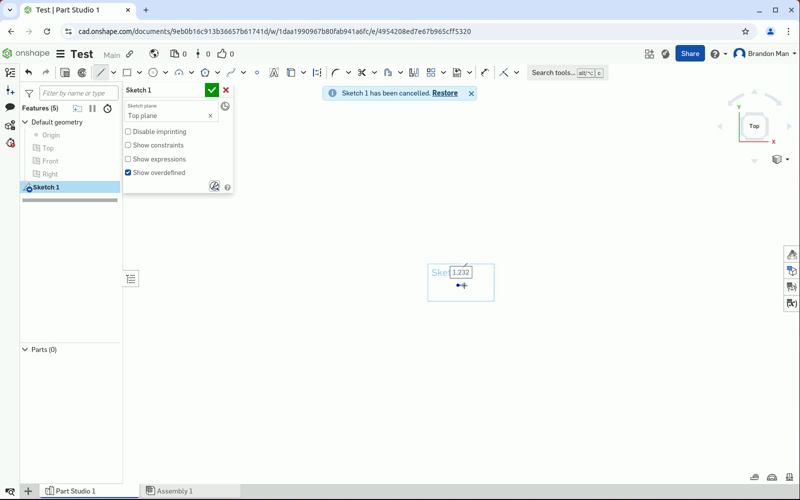
key_up(shift)
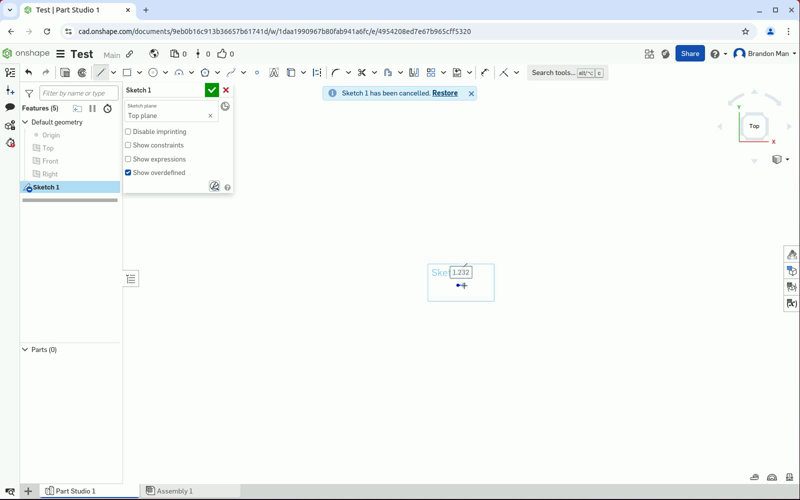
key_down(shift)
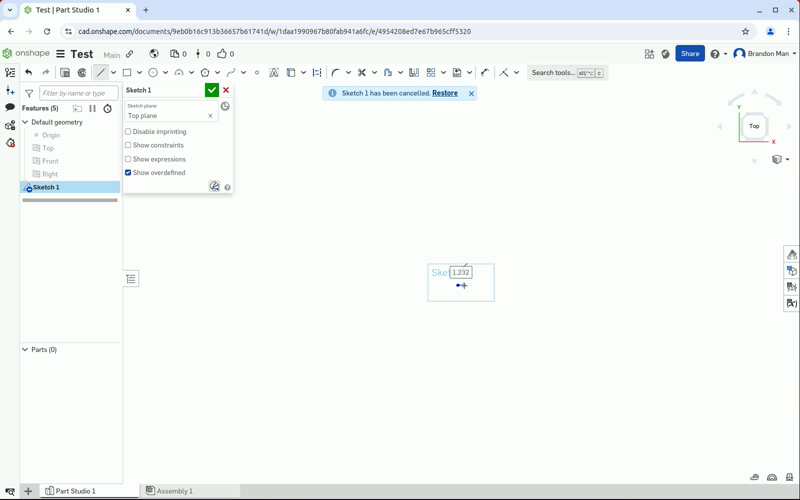
mouse_move(494, 285)
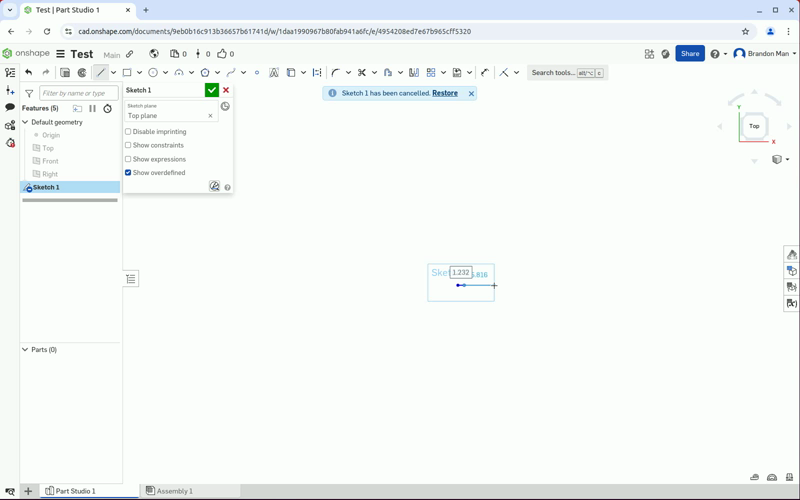
mouse_move(464, 279)
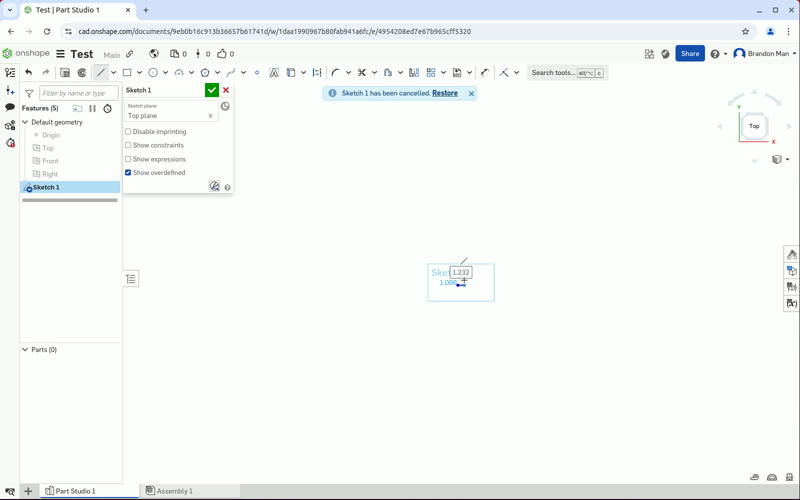
scroll(6)
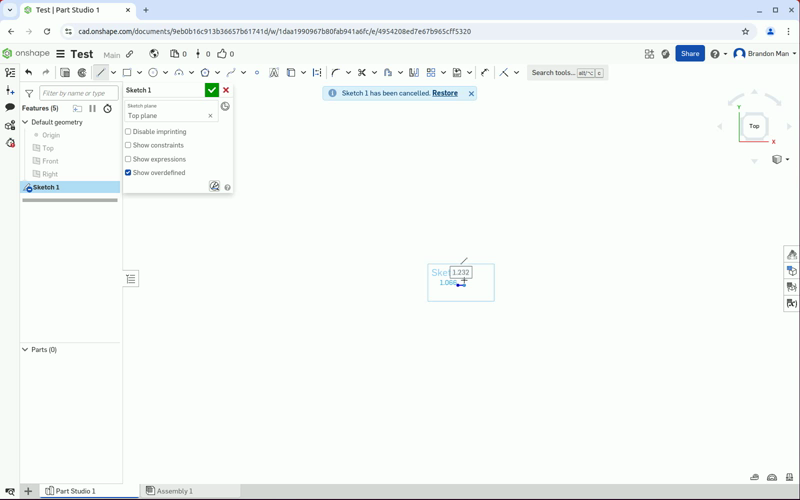
scroll(6)
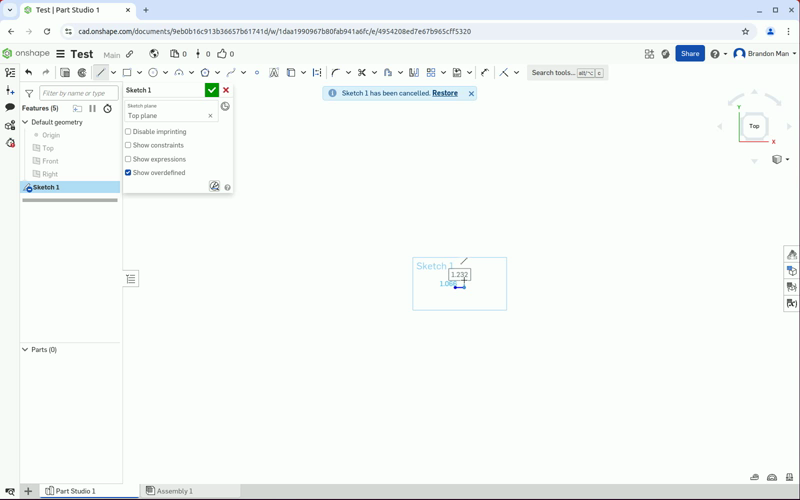
scroll(6)
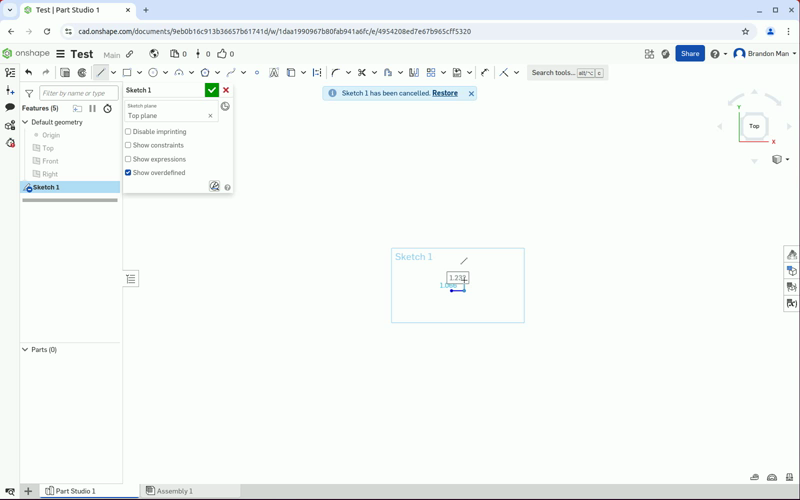
scroll(6)
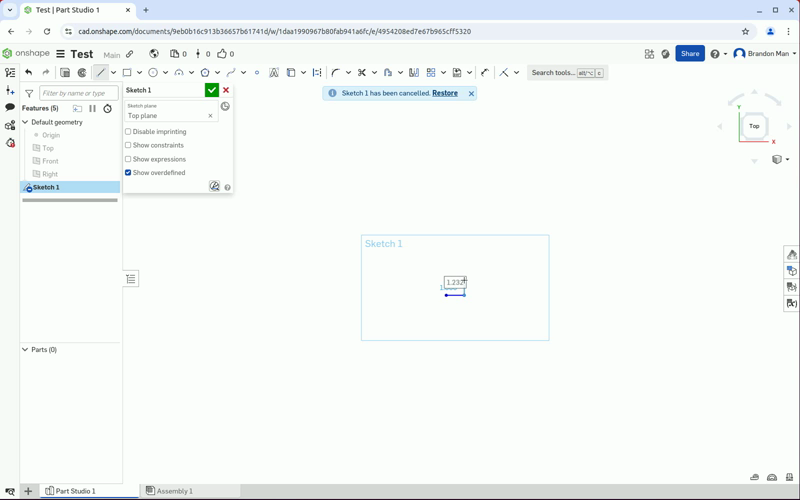
scroll(6)
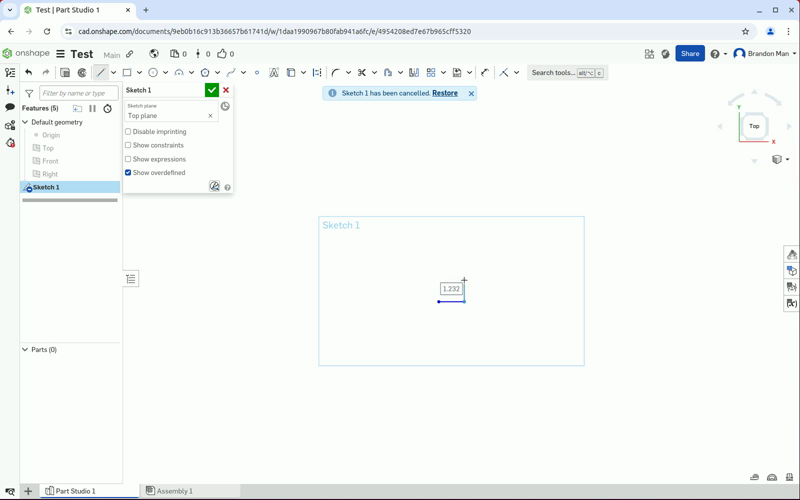
scroll(6)
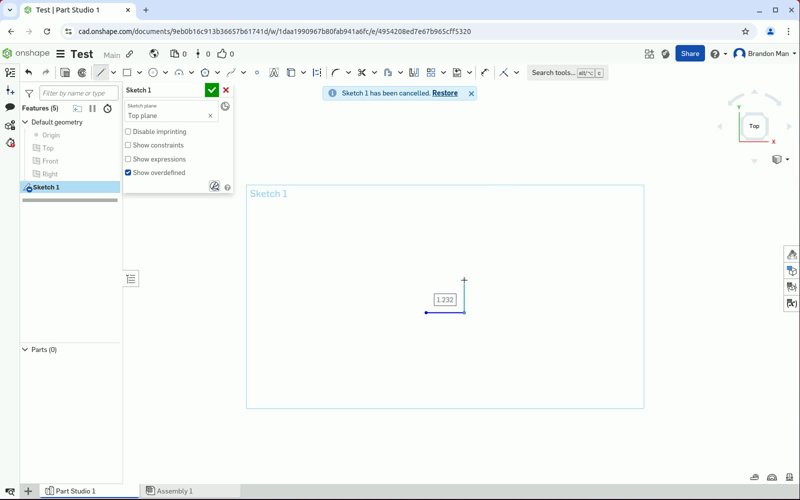
scroll(6)
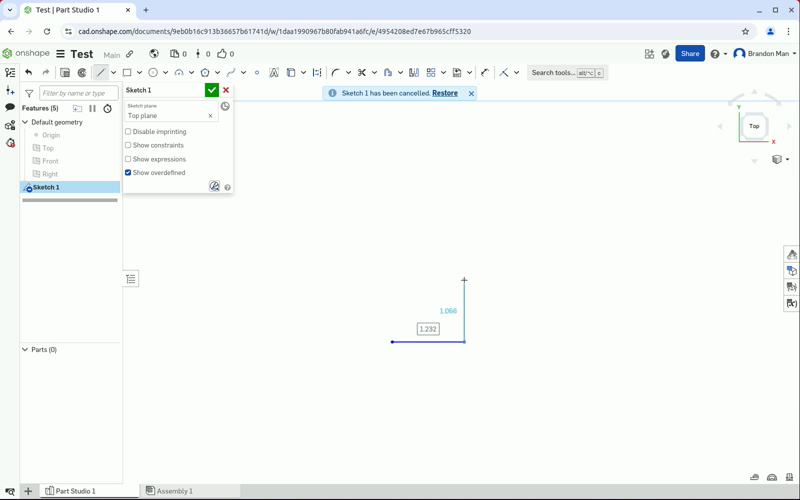
click(464, 279)
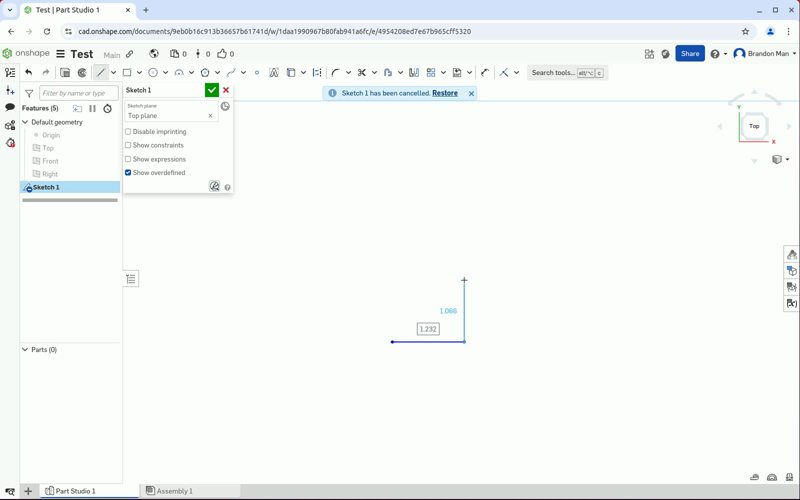
scroll(-6)
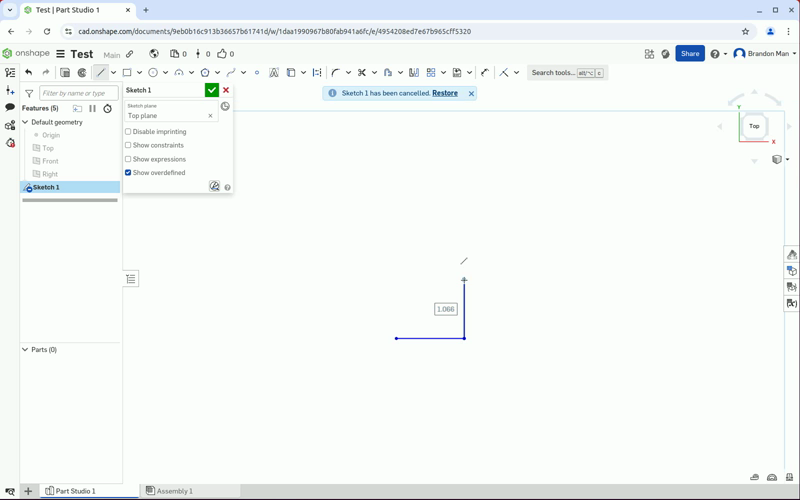
scroll(-6)
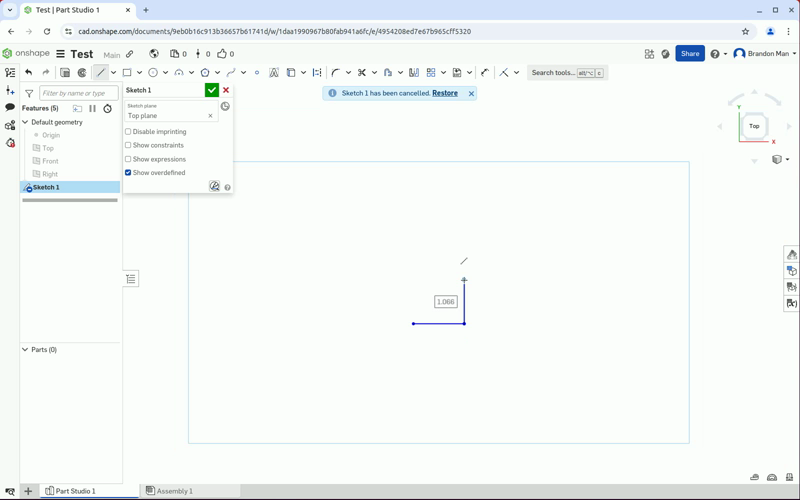
scroll(-6)
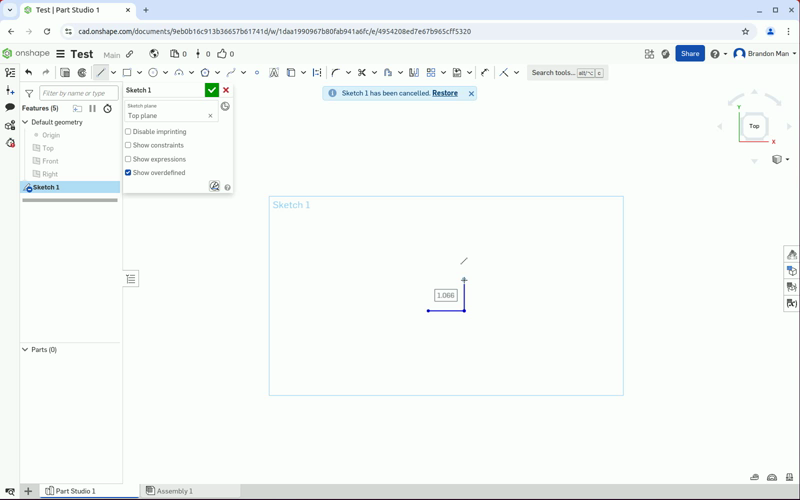
scroll(-6)
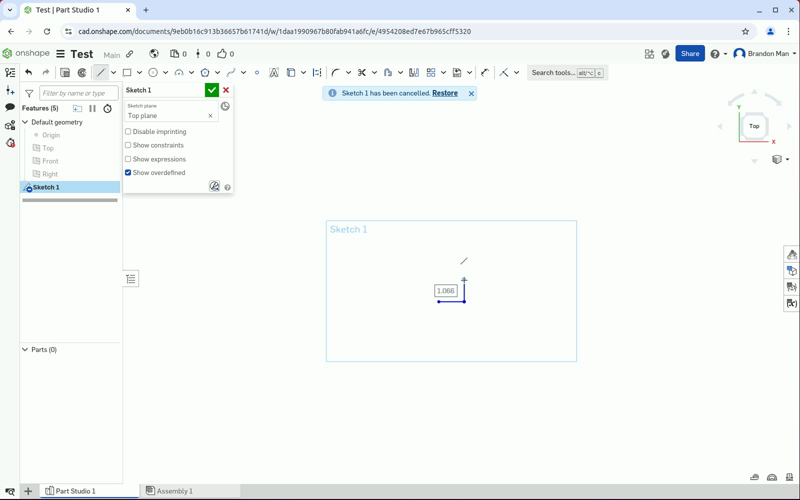
scroll(-6)
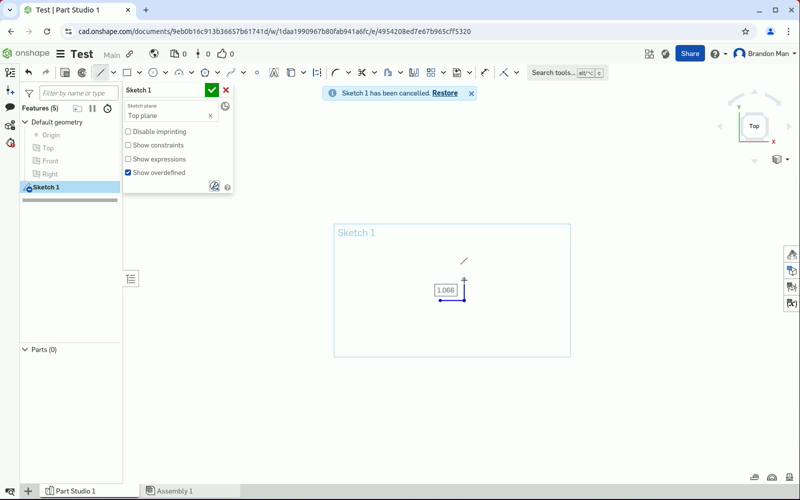
scroll(-6)
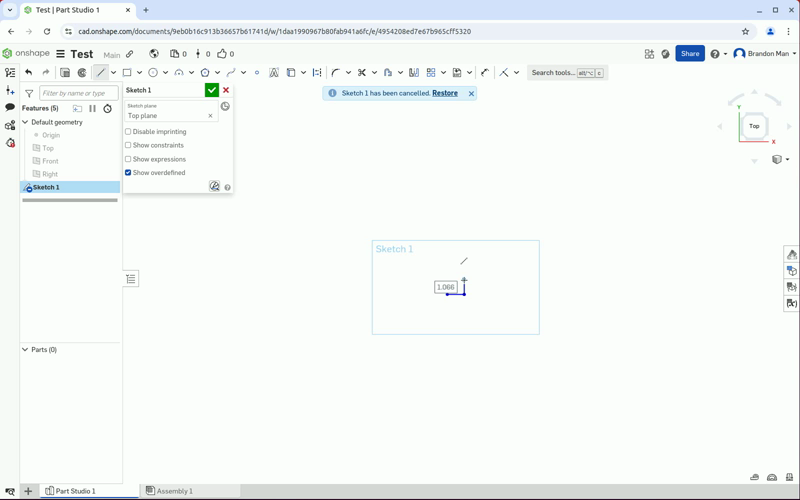
scroll(-6)
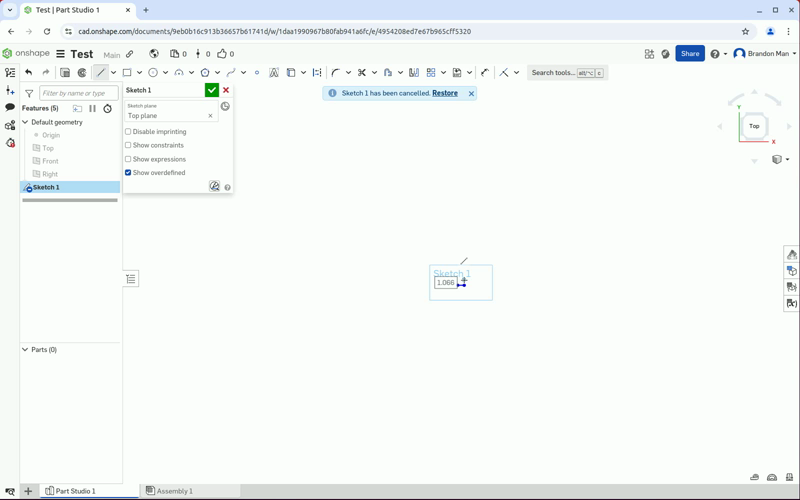
key_up(shift)
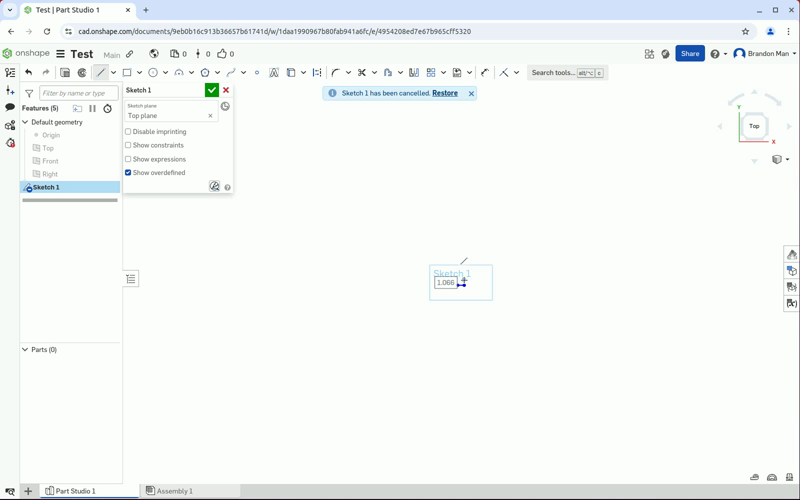
key_down(shift)
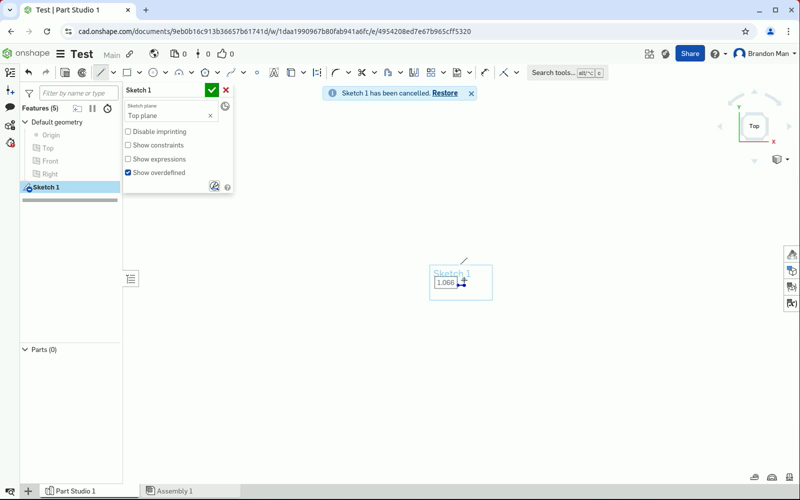
mouse_move(494, 279)
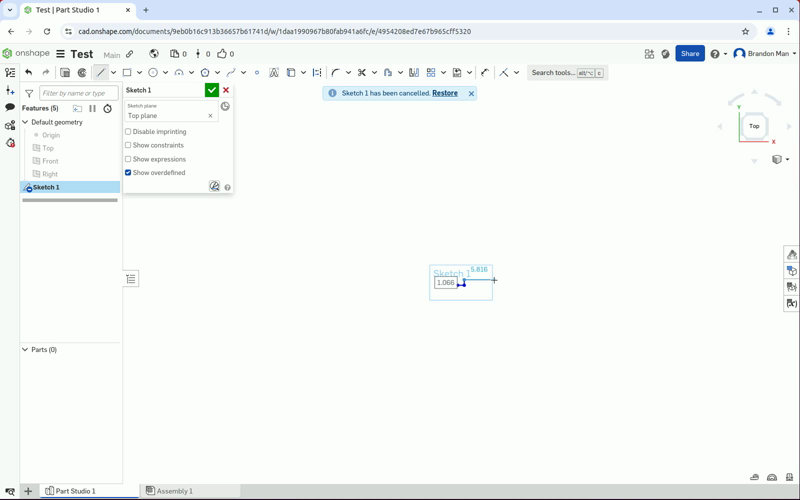
mouse_move(458, 279)
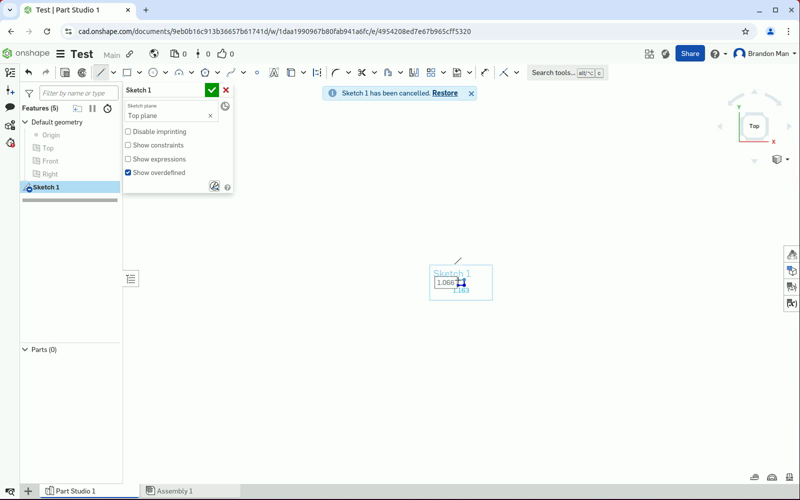
scroll(6)
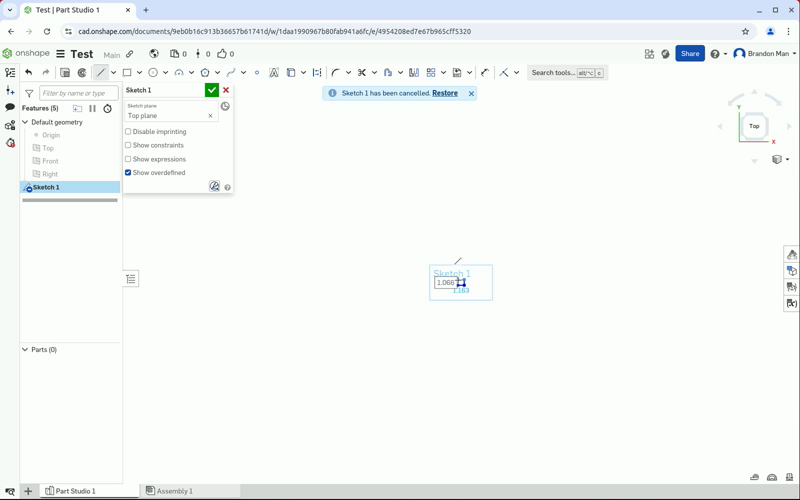
scroll(6)
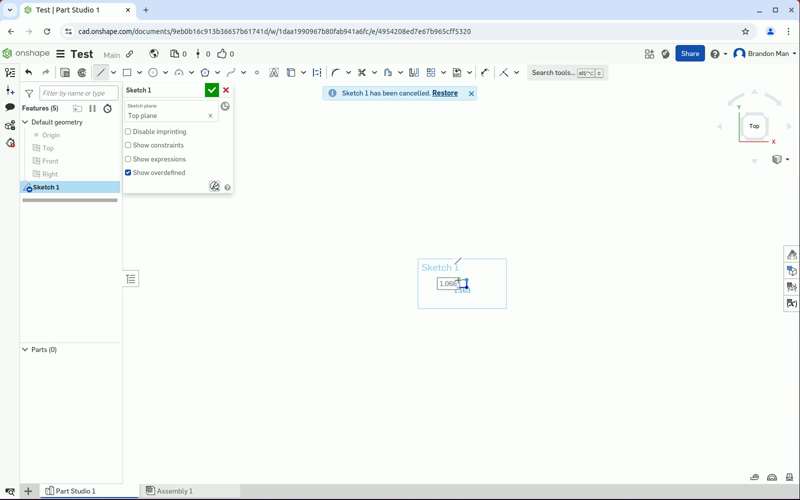
scroll(6)
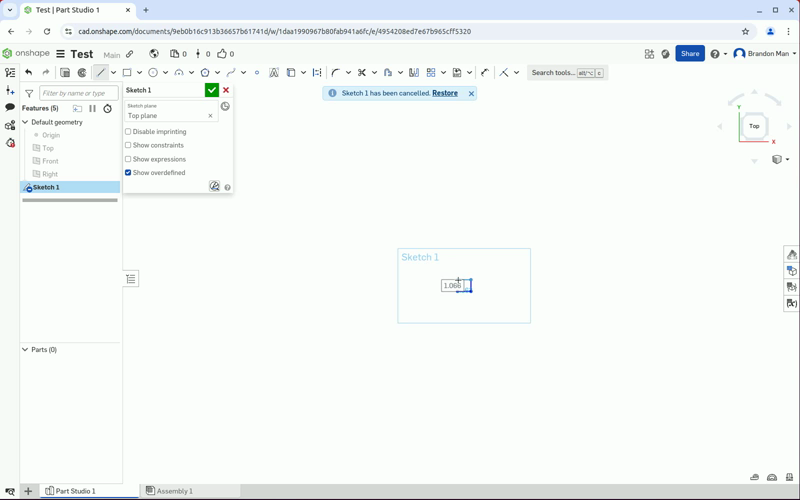
scroll(6)
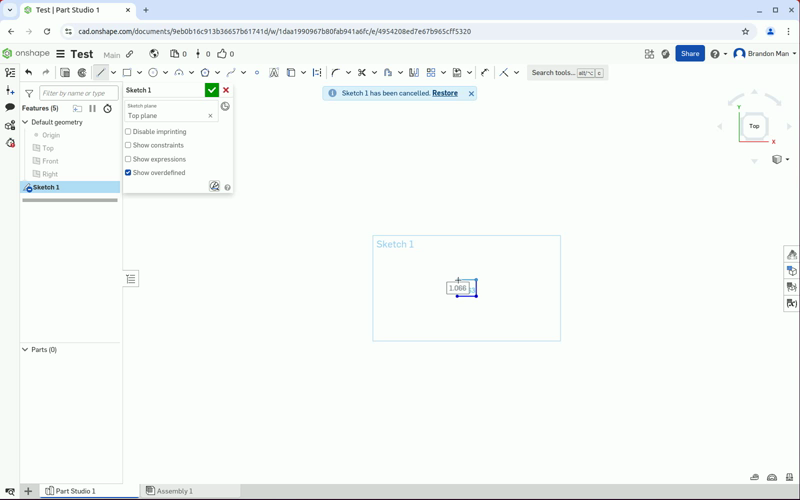
scroll(6)
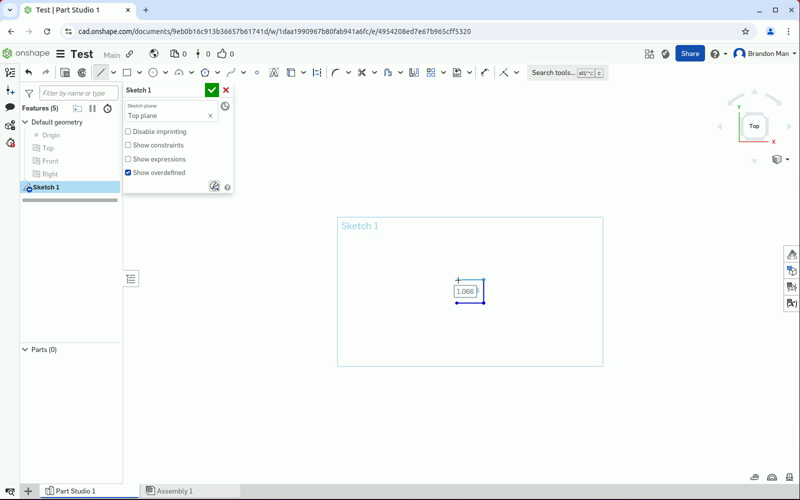
scroll(6)
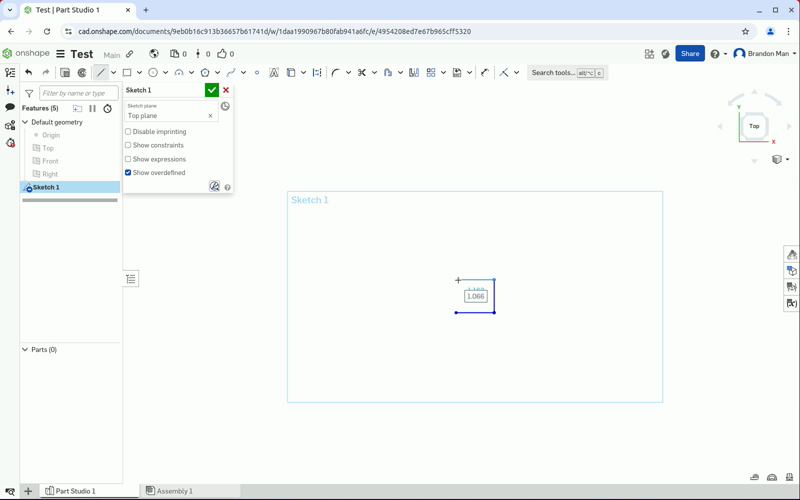
scroll(6)
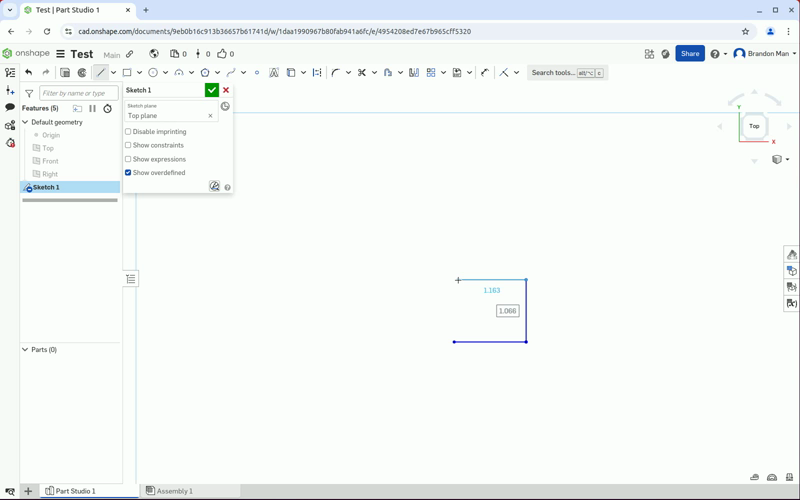
click(458, 279)
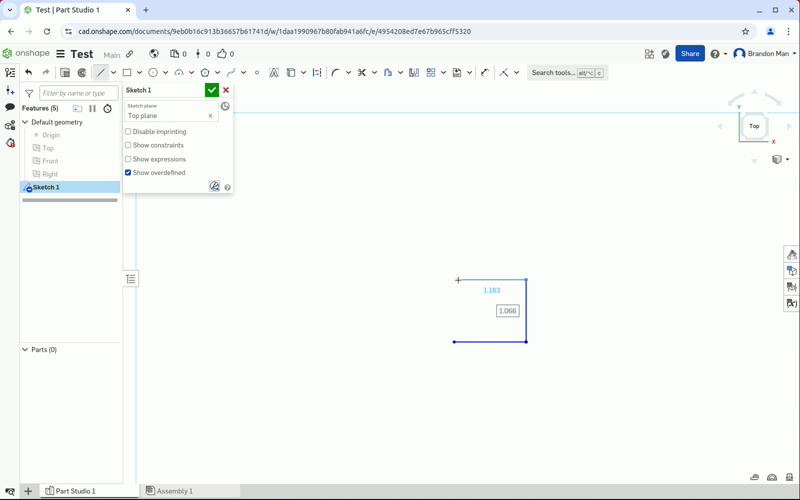
scroll(-6)
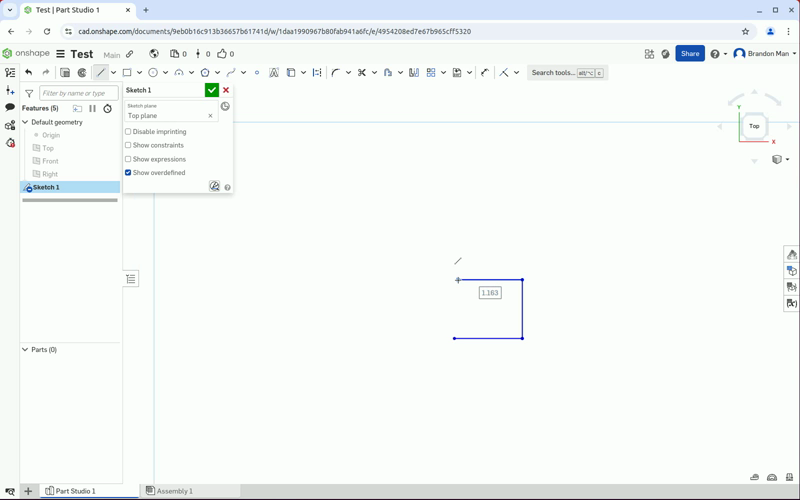
scroll(-6)
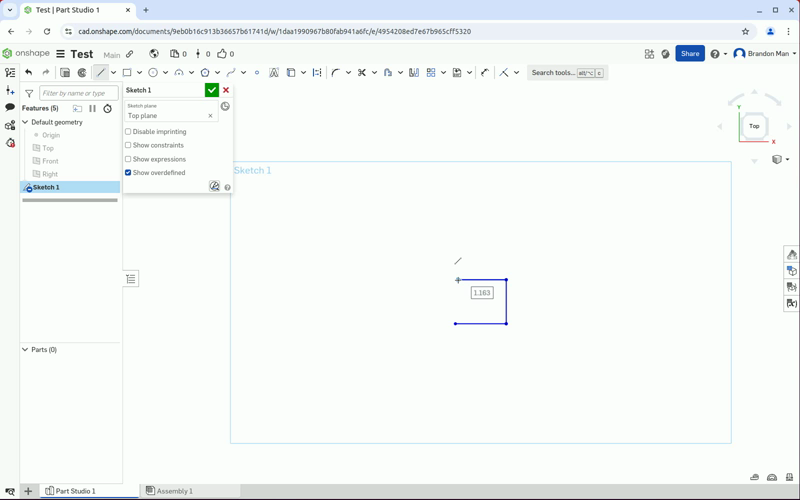
scroll(-6)
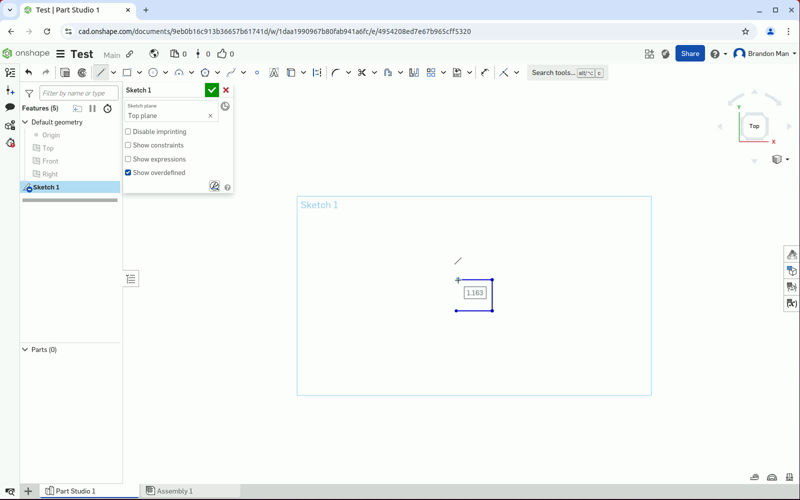
scroll(-6)
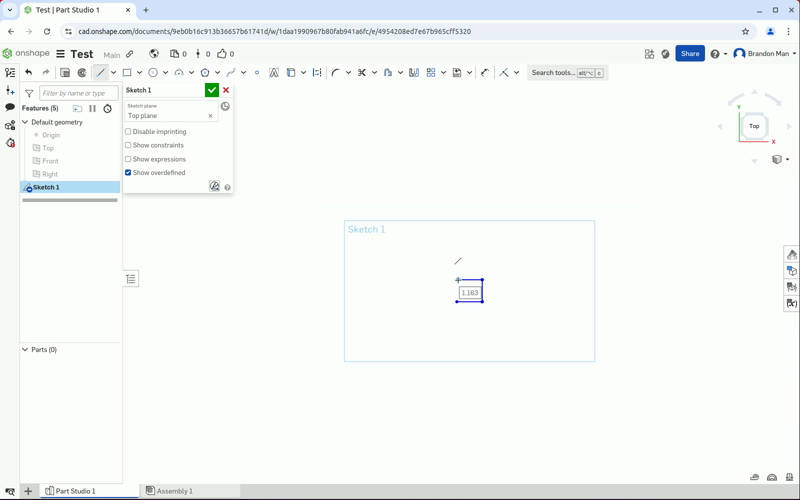
scroll(-6)
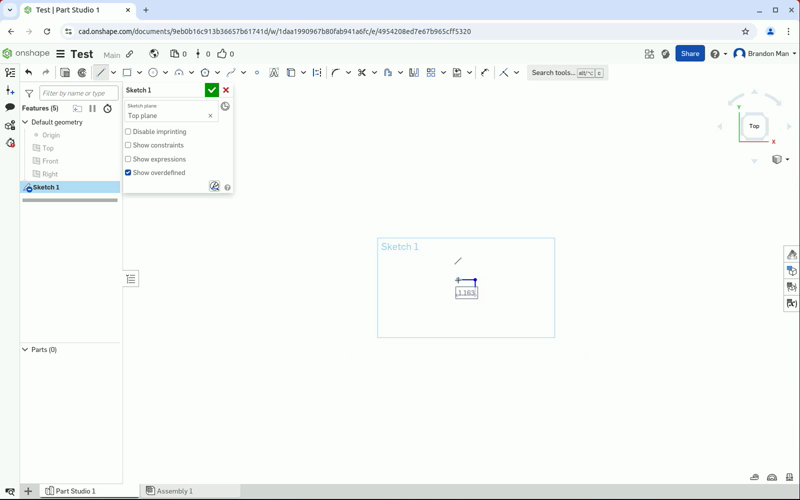
scroll(-6)
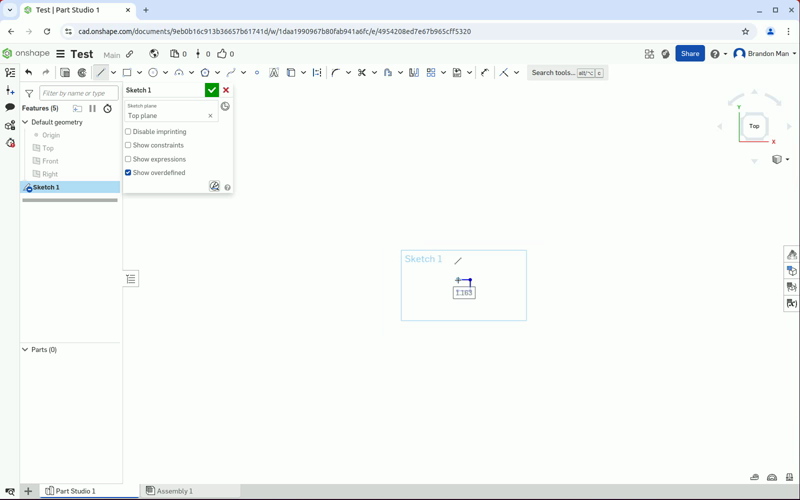
scroll(-6)
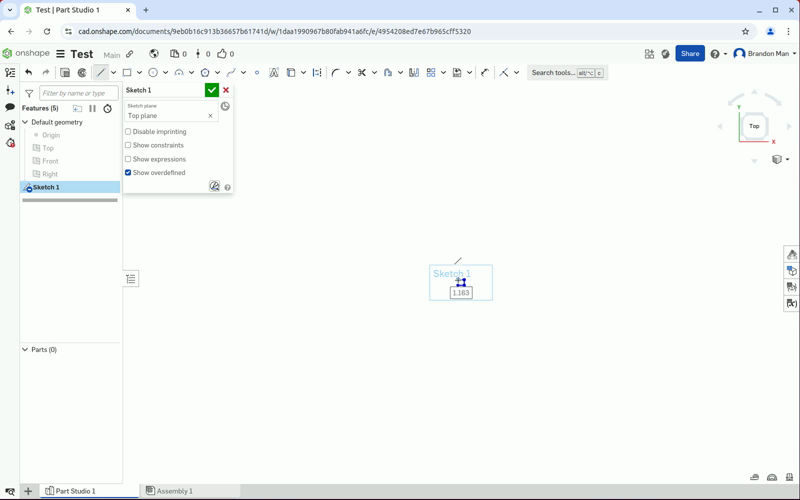
key_up(shift)
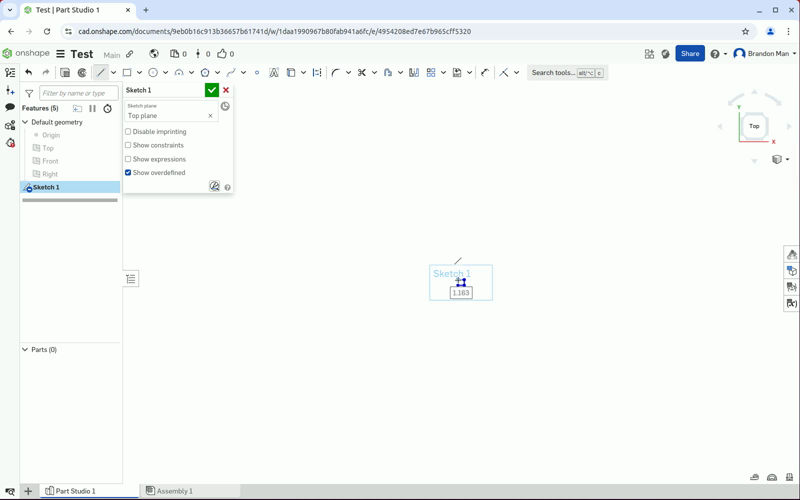
mouse_move(488, 279)
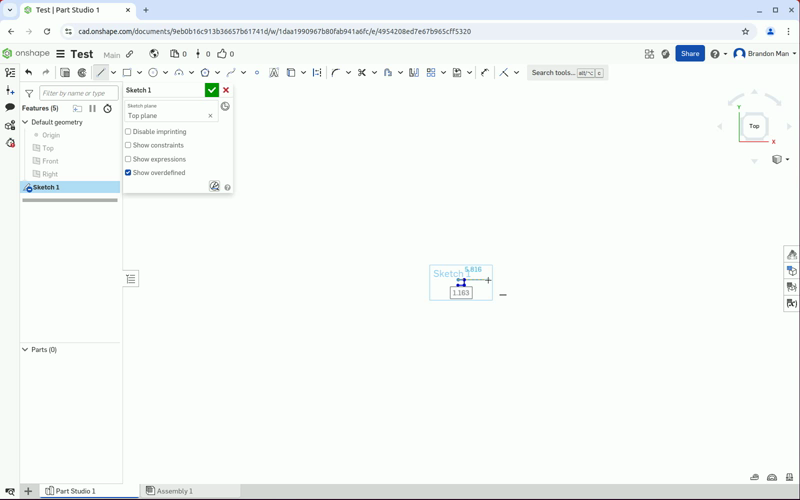
key_down(shift)
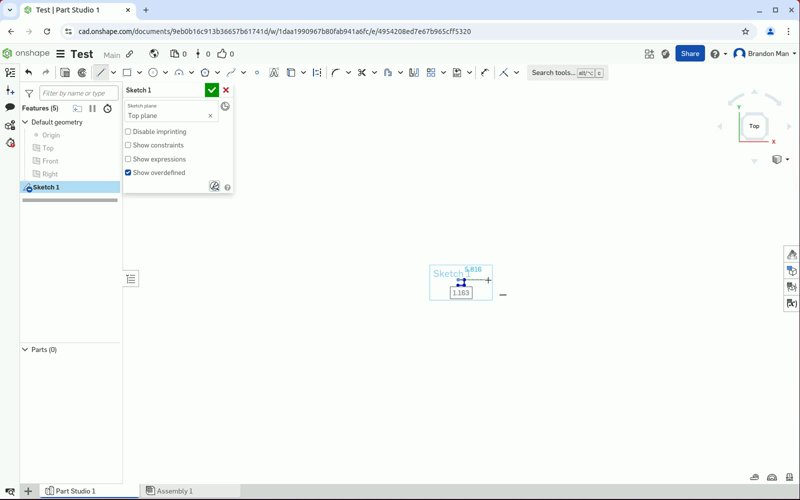
mouse_move(458, 285)
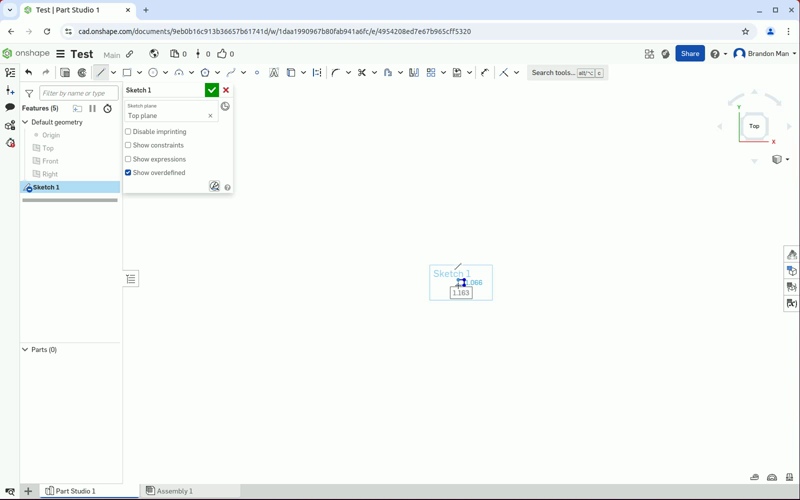
scroll(6)
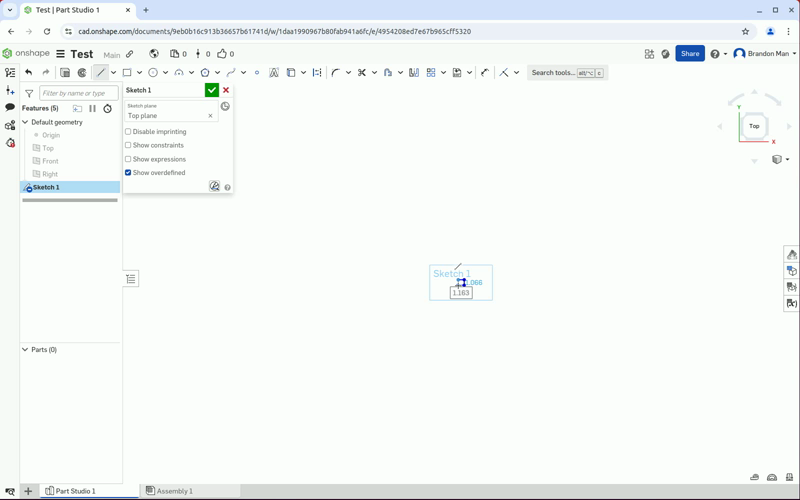
scroll(6)
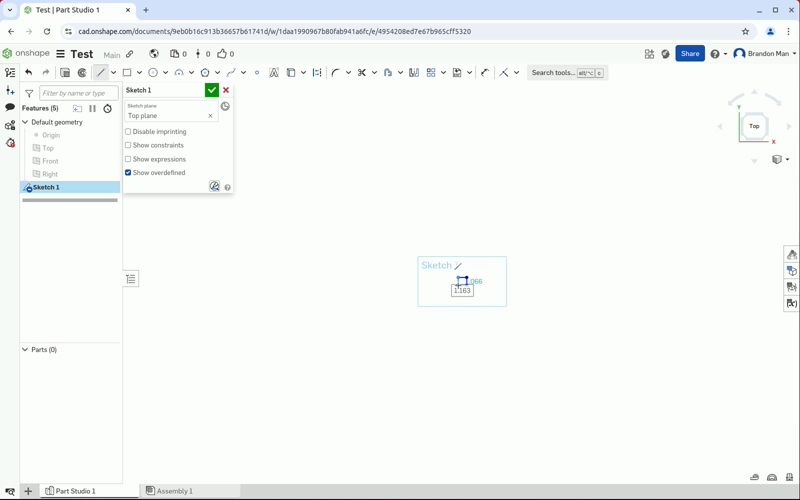
scroll(6)
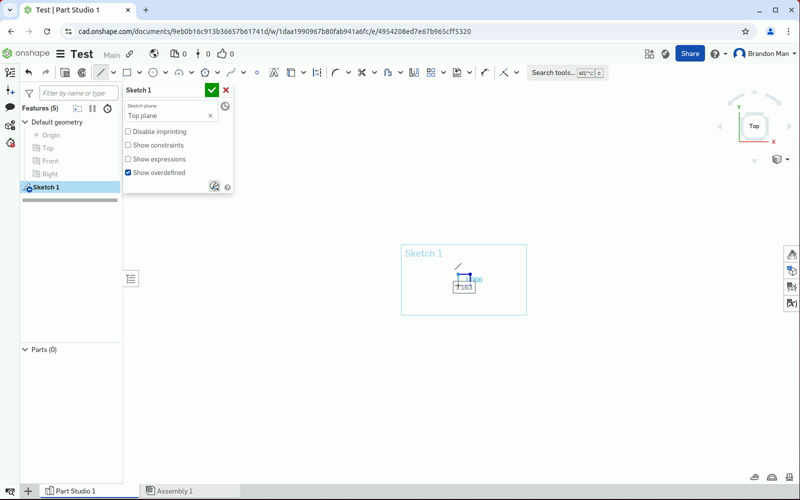
scroll(6)
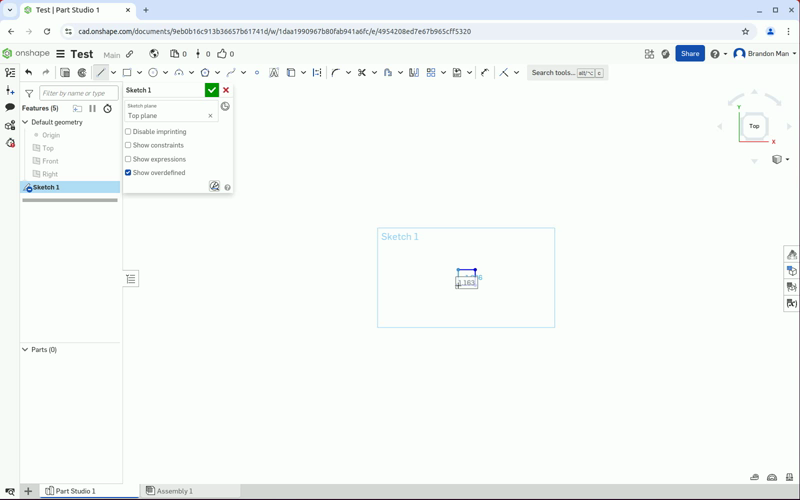
scroll(6)
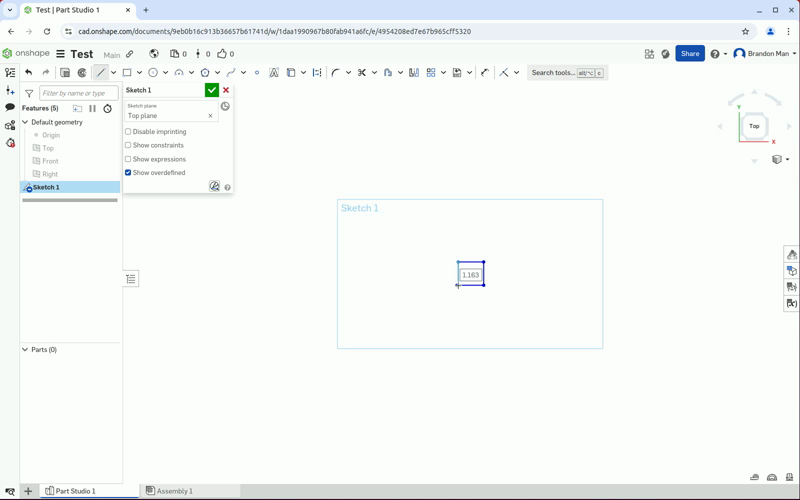
scroll(6)
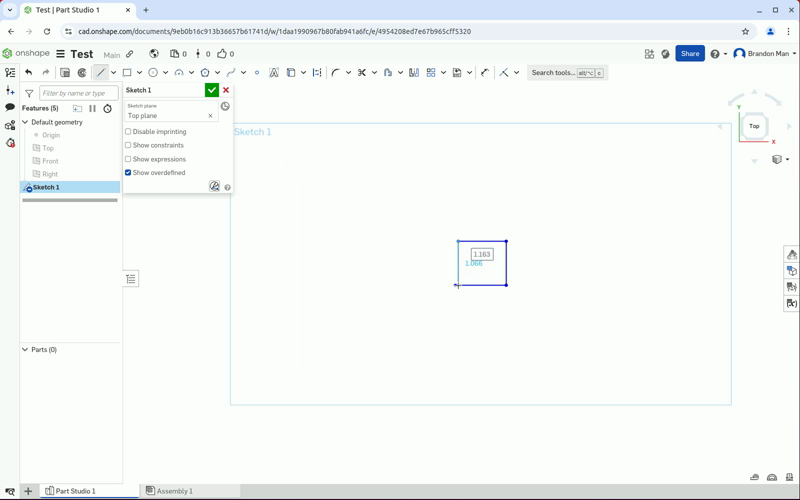
scroll(6)
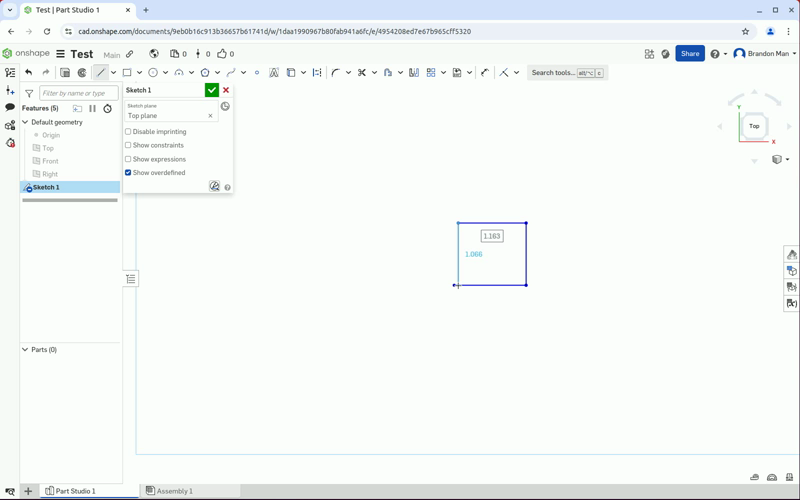
key_up(shift)
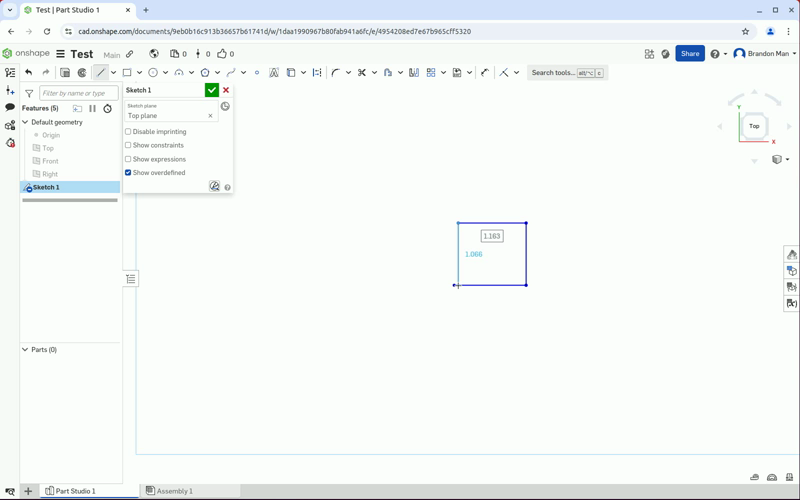
click(458, 285)
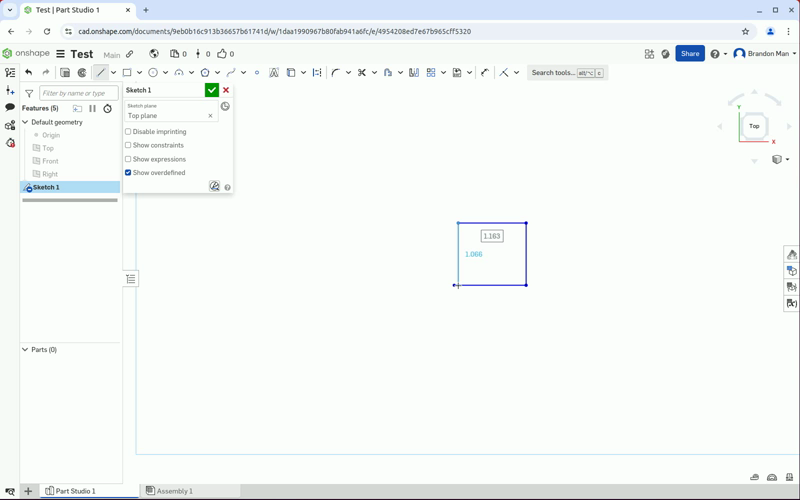
scroll(-6)
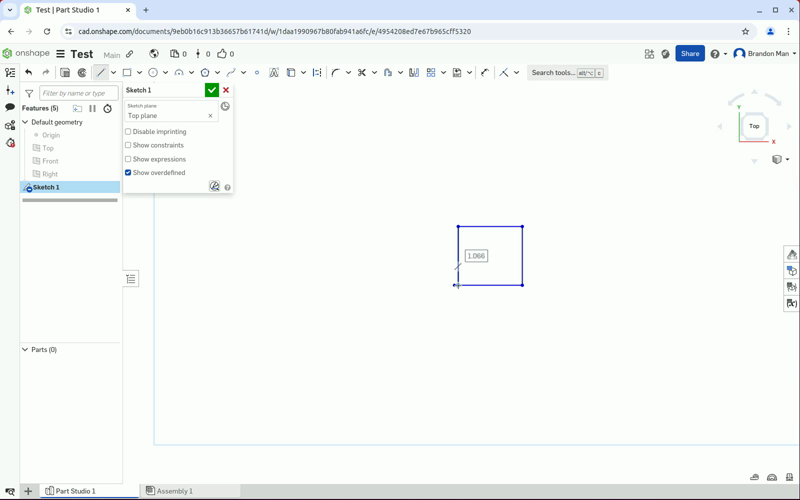
scroll(-6)
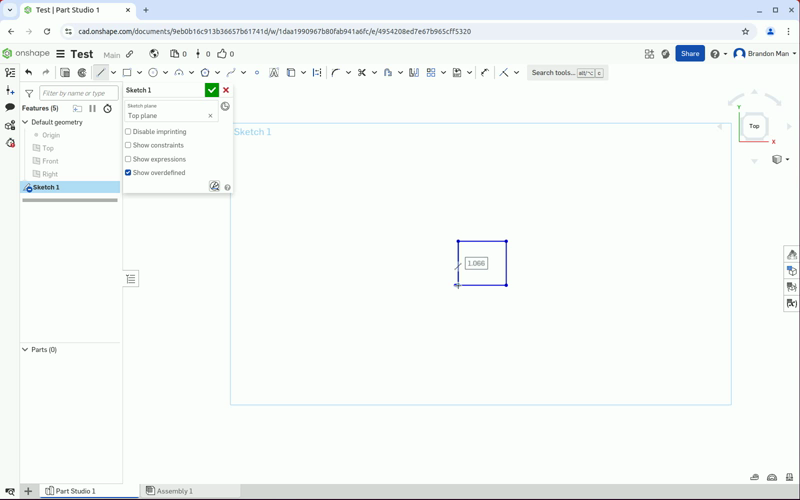
scroll(-6)
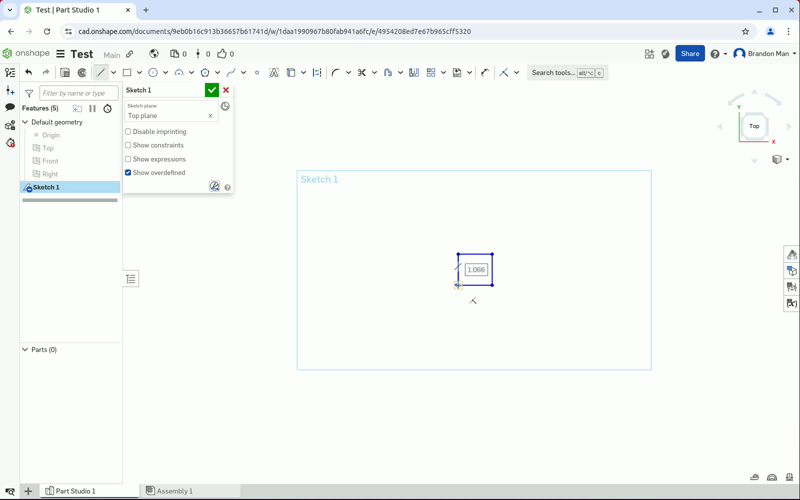
scroll(-6)
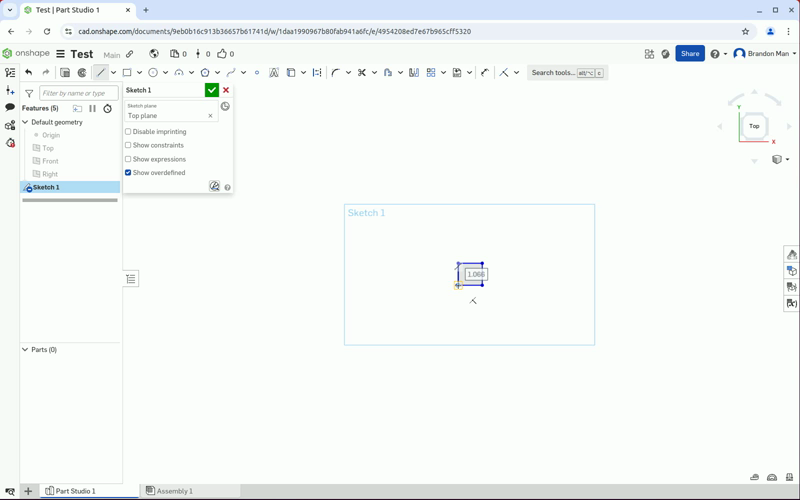
scroll(-6)
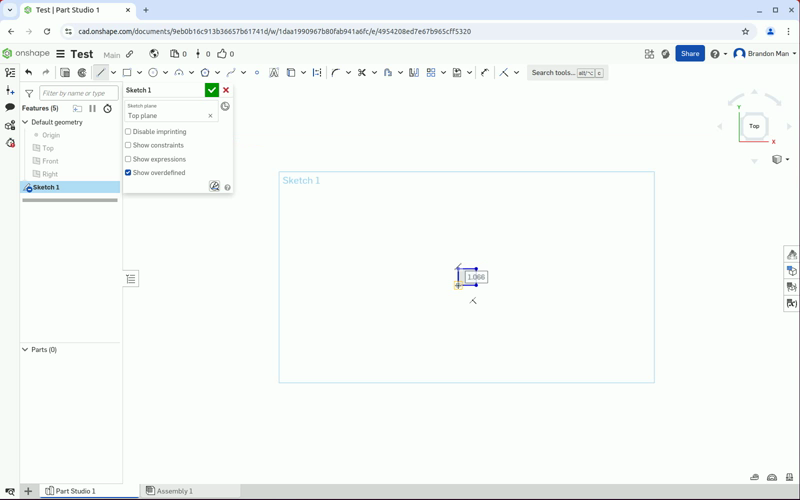
scroll(-6)
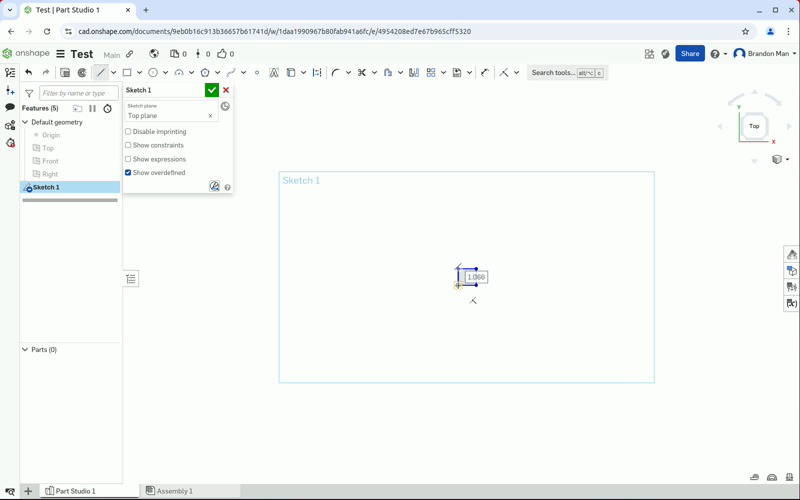
scroll(-6)
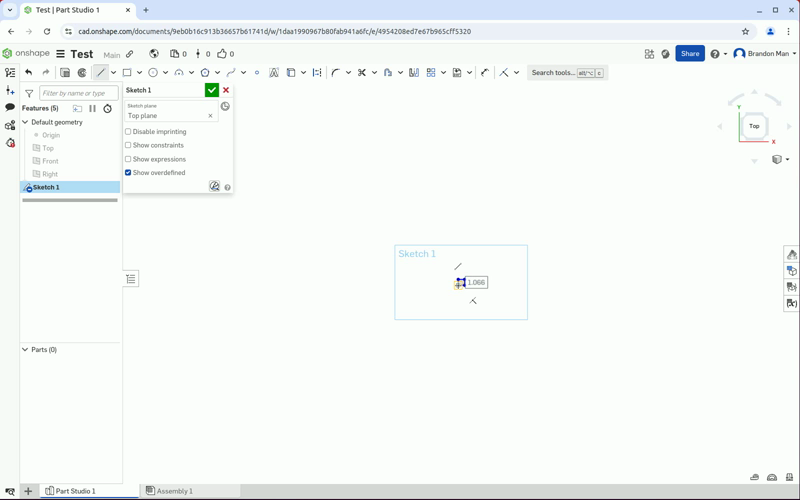
key(esc)
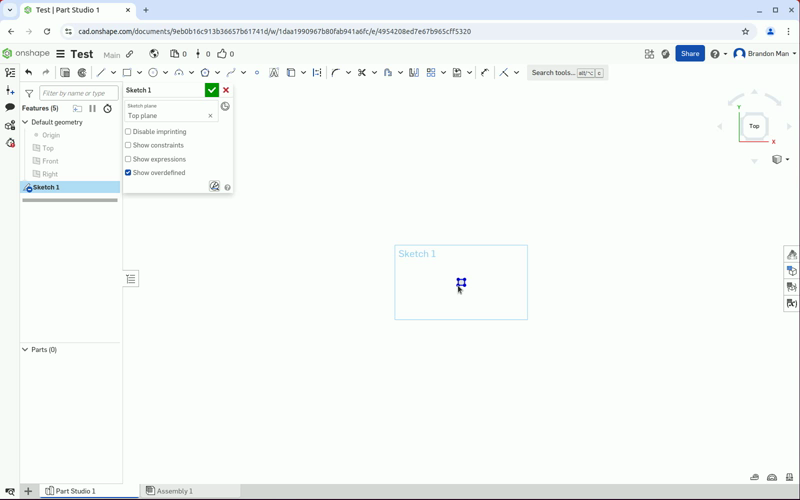
mouse_move(460, 283)
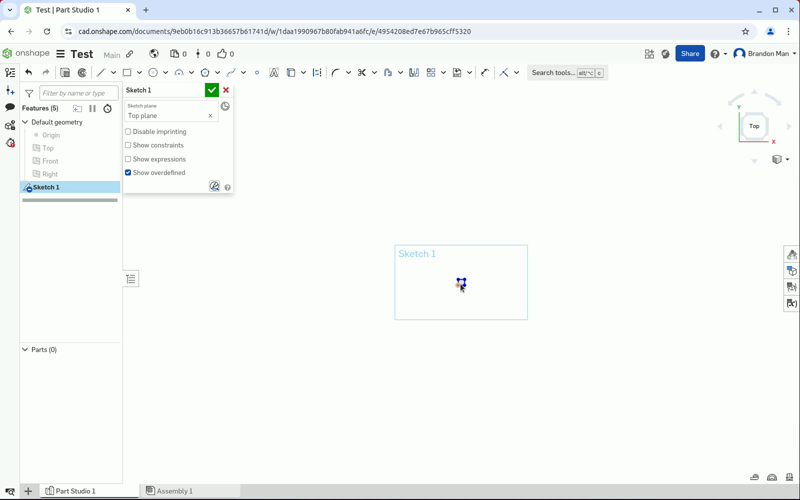
scroll(6)
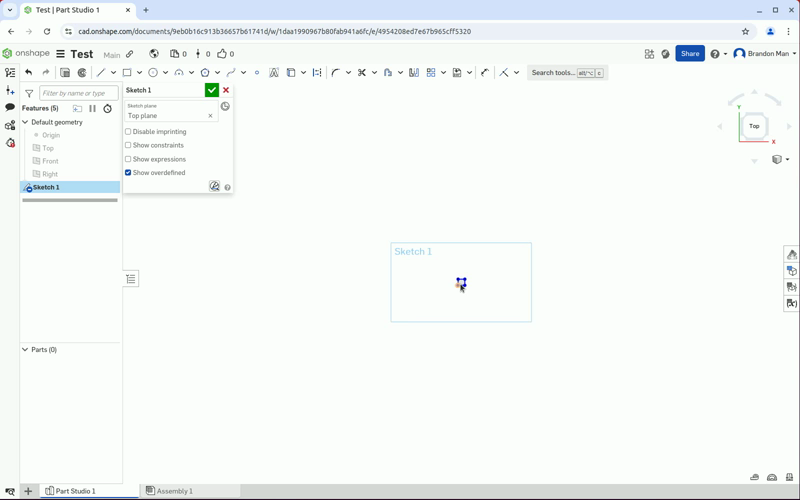
scroll(6)
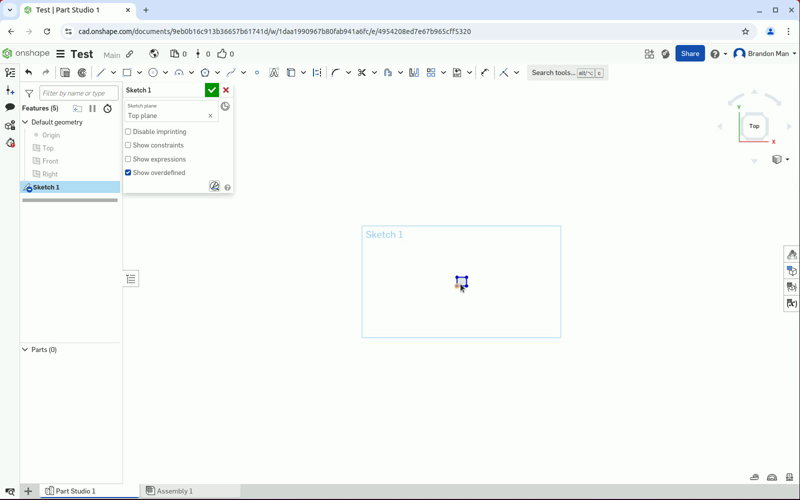
scroll(6)
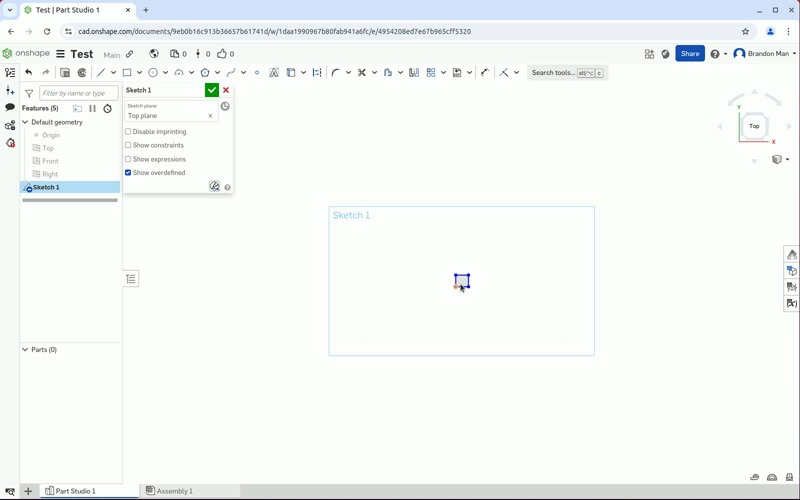
scroll(6)
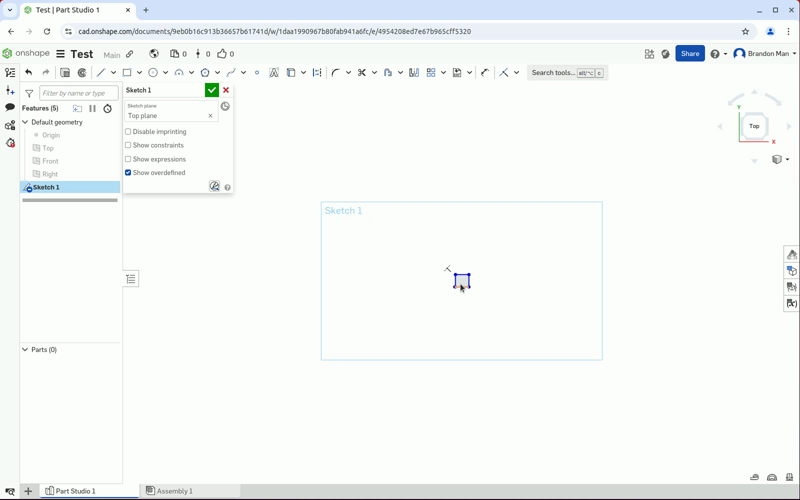
scroll(6)
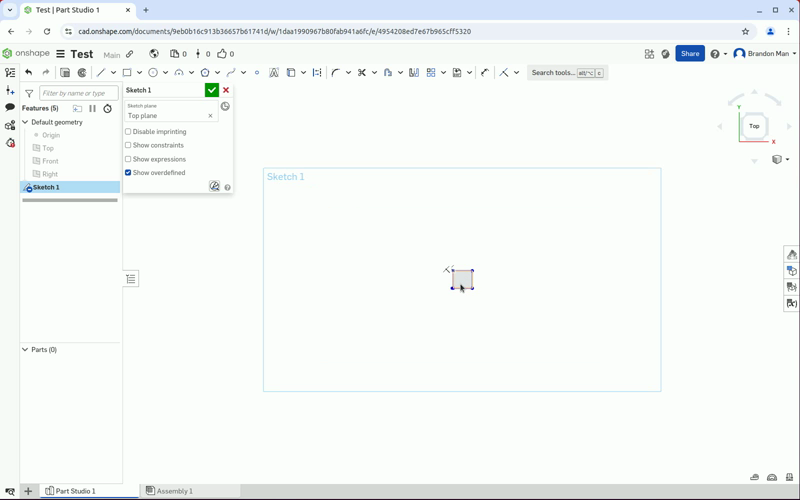
scroll(6)
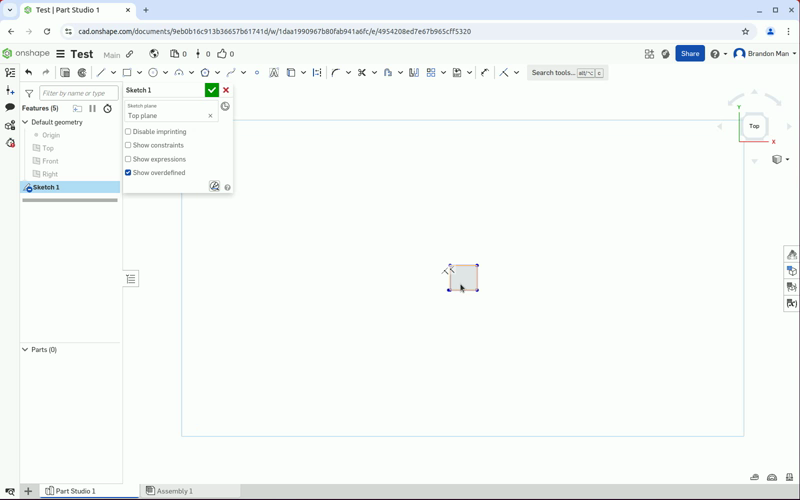
scroll(6)
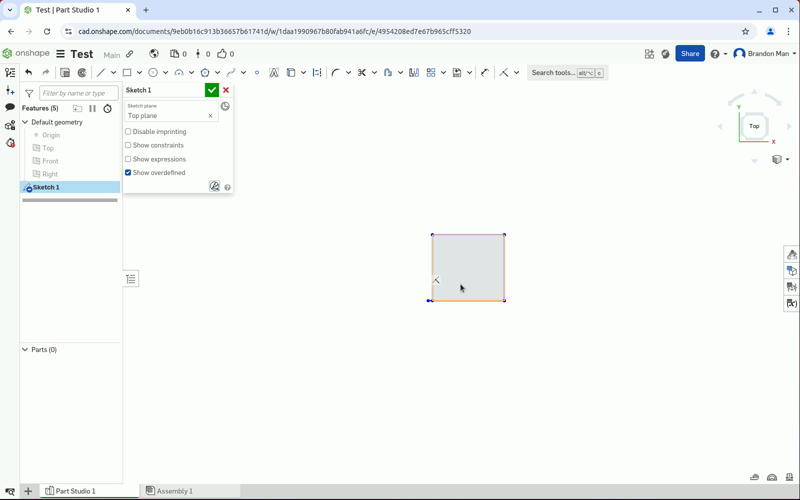
click(460, 283)
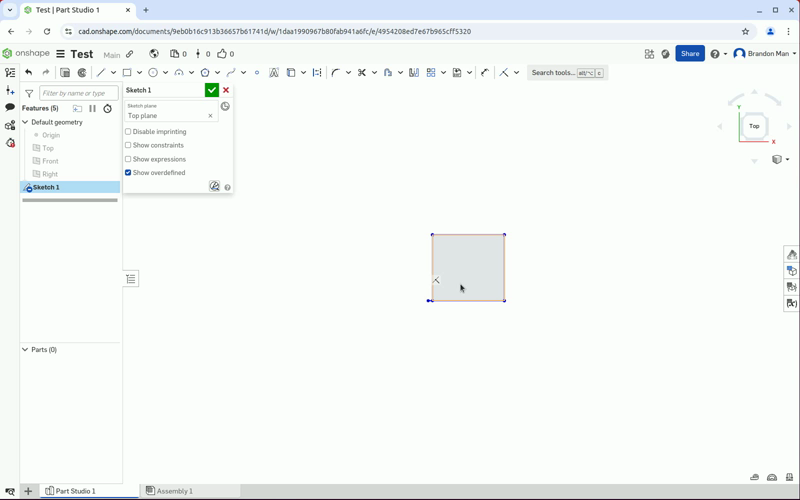
scroll(-6)
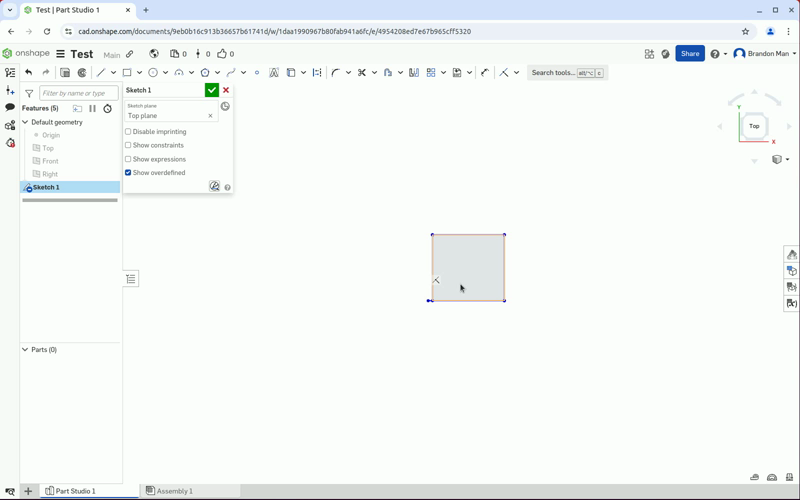
scroll(-6)
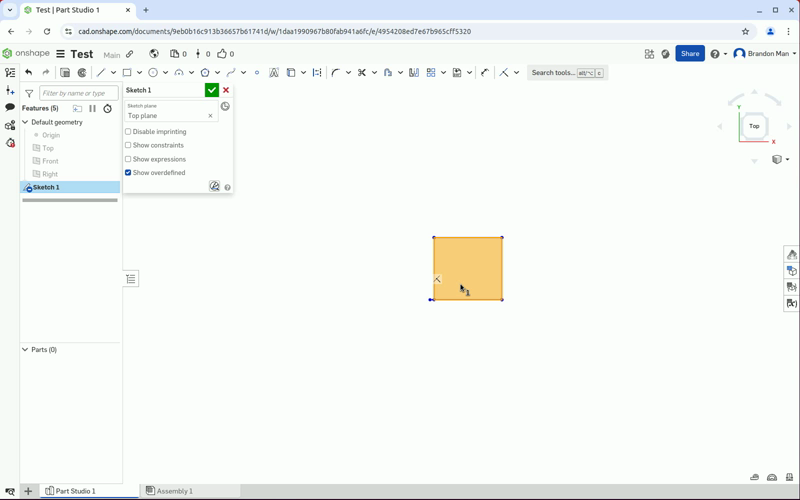
scroll(-6)
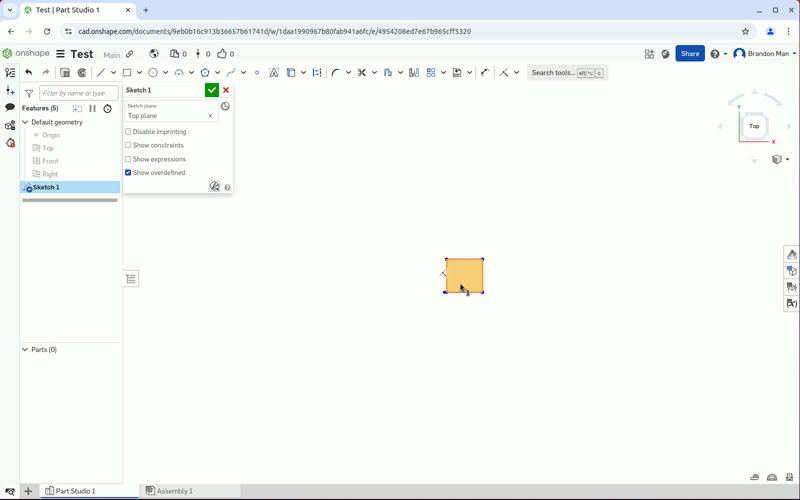
scroll(-6)
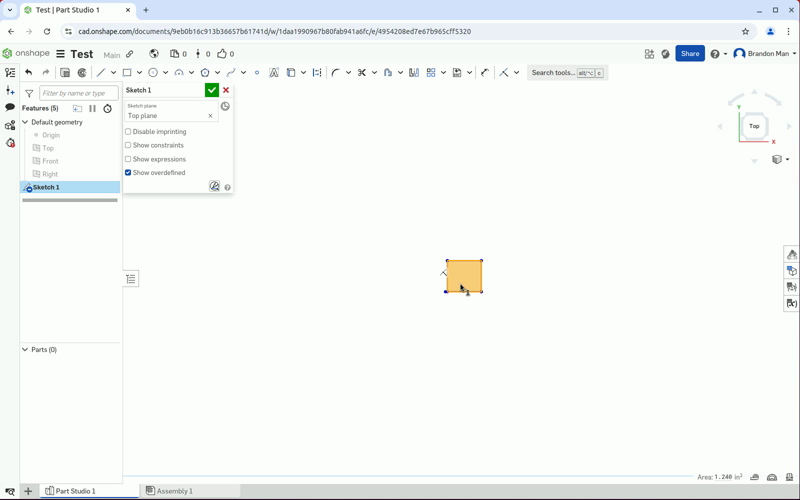
scroll(-6)
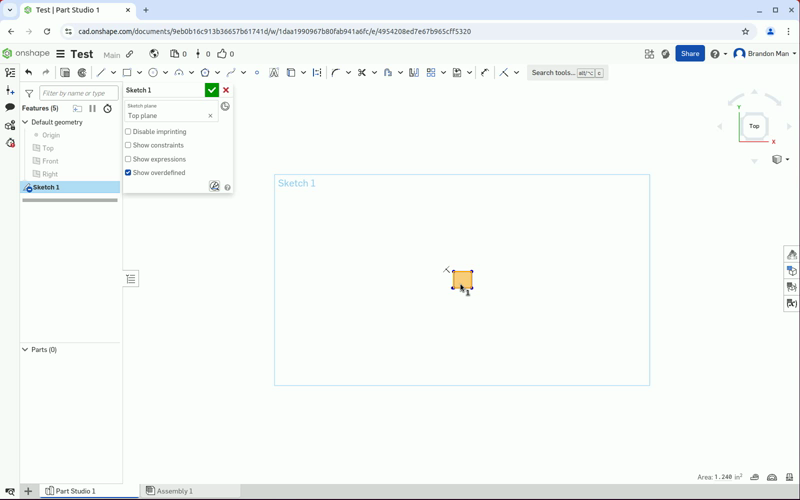
scroll(-6)
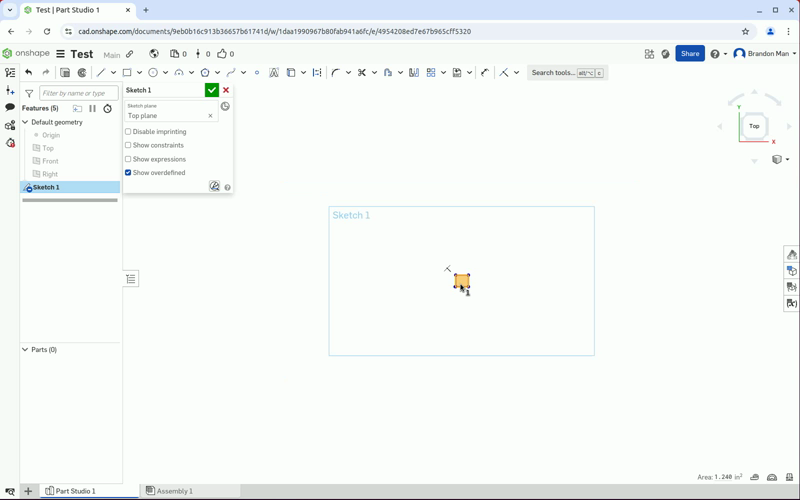
scroll(-6)
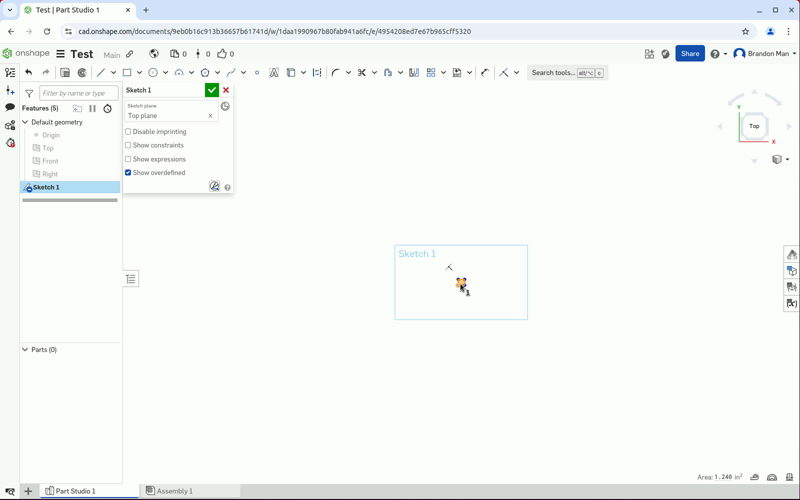
mouse_move(73, 352)
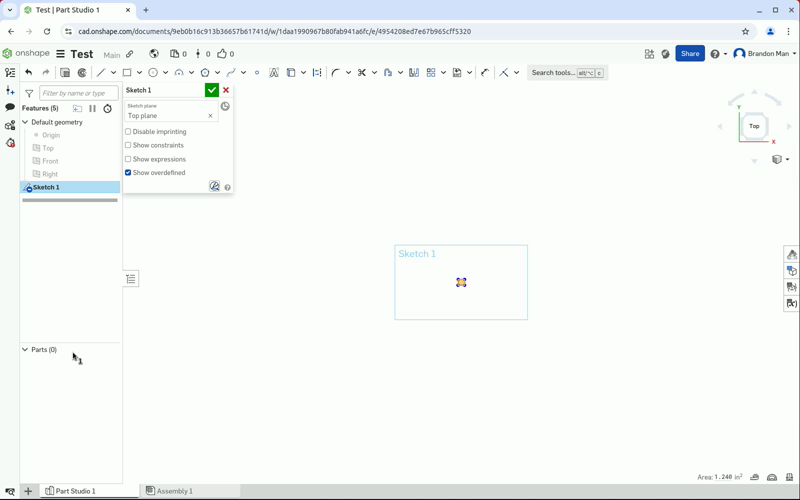
key(shift+y)
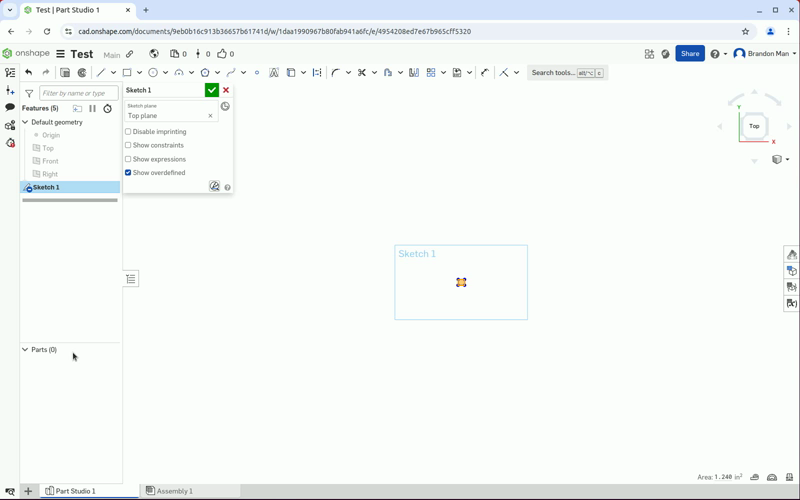
key(shift+e)
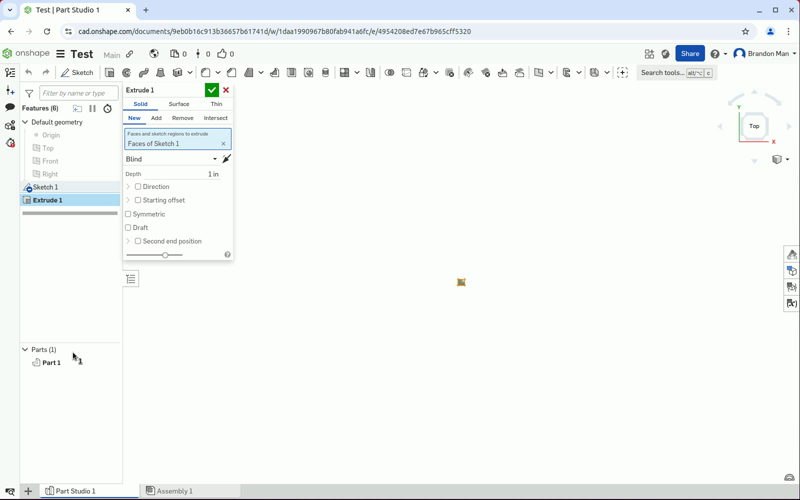
mouse_move(143, 106)
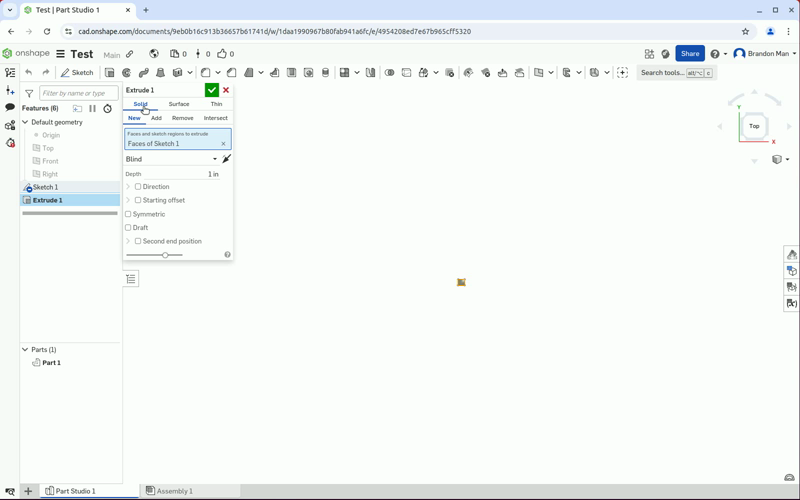
click(143, 106)
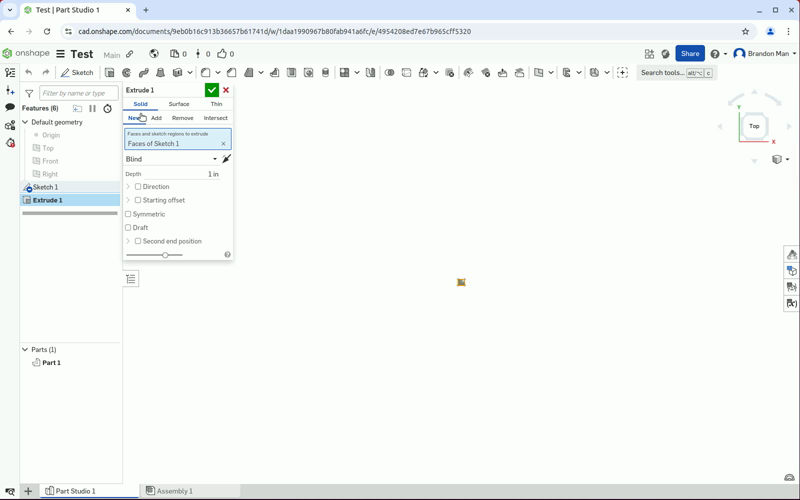
mouse_move(137, 120)
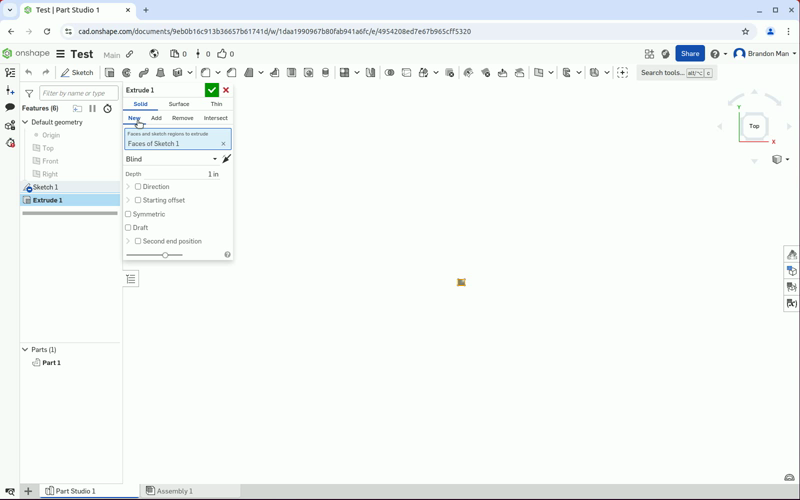
click(137, 120)
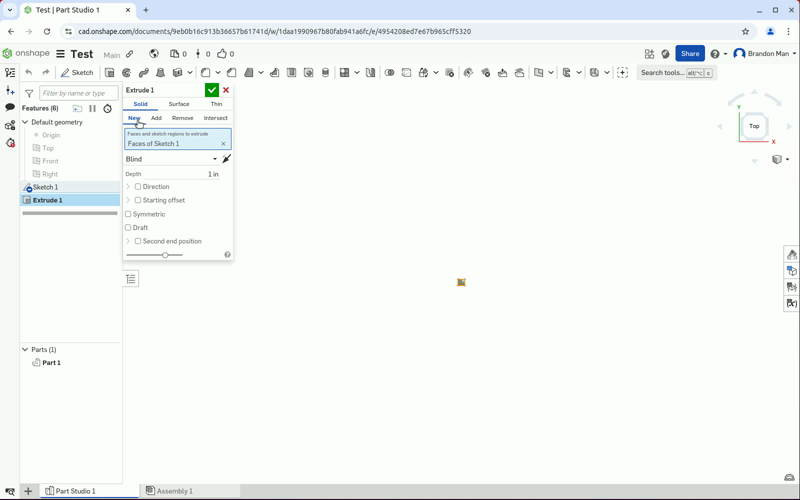
key(tab, 4)
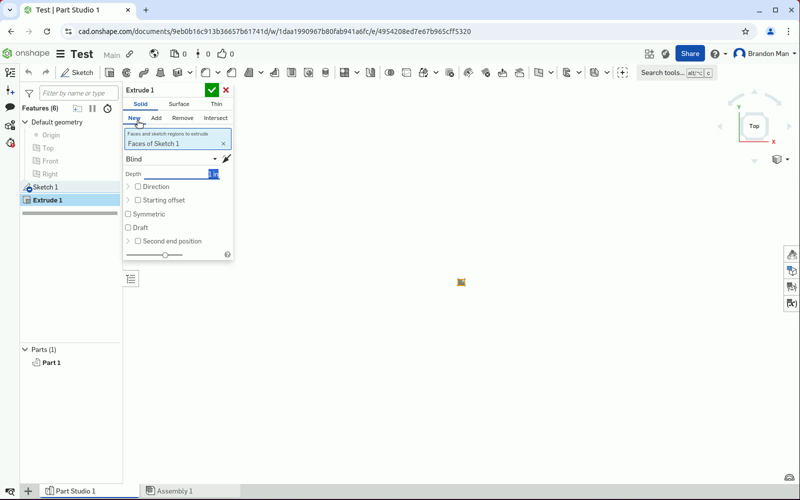
text(23.108)
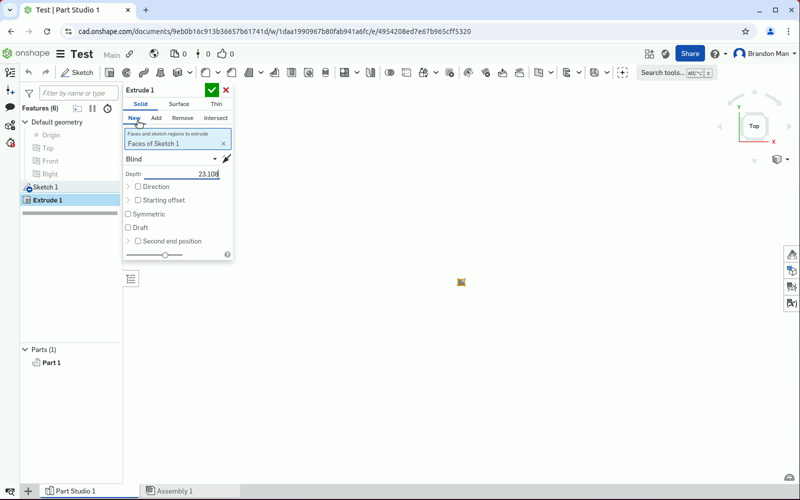
key(enter)
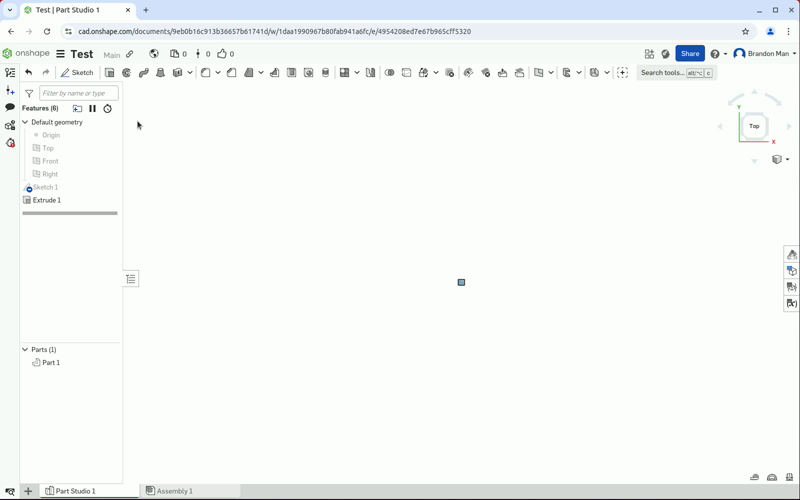
key(shift+h)
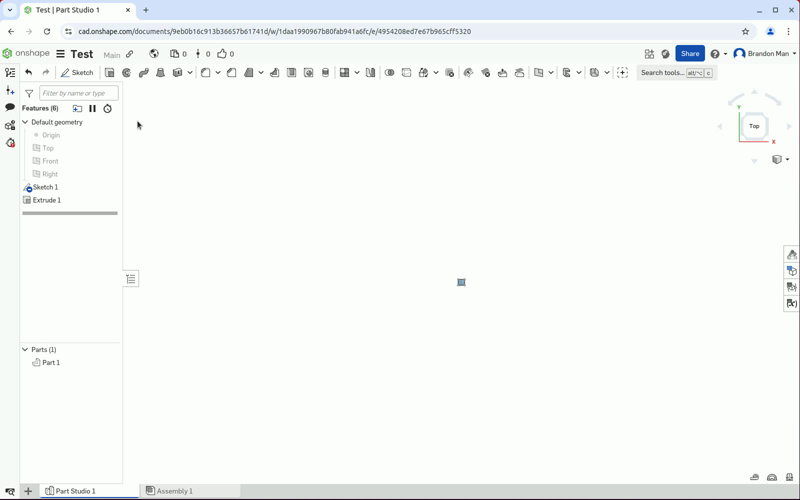
key(shift+h)
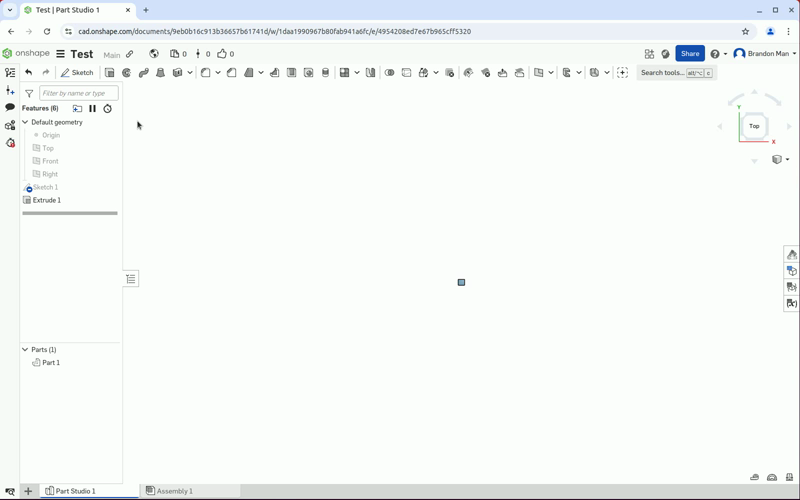
mouse_move(73, 189)
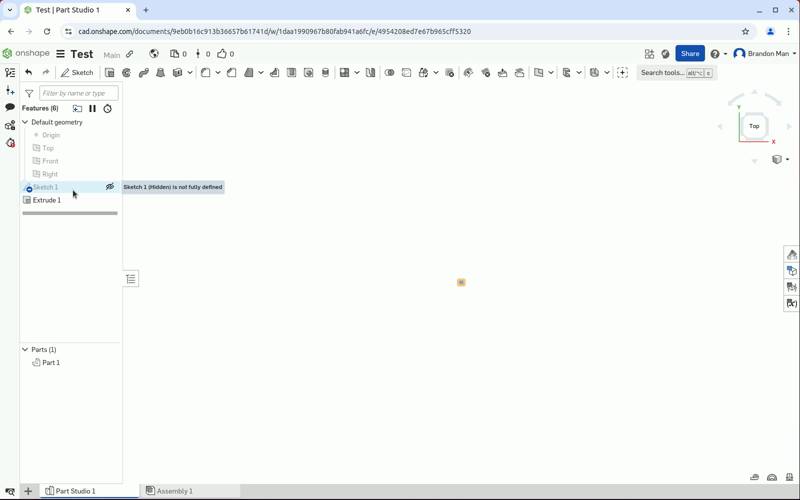
click(73, 189)
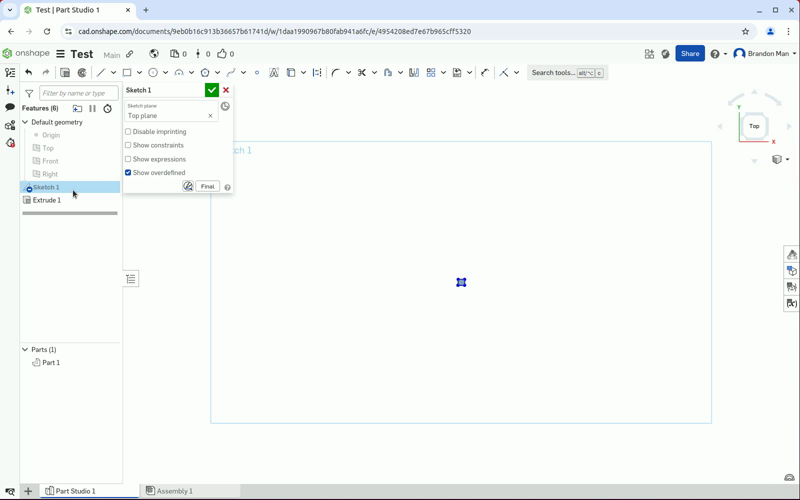
mouse_move(229, 92)
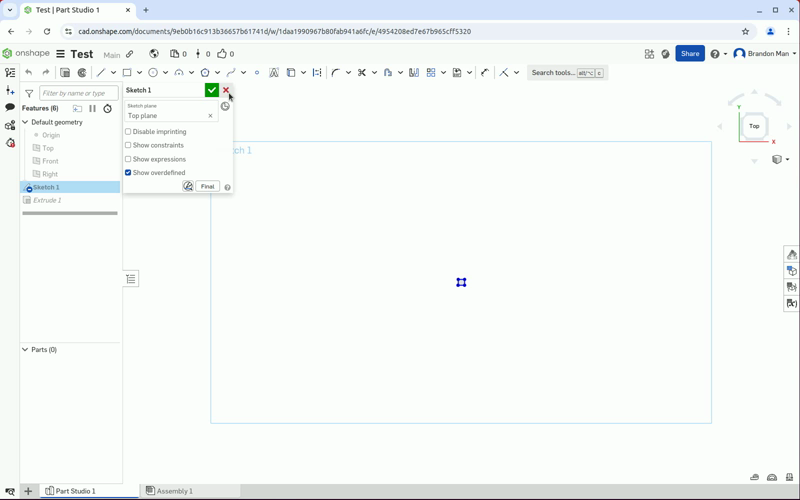
click(229, 92)
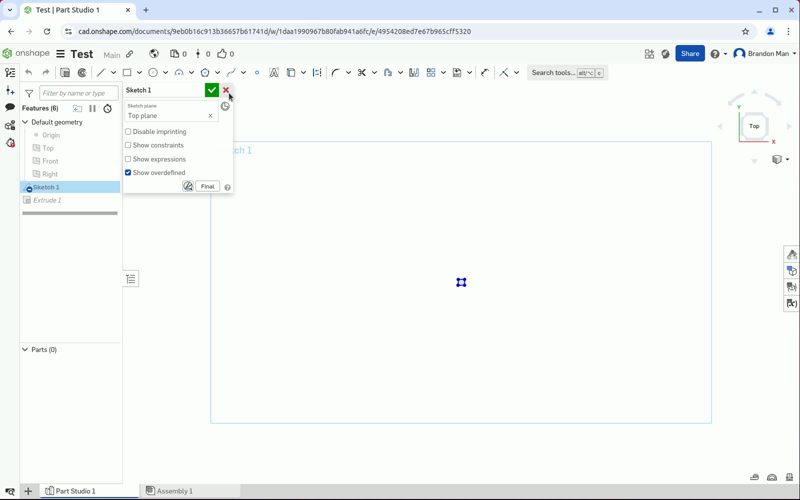
key(shift+s)
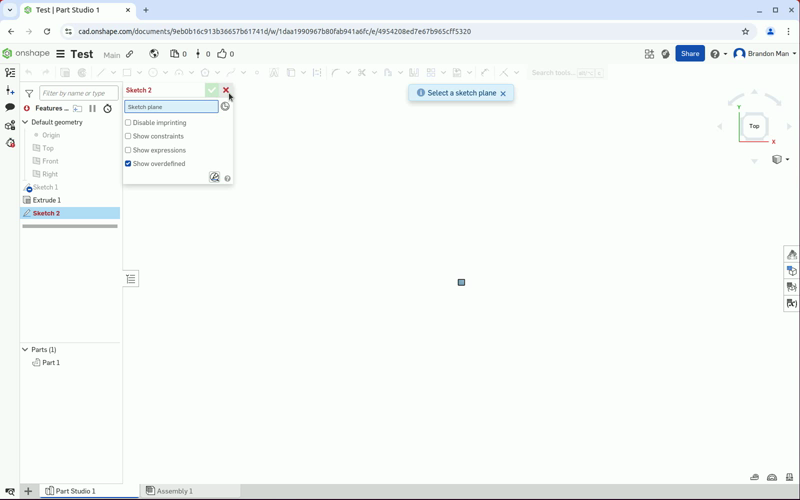
mouse_move(73, 150)
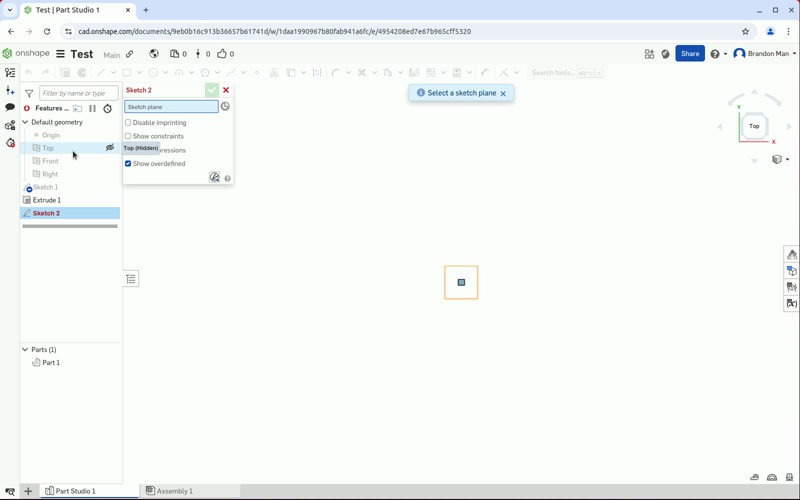
click(73, 150)
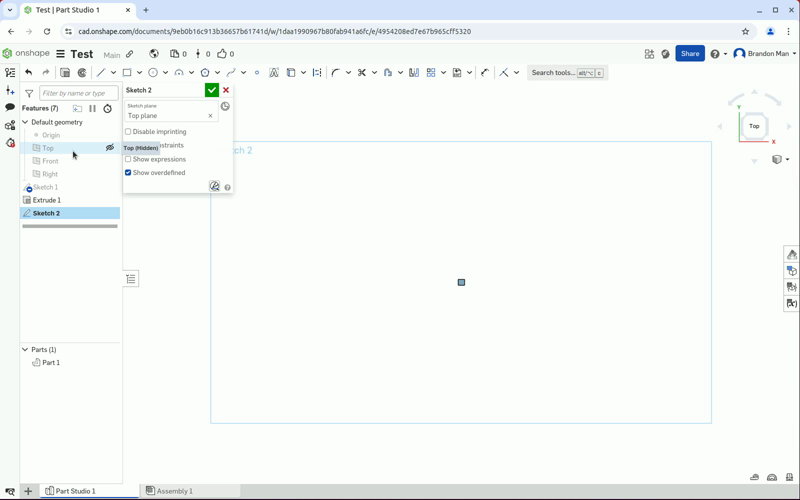
mouse_move(73, 352)
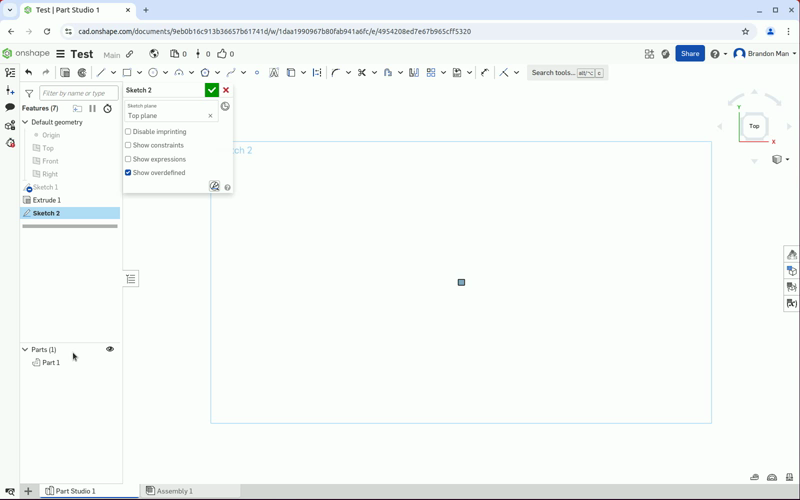
key(y)
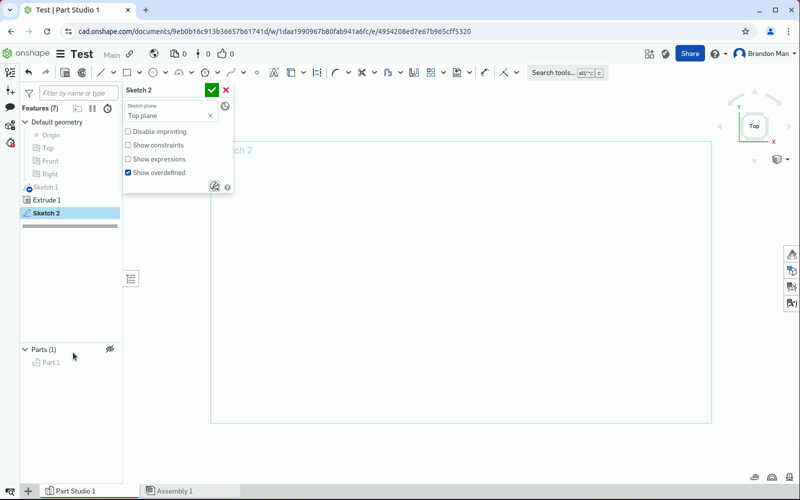
key(l)
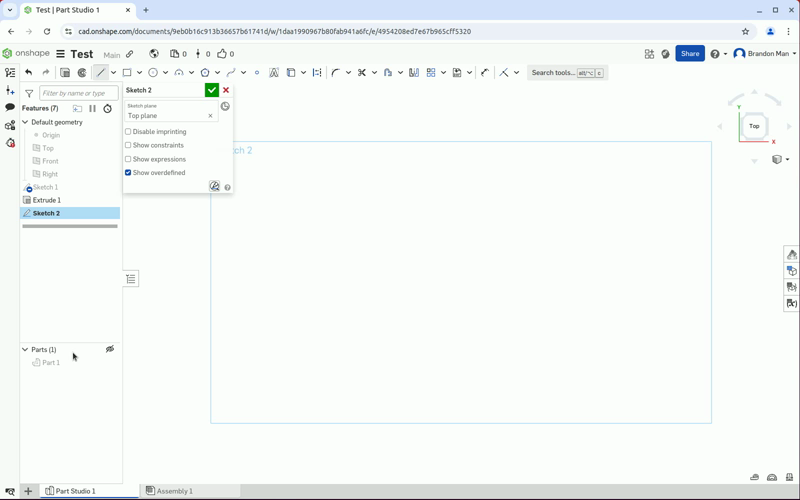
key_down(shift)
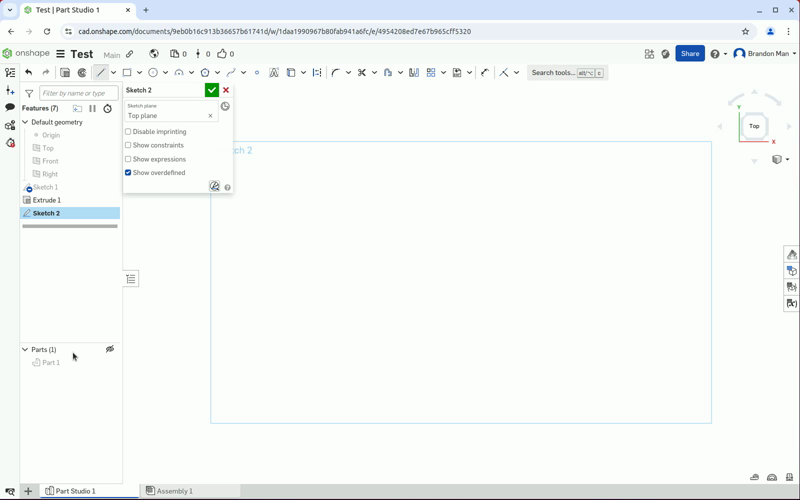
mouse_move(460, 282)
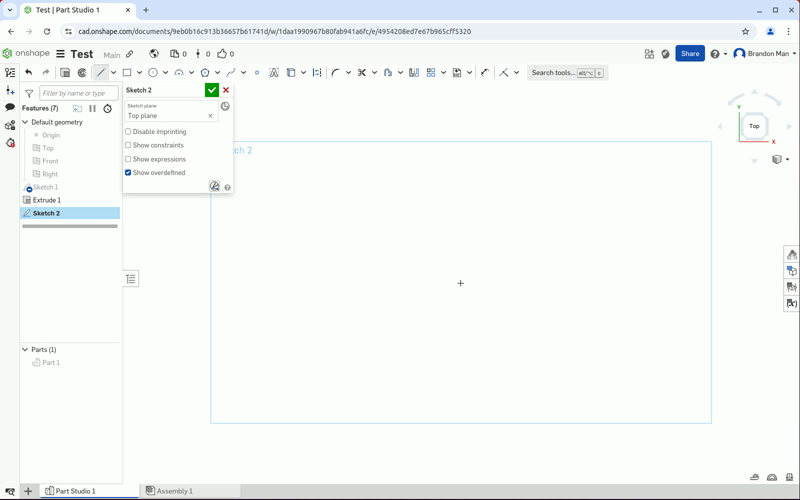
click(460, 282)
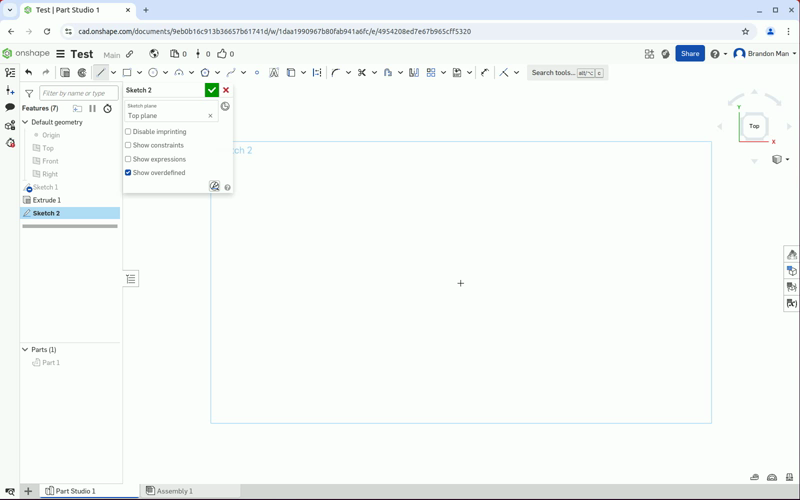
key_up(shift)
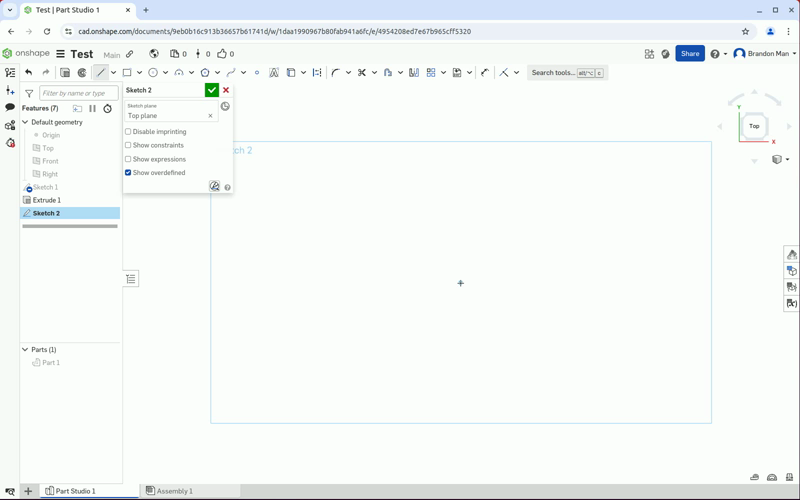
key_down(shift)
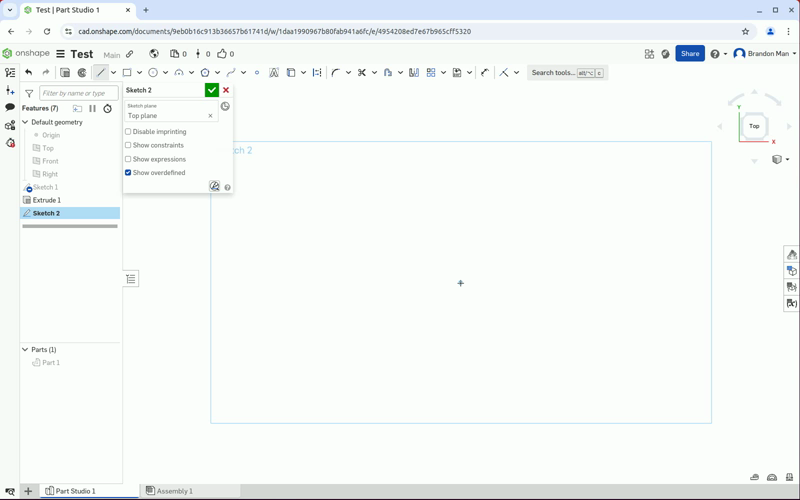
mouse_move(490, 282)
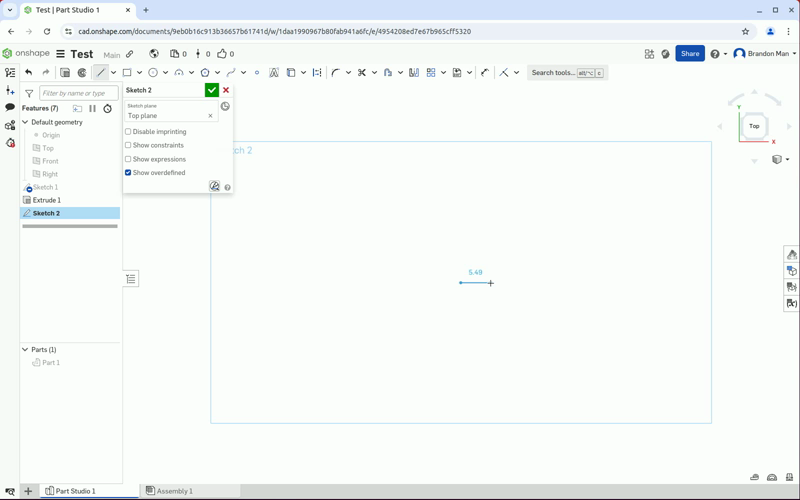
mouse_move(489, 282)
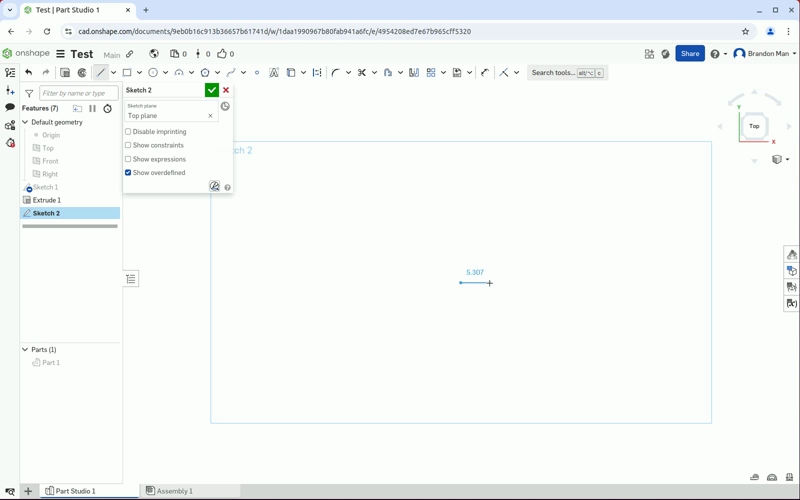
click(489, 282)
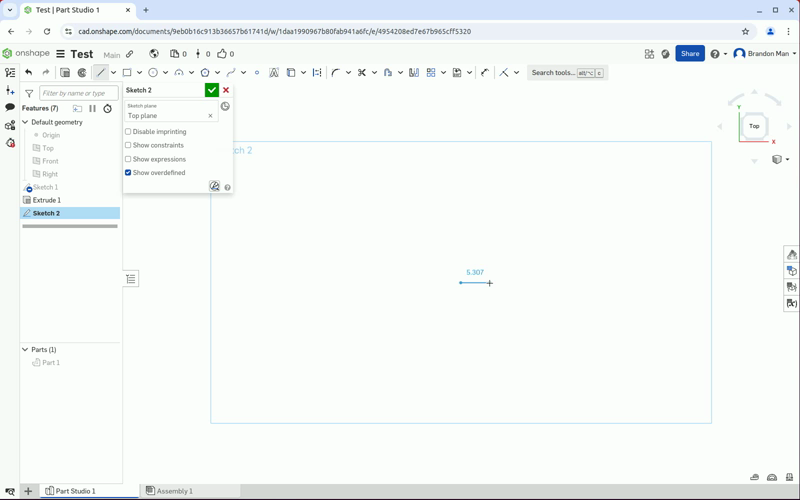
key_up(shift)
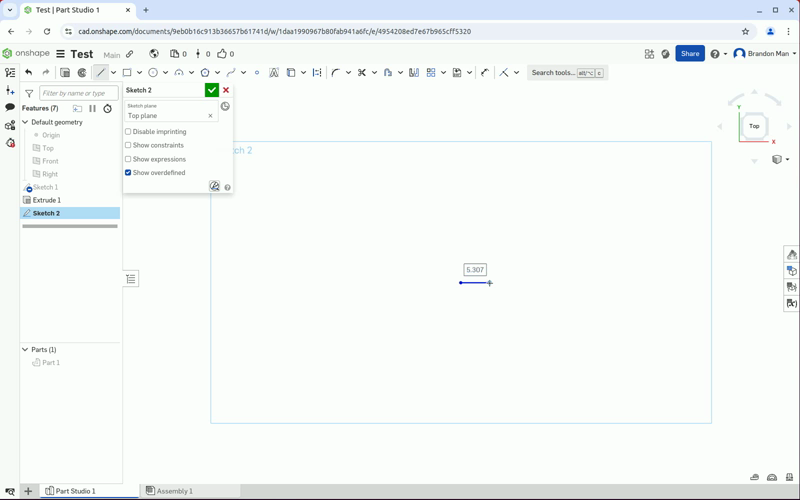
key_down(shift)
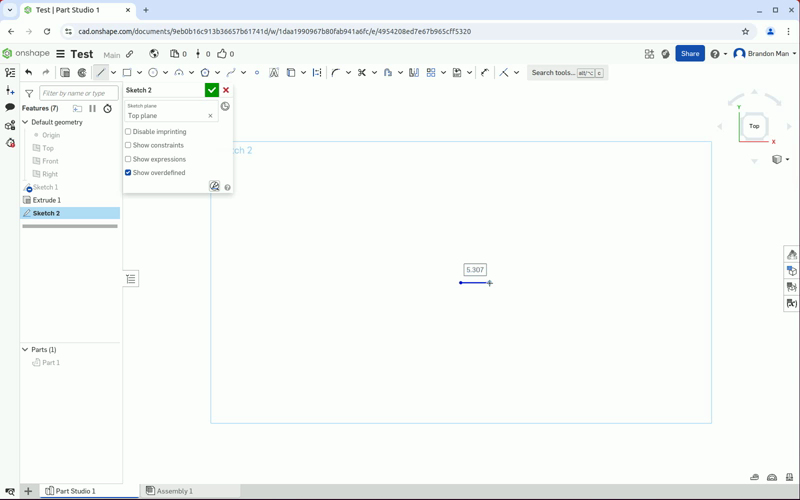
mouse_move(519, 282)
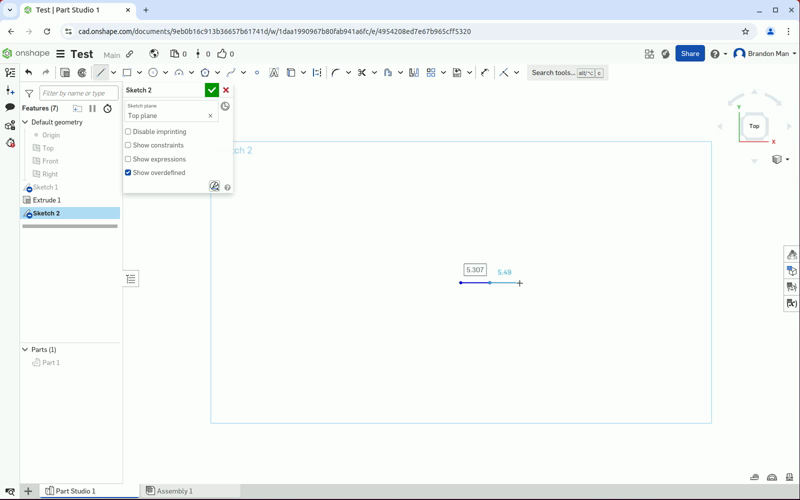
mouse_move(489, 268)
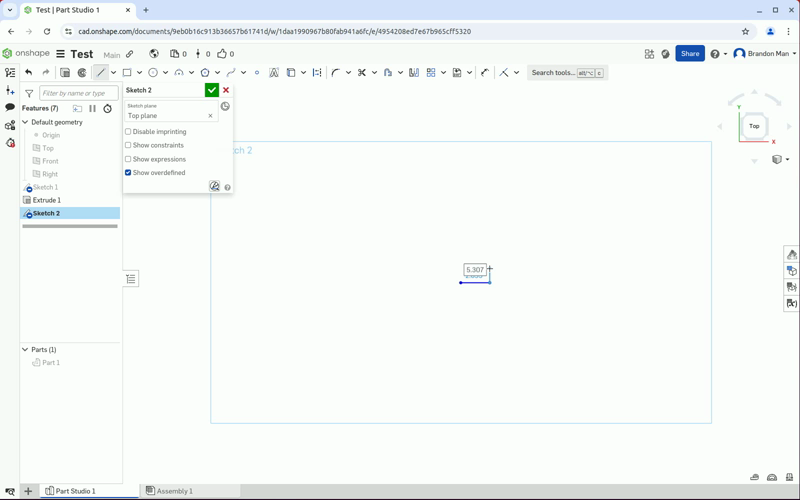
click(489, 268)
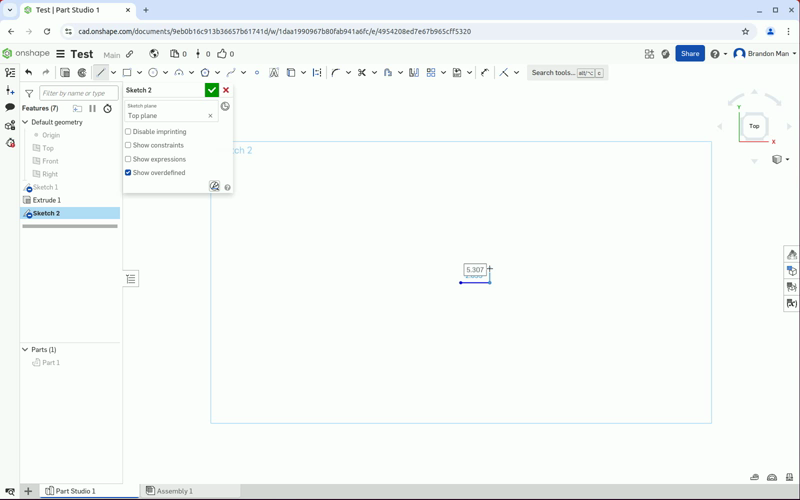
key_up(shift)
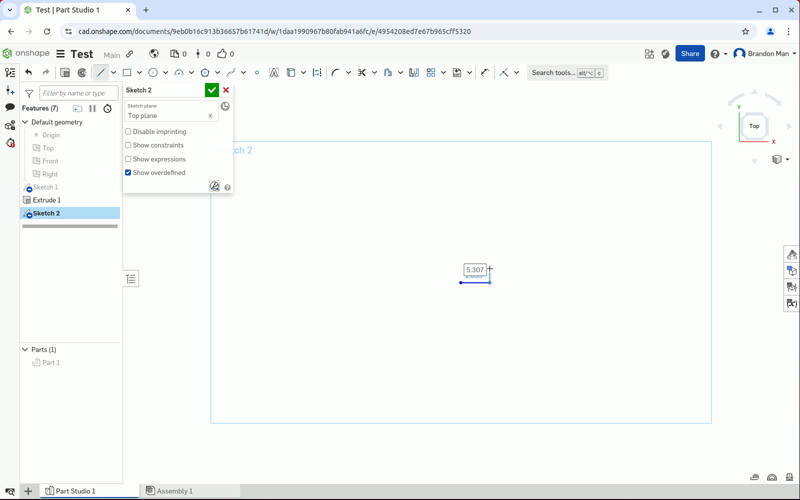
key_down(shift)
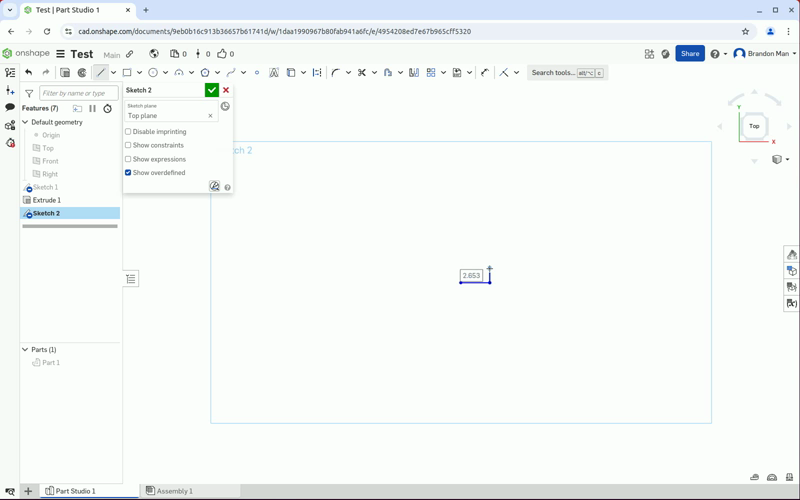
mouse_move(519, 268)
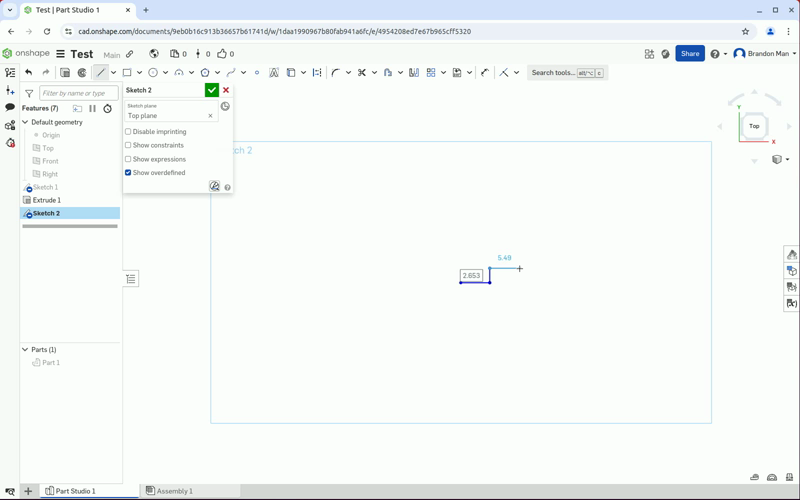
mouse_move(460, 268)
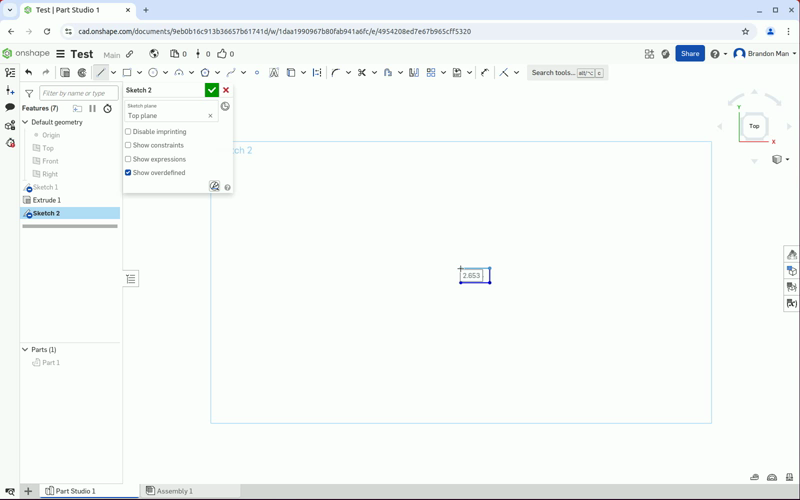
click(460, 268)
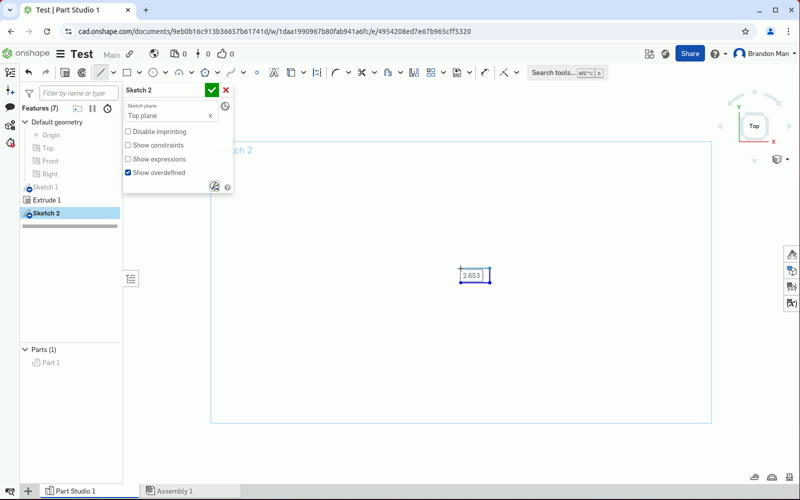
key_up(shift)
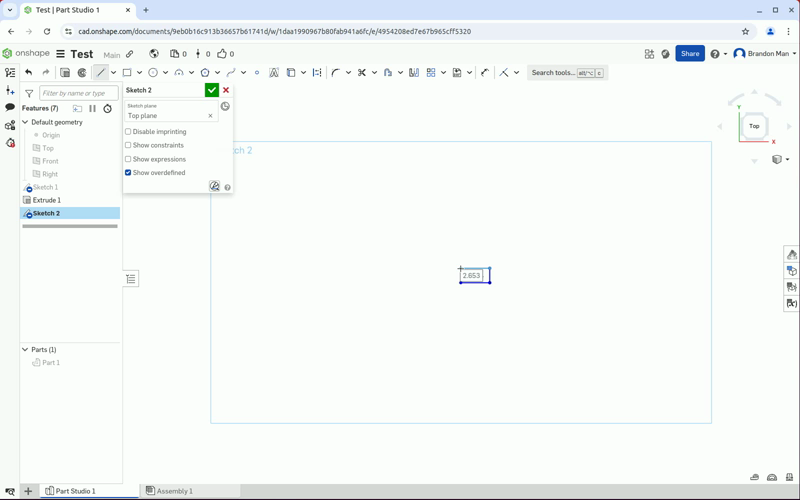
mouse_move(490, 268)
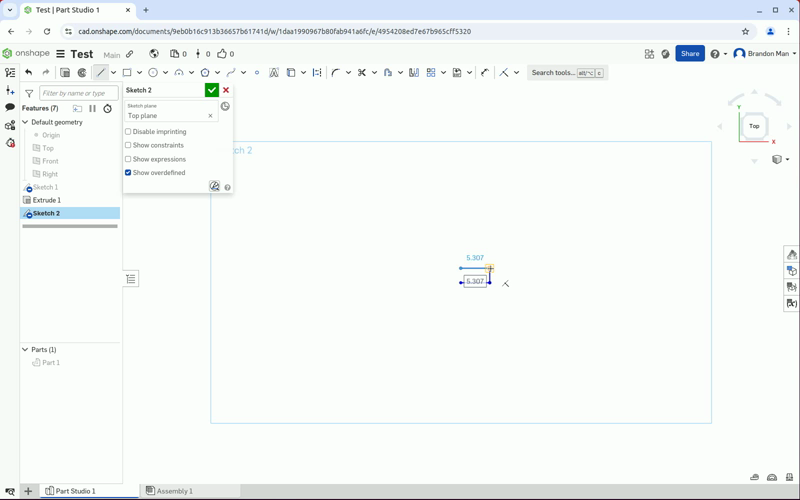
key_down(shift)
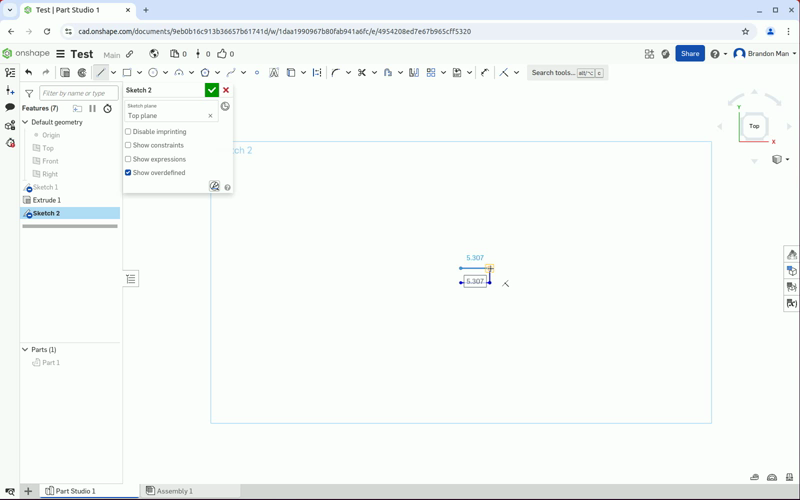
mouse_move(460, 282)
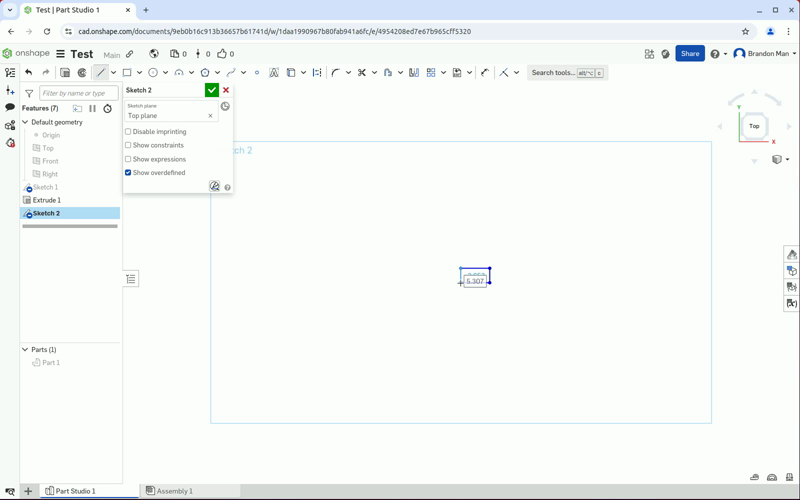
key_up(shift)
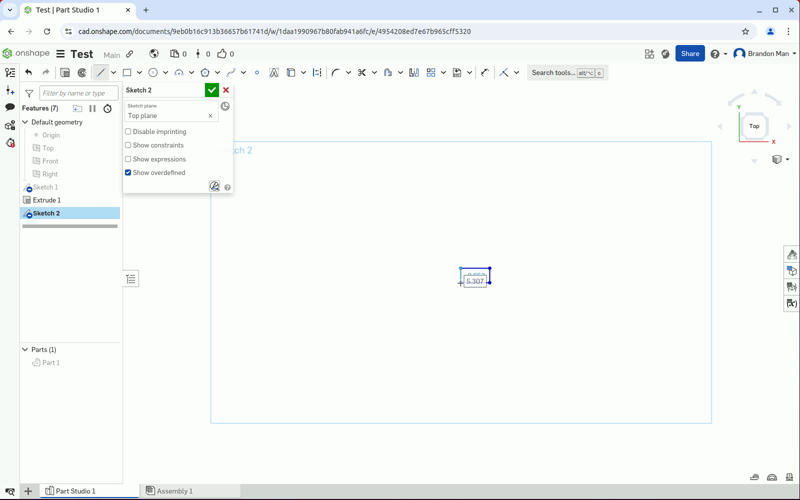
click(460, 282)
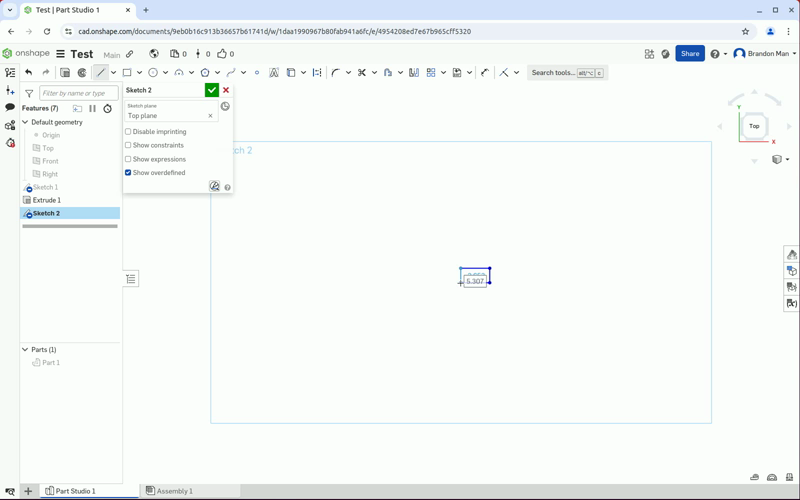
key(esc)
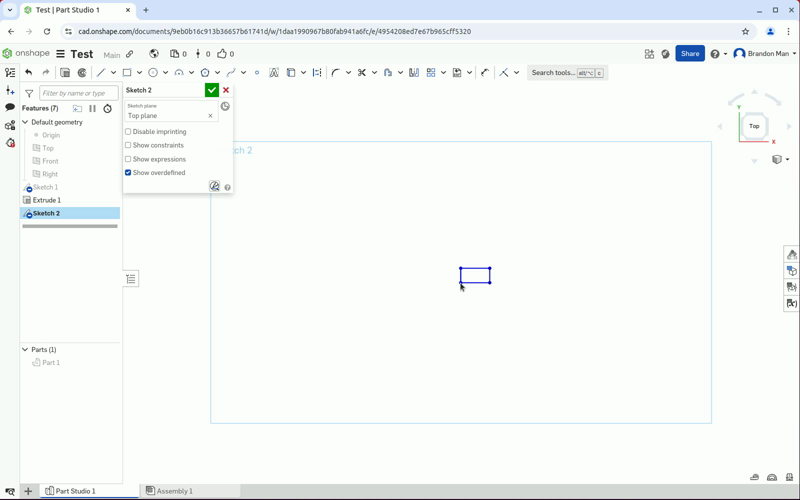
key(c)
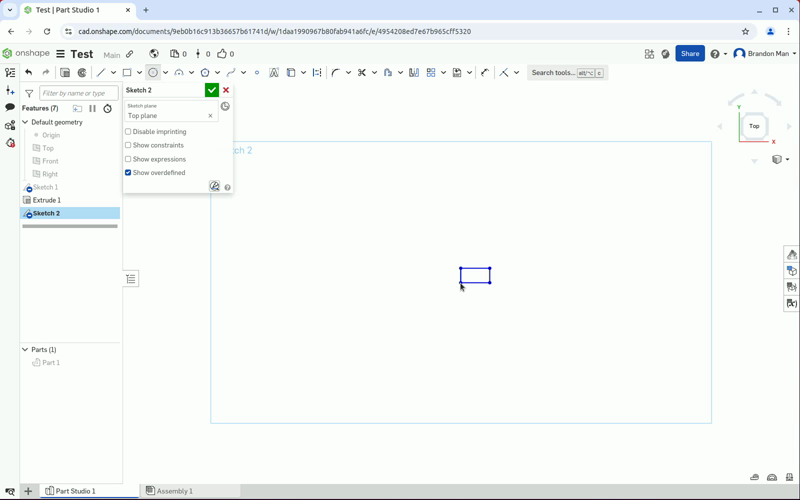
key_down(shift)
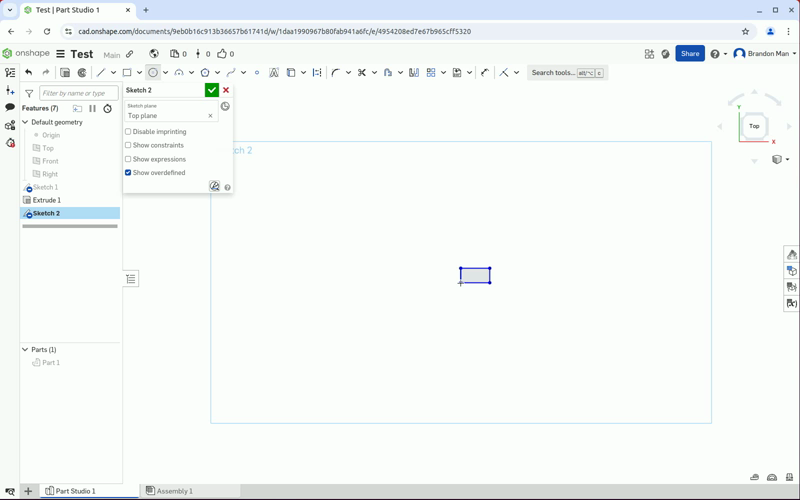
mouse_move(475, 275)
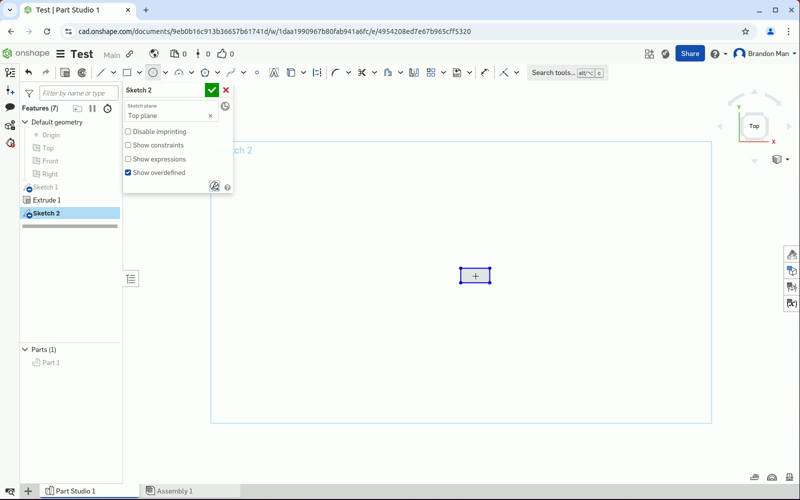
click(475, 275)
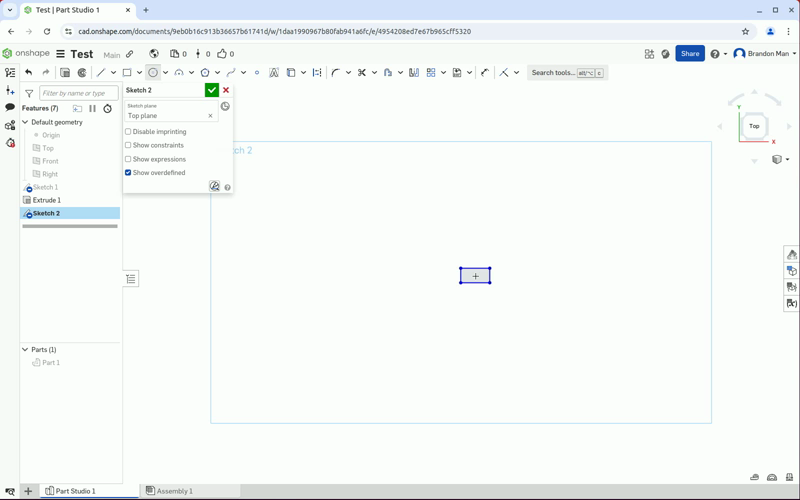
key_up(shift)
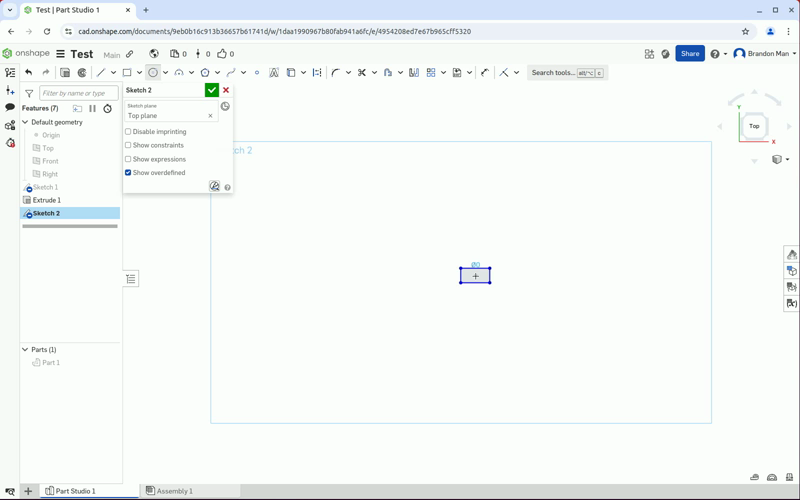
mouse_move(477, 275)
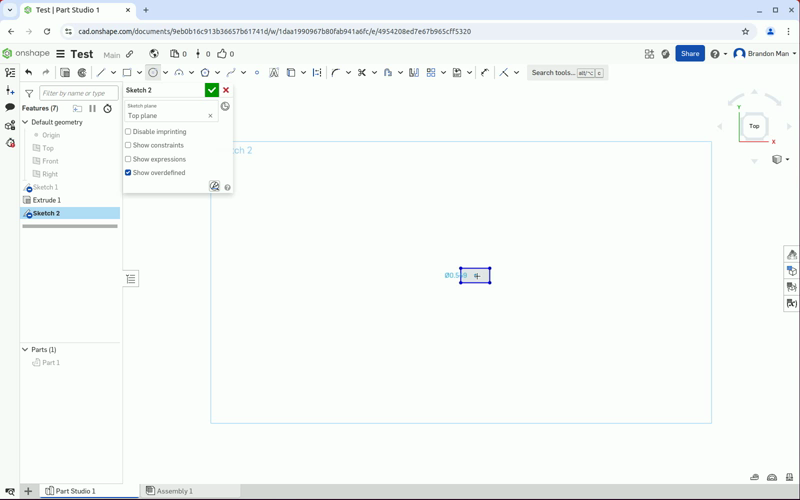
scroll(6)
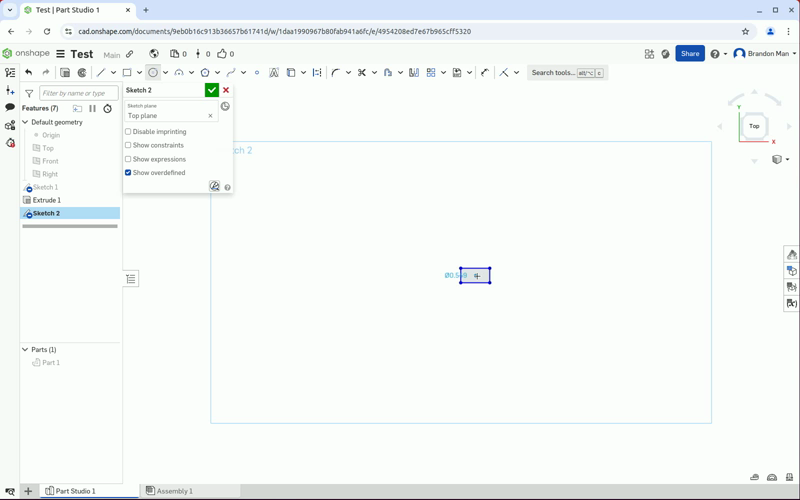
scroll(6)
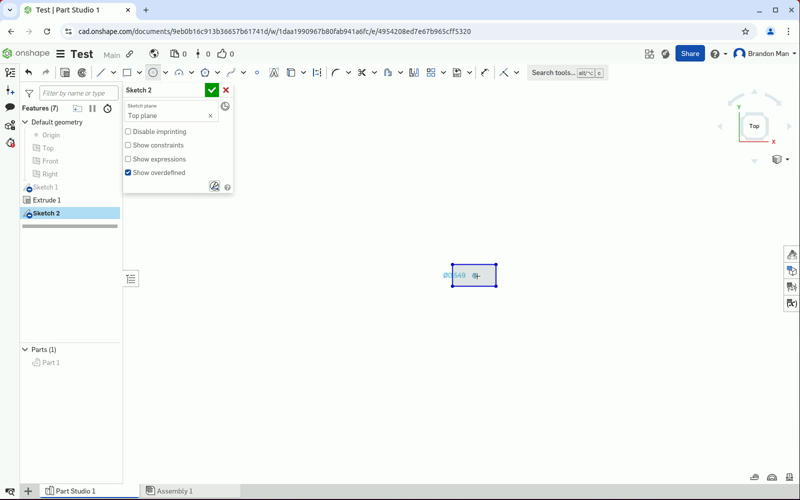
scroll(6)
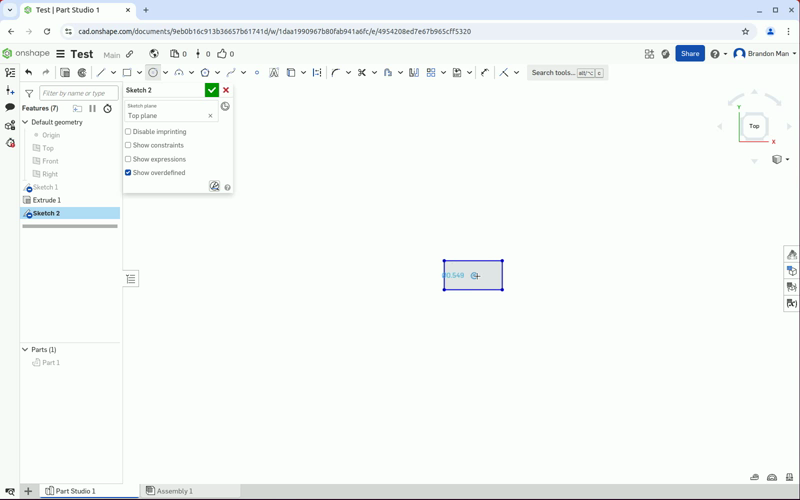
scroll(6)
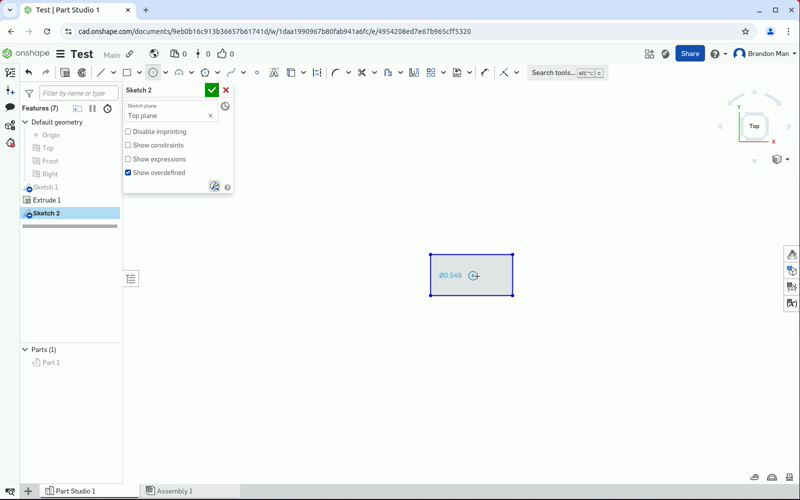
scroll(6)
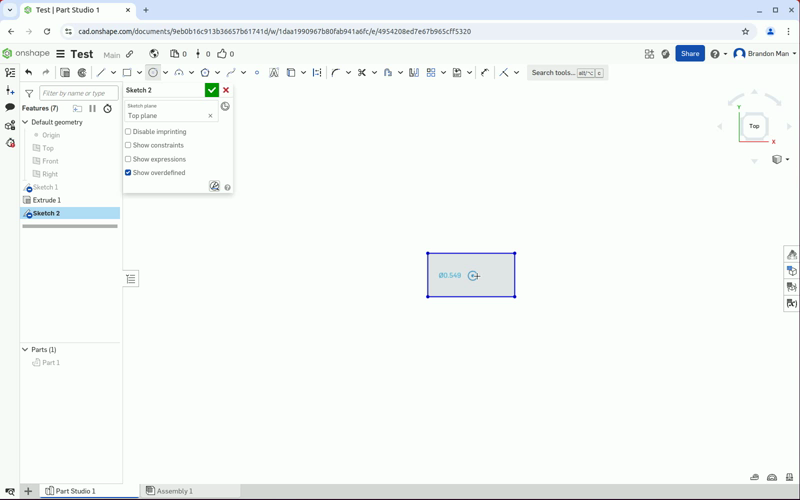
scroll(6)
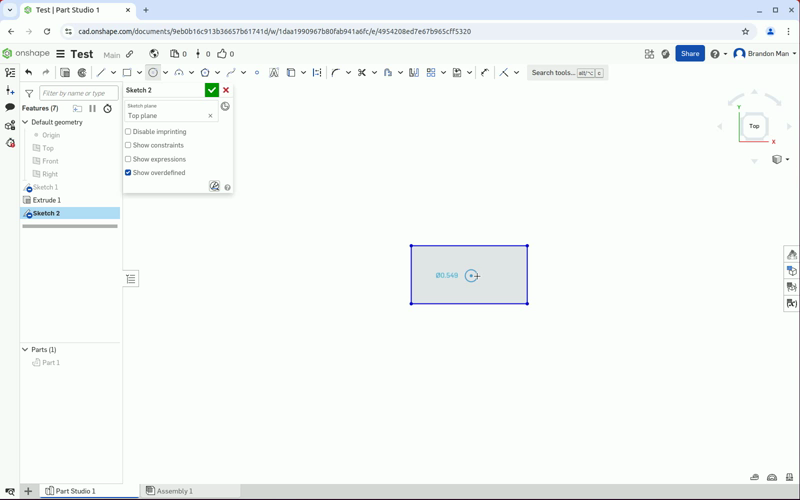
scroll(6)
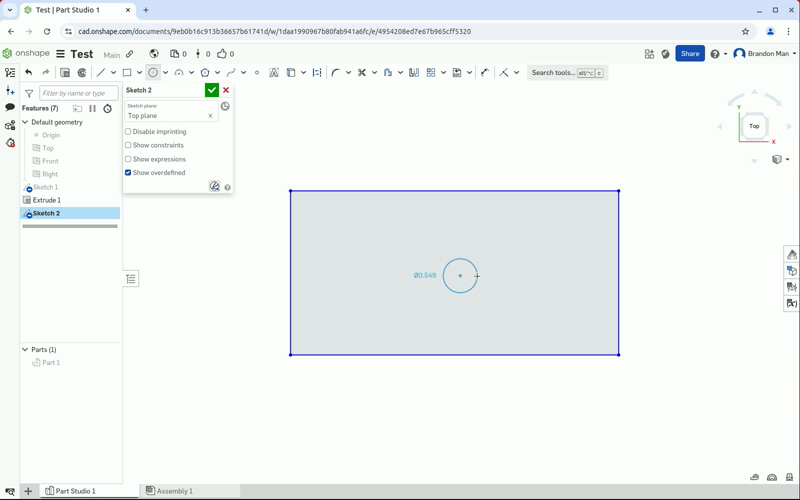
click(477, 275)
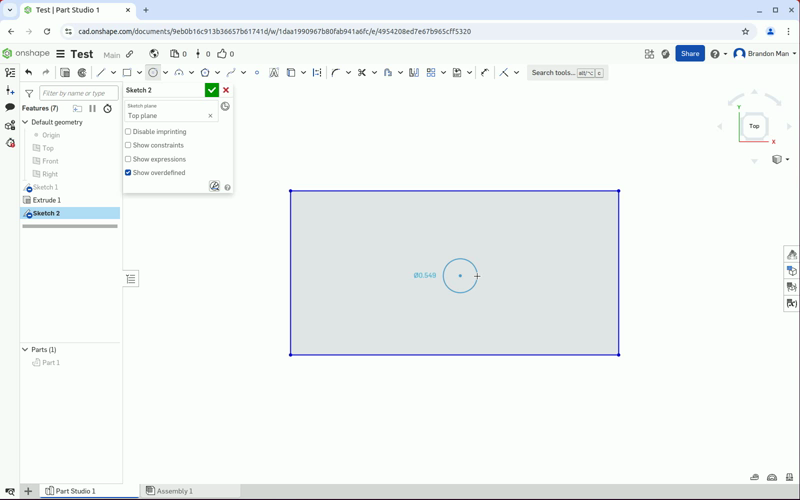
scroll(-6)
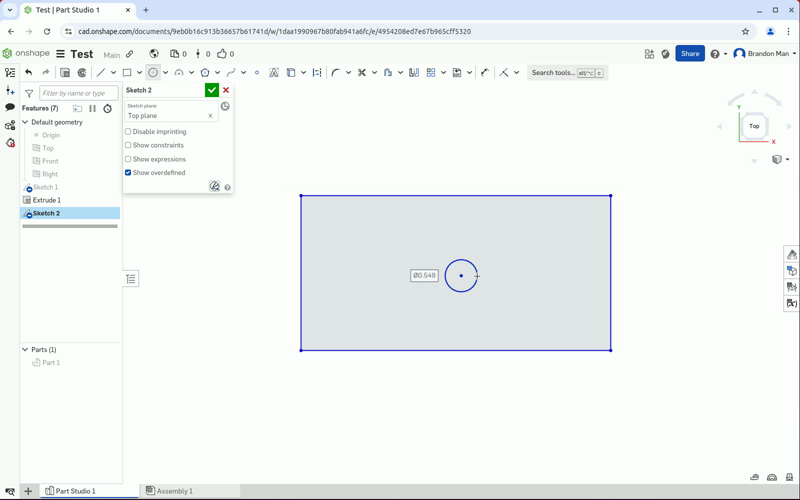
scroll(-6)
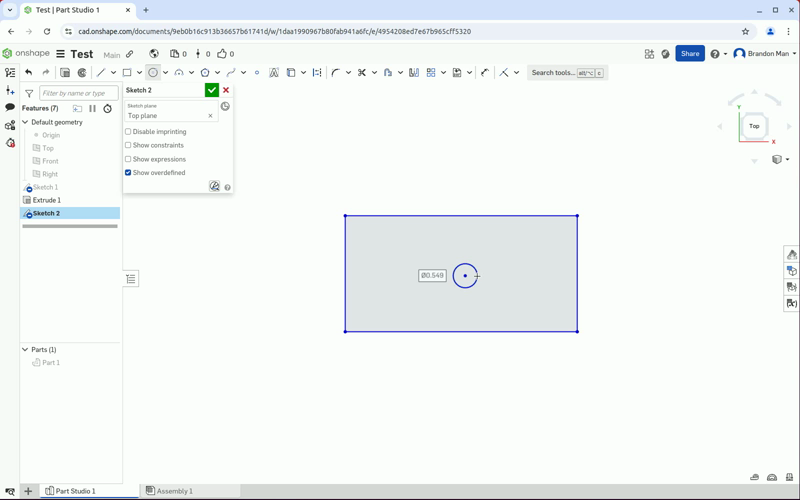
scroll(-6)
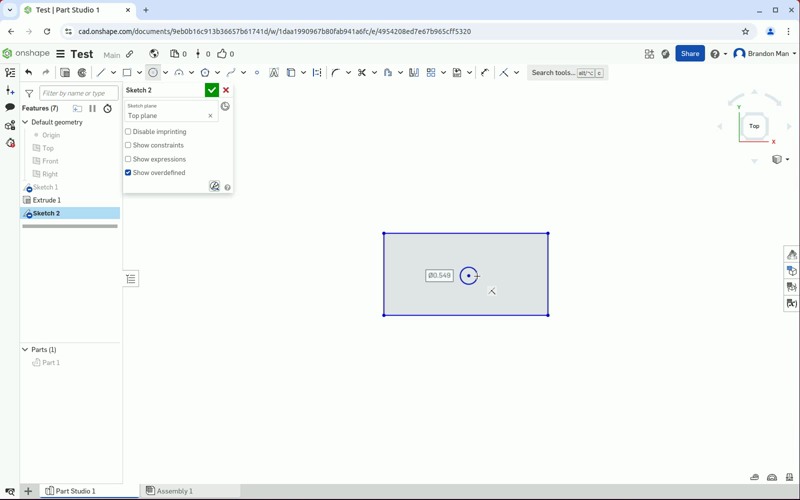
scroll(-6)
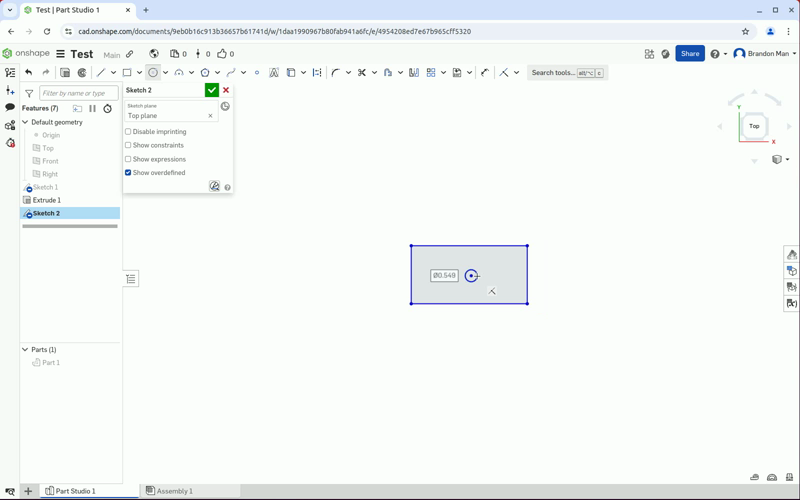
scroll(-6)
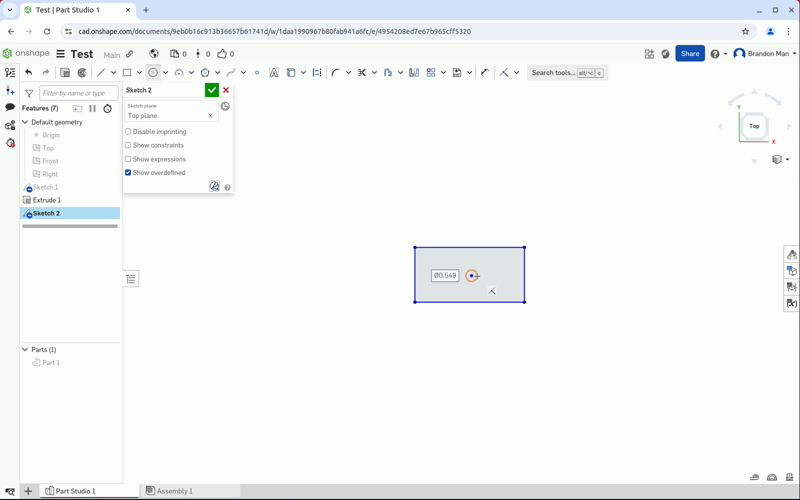
scroll(-6)
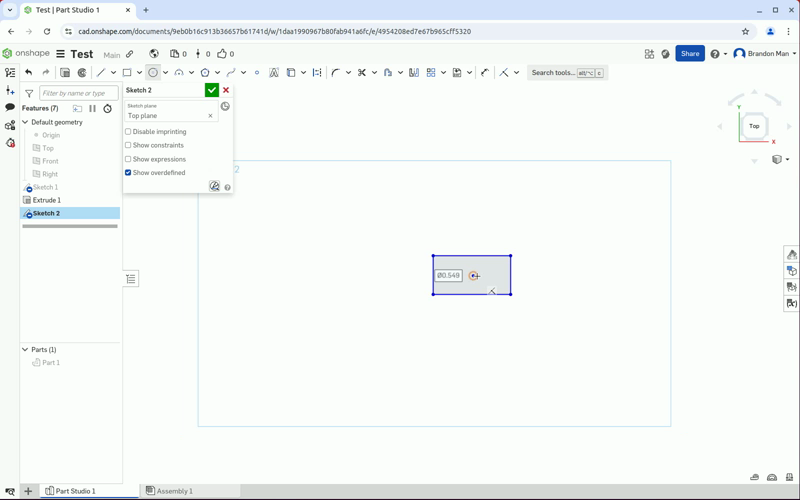
scroll(-6)
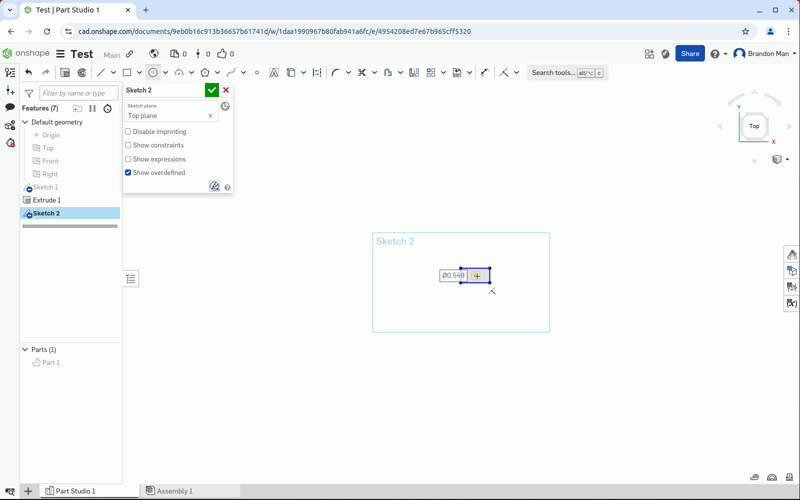
key(esc)
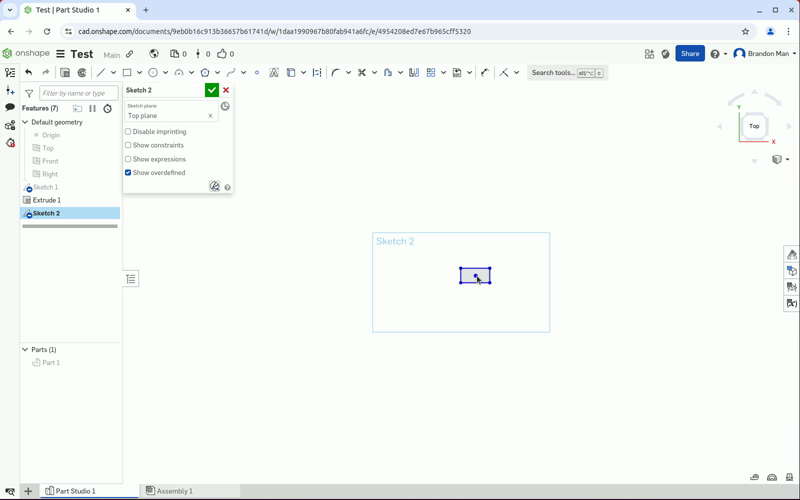
mouse_move(479, 270)
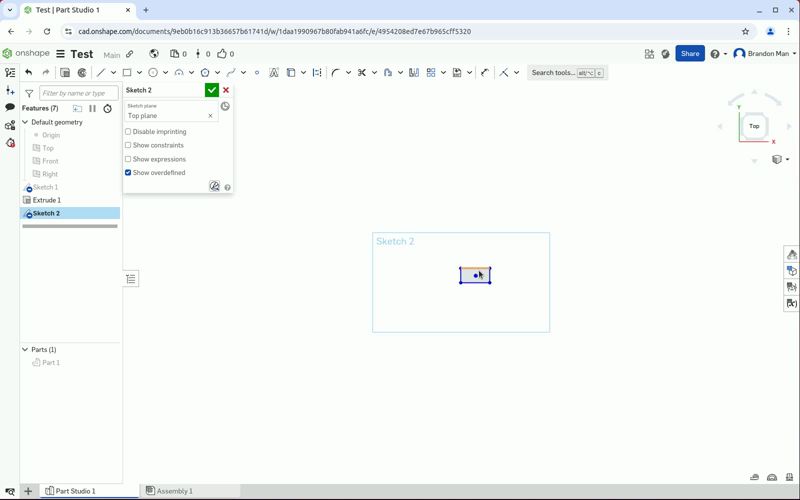
scroll(6)
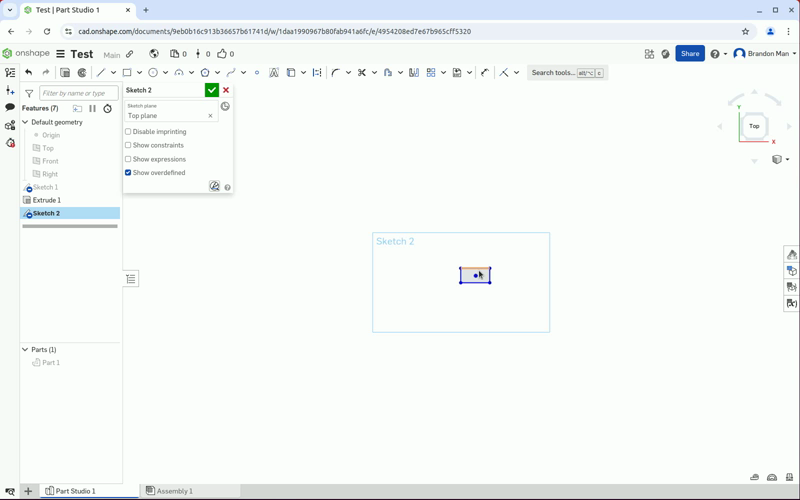
scroll(6)
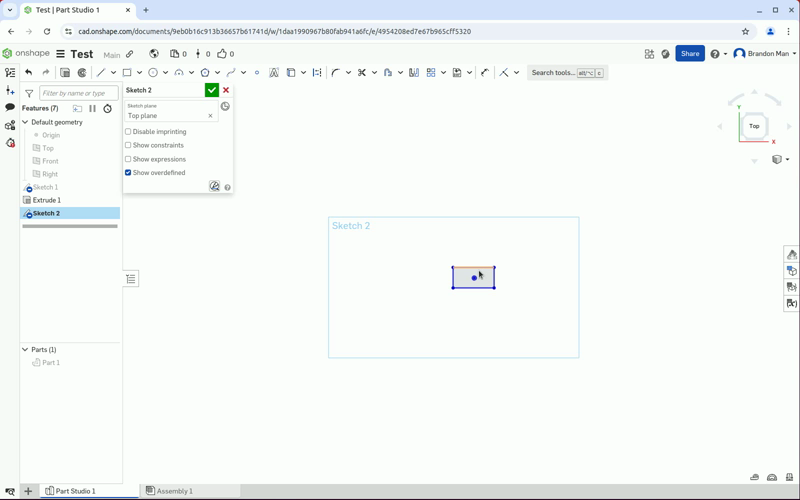
scroll(6)
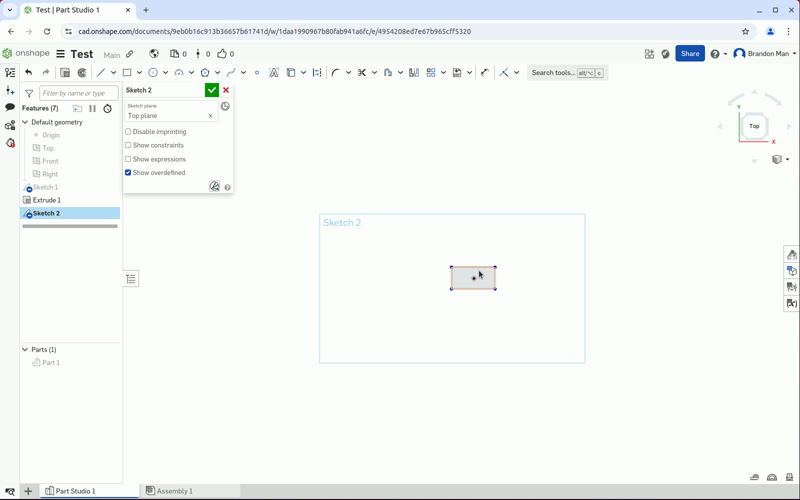
scroll(6)
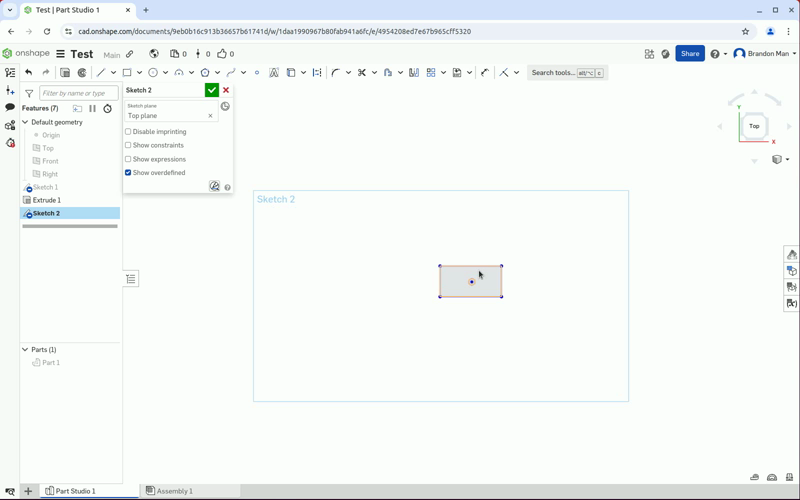
scroll(6)
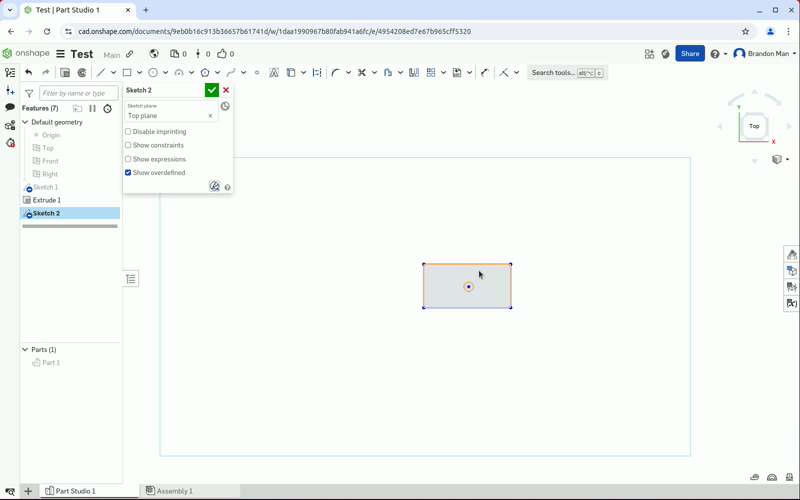
scroll(6)
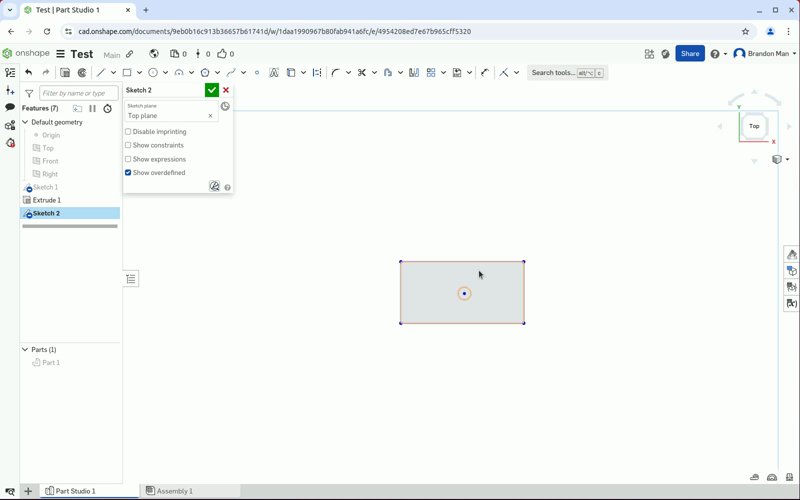
scroll(6)
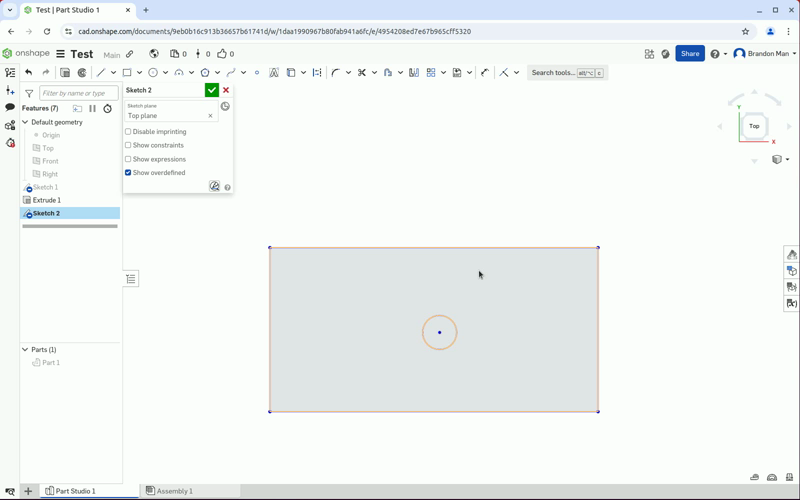
click(479, 270)
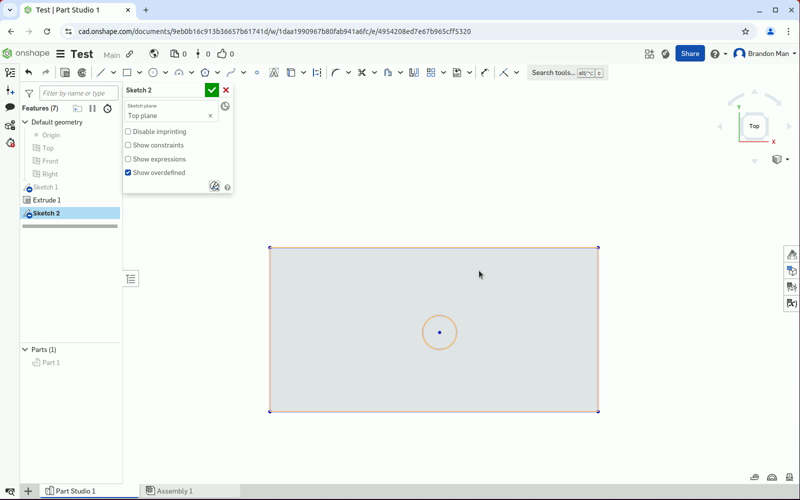
scroll(-6)
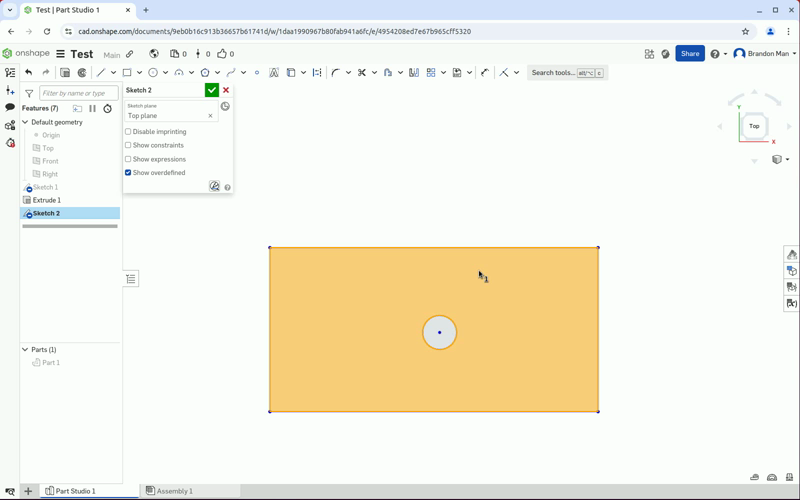
scroll(-6)
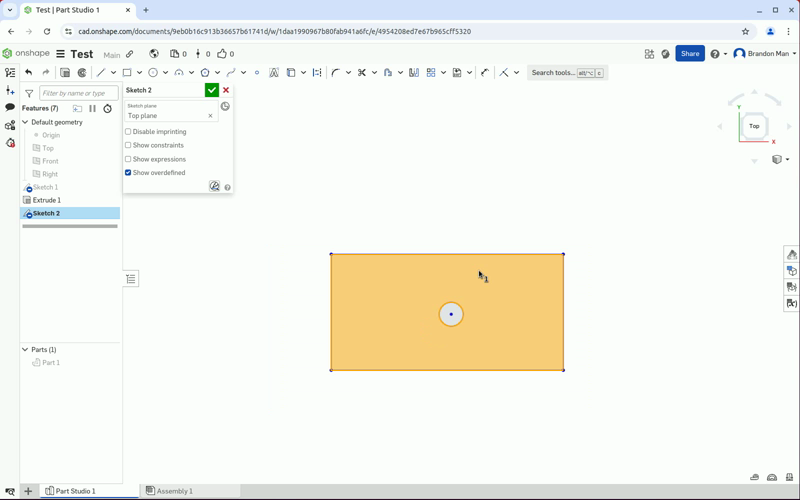
scroll(-6)
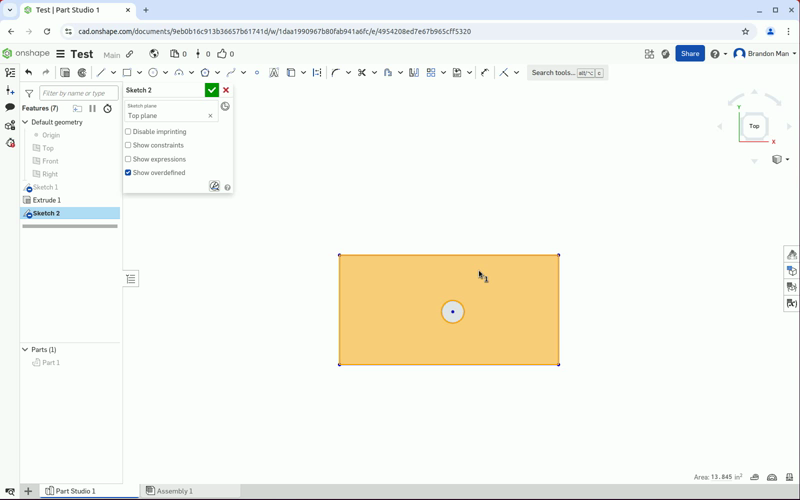
scroll(-6)
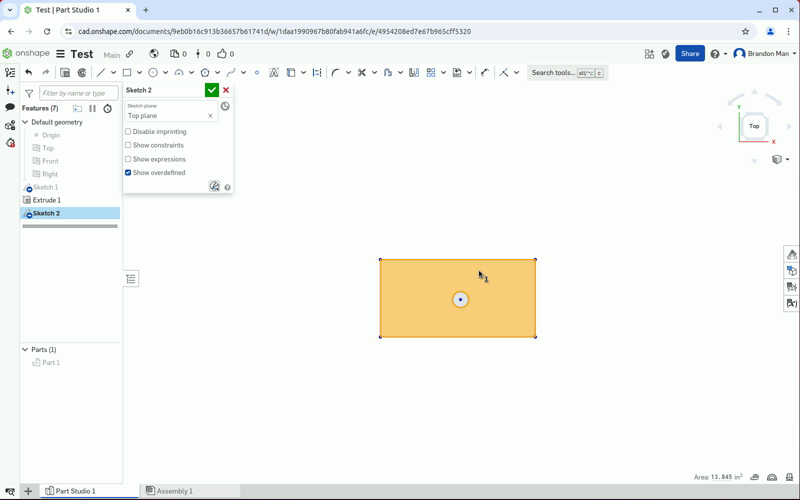
scroll(-6)
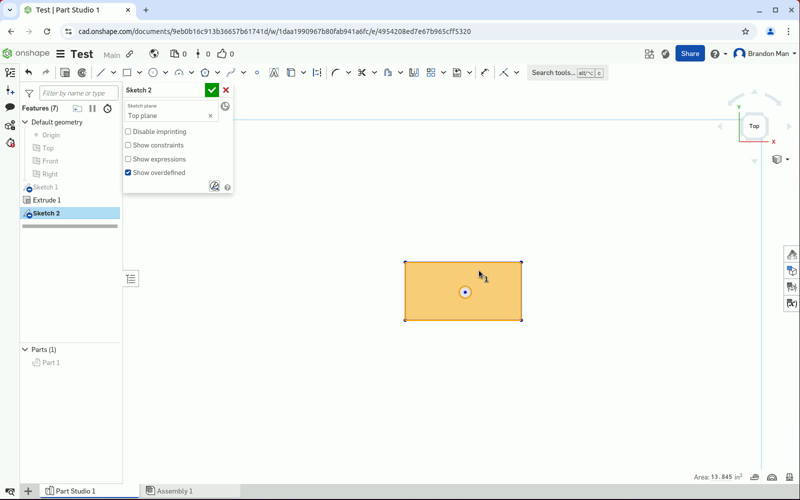
scroll(-6)
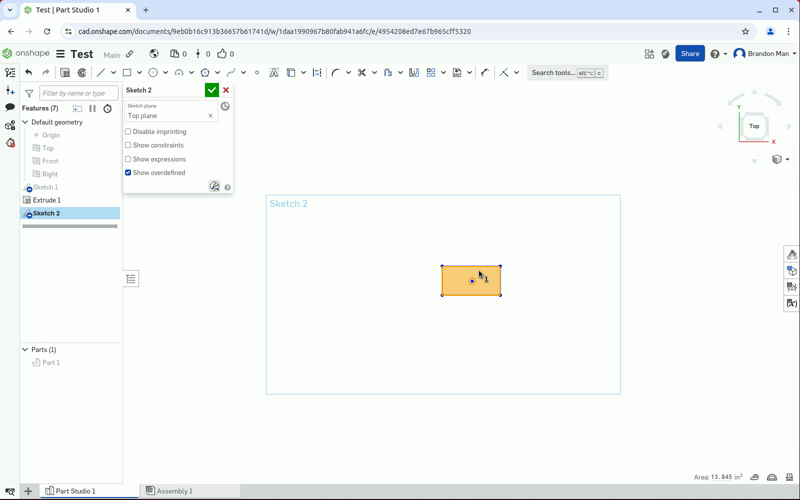
scroll(-6)
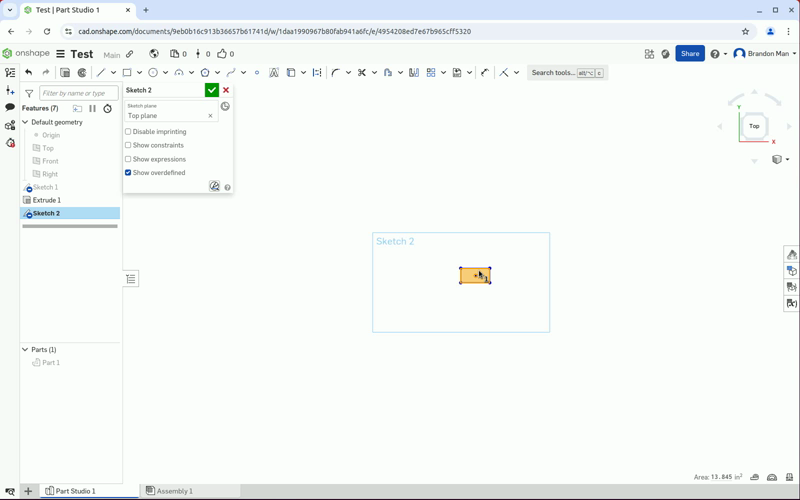
mouse_move(73, 352)
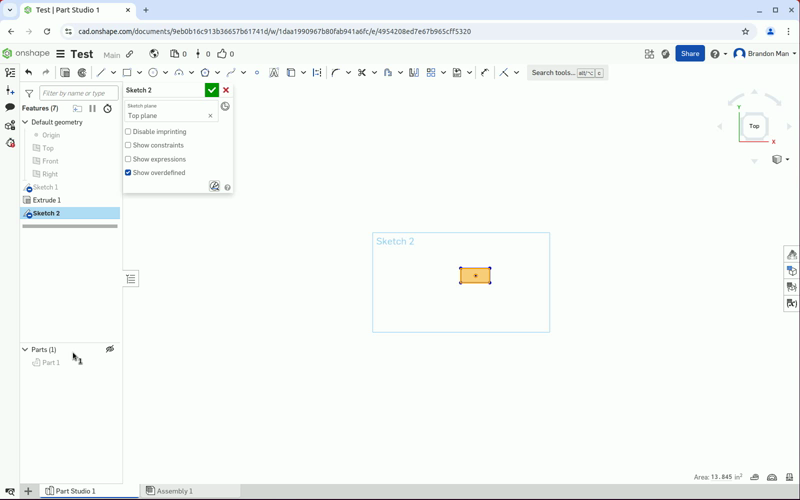
key(shift+y)
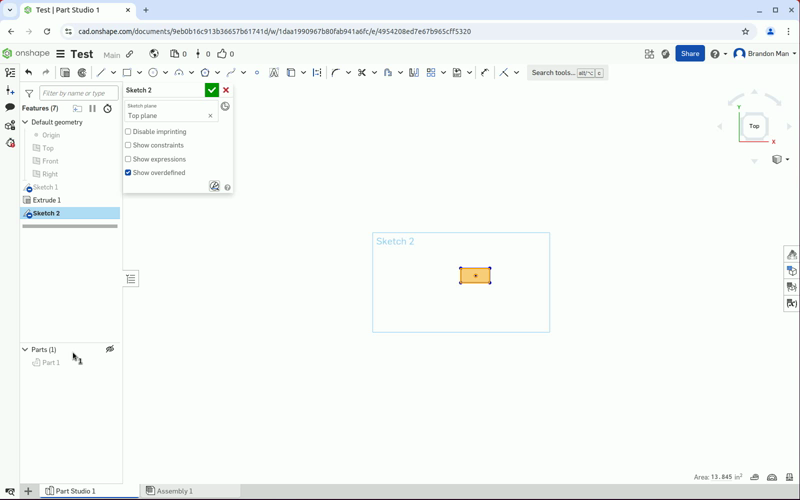
key(shift+e)
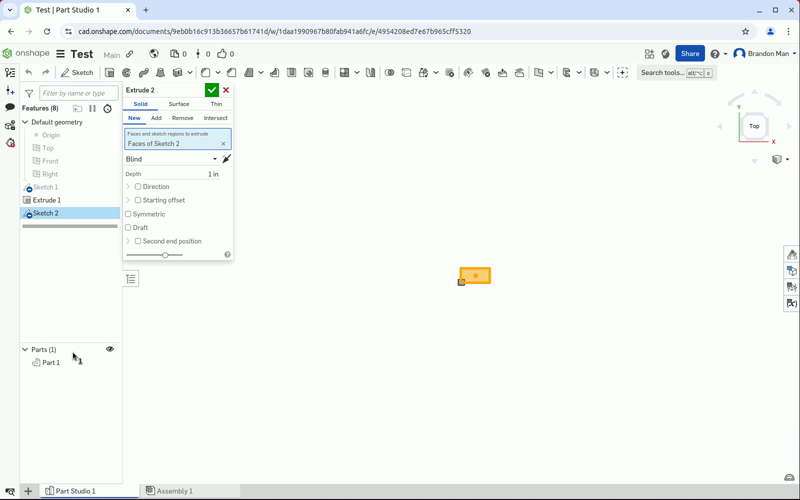
mouse_move(143, 106)
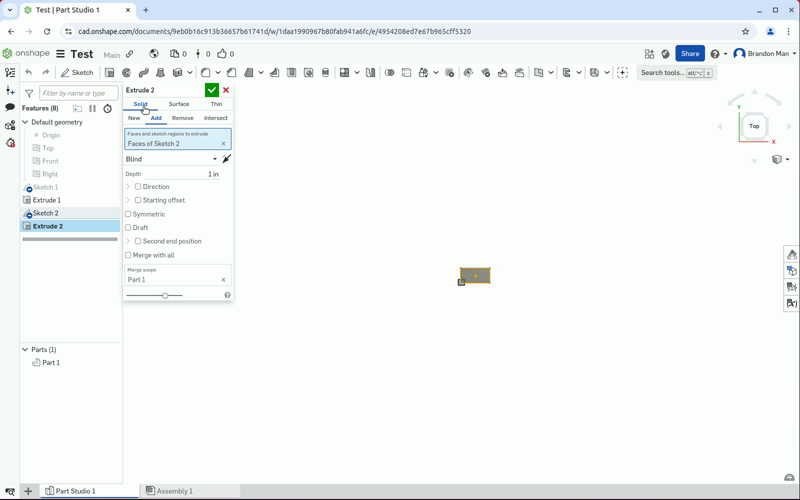
click(143, 106)
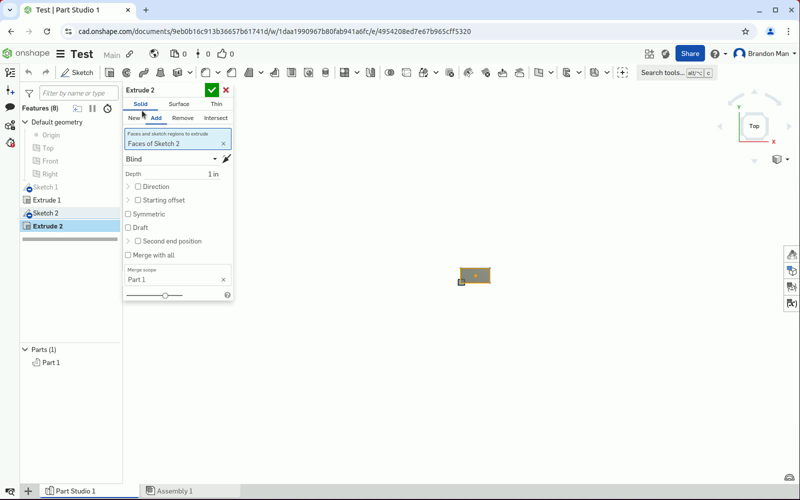
mouse_move(137, 120)
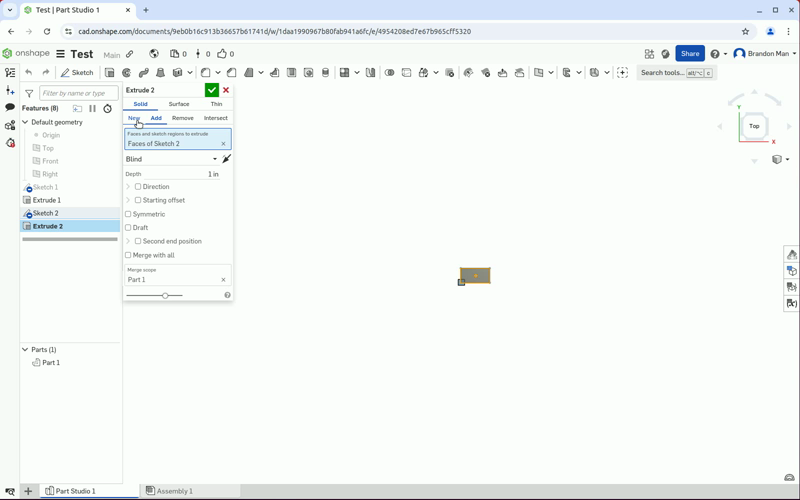
click(137, 120)
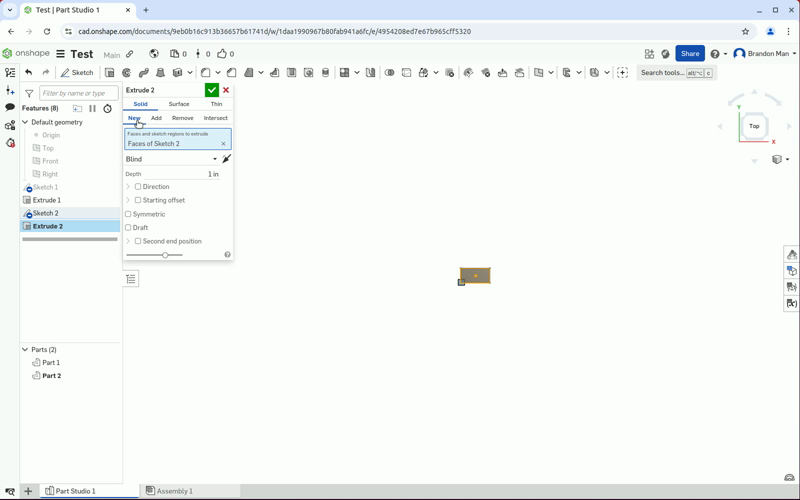
key(tab, 4)
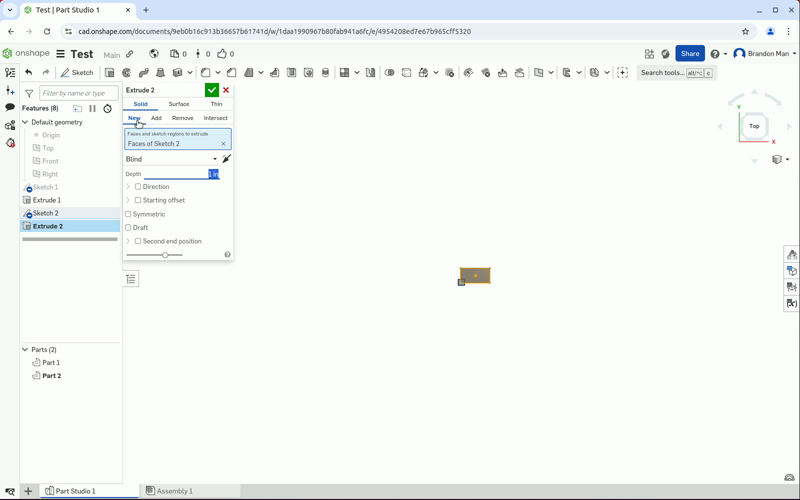
text(-0.241)
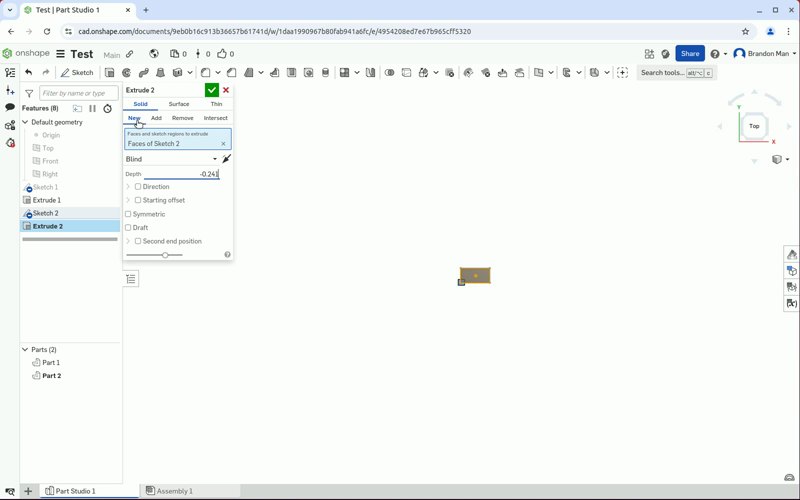
key(enter)
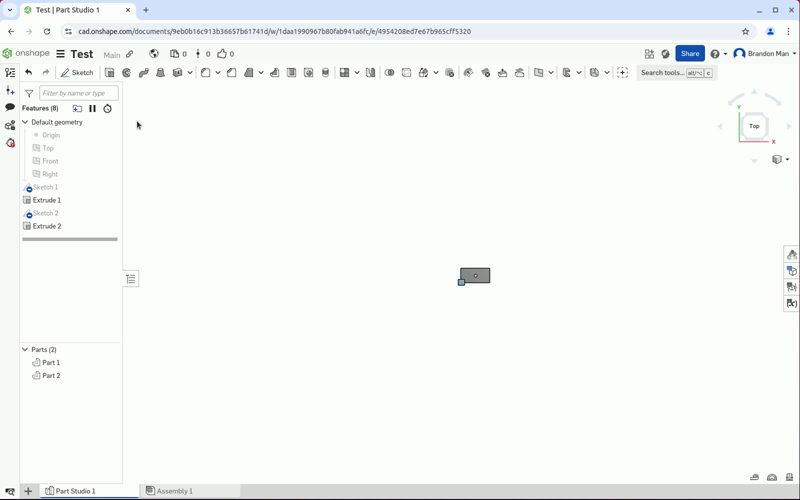
key(shift+h)
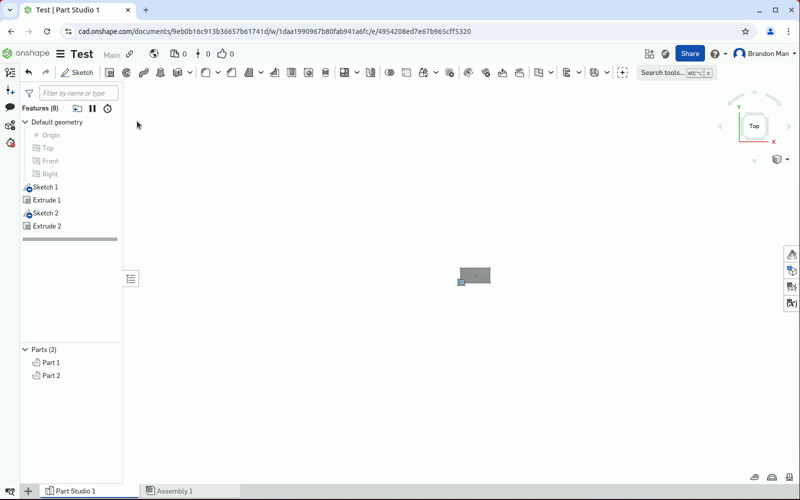
key(shift+h)
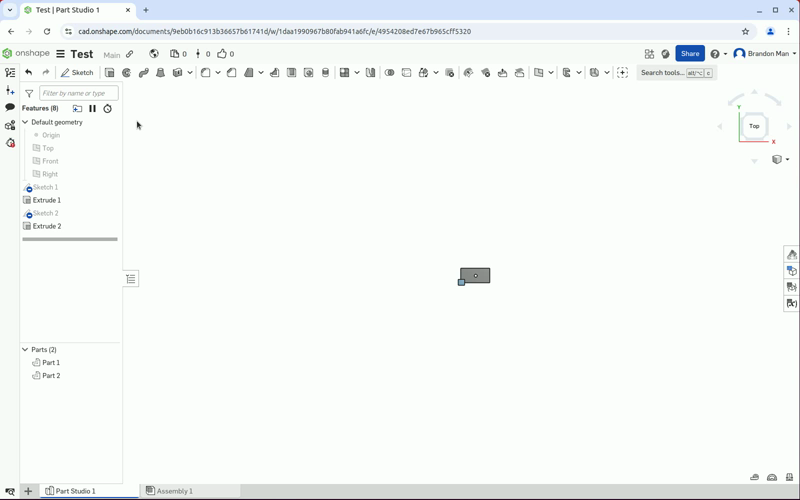
mouse_move(73, 189)
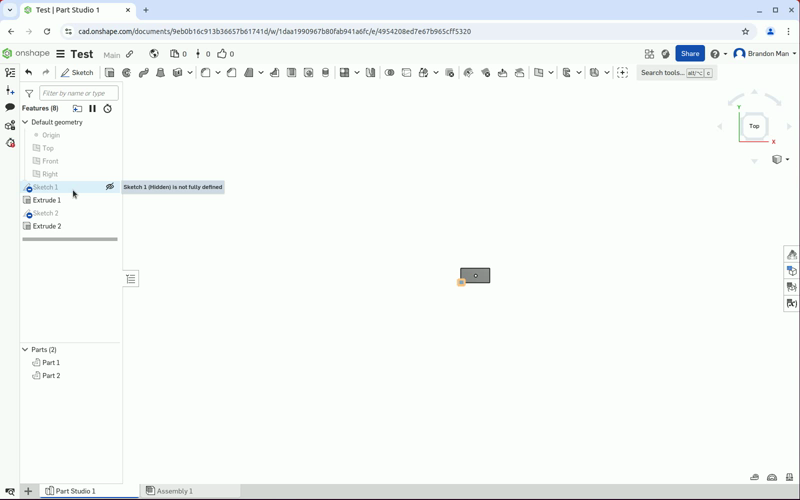
click(73, 189)
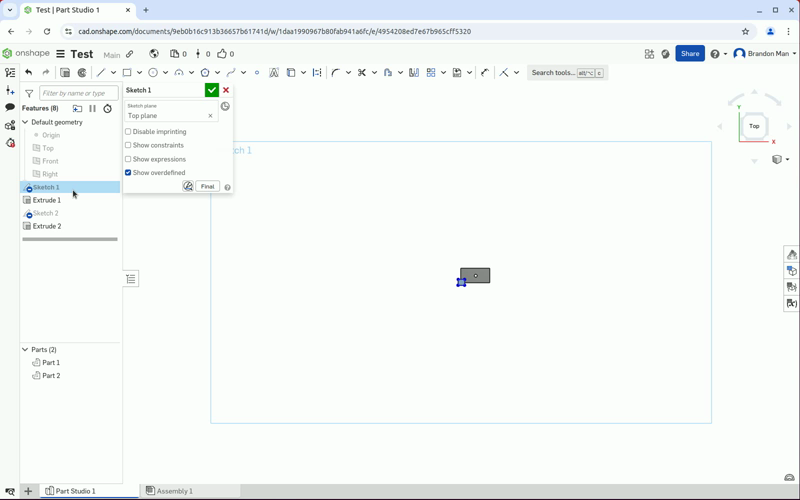
mouse_move(229, 92)
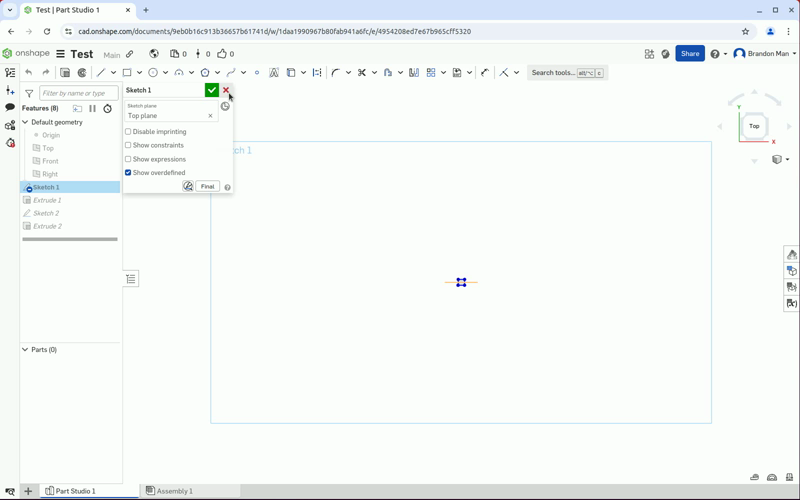
click(229, 92)
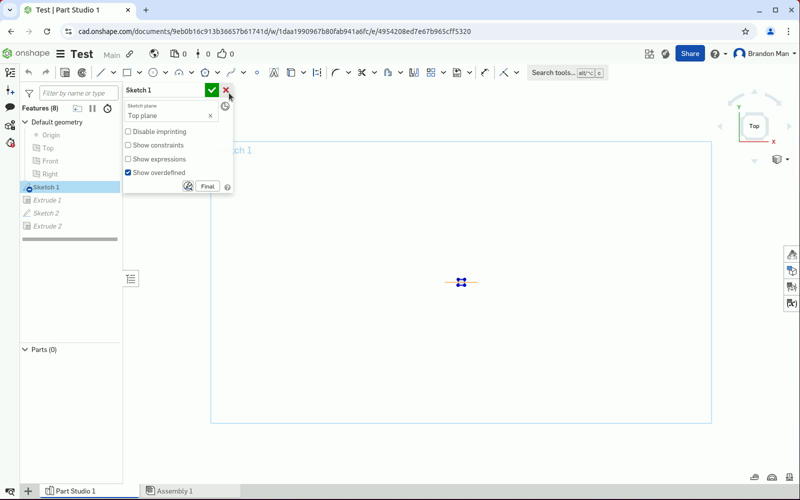
key(shift+s)
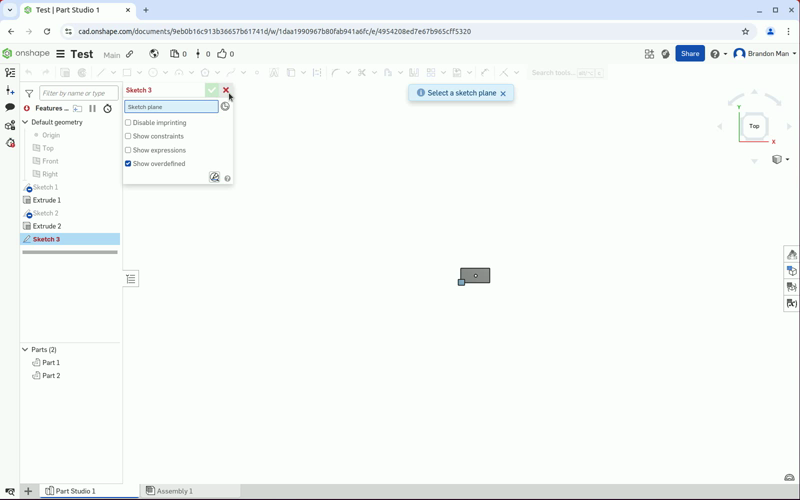
mouse_move(73, 150)
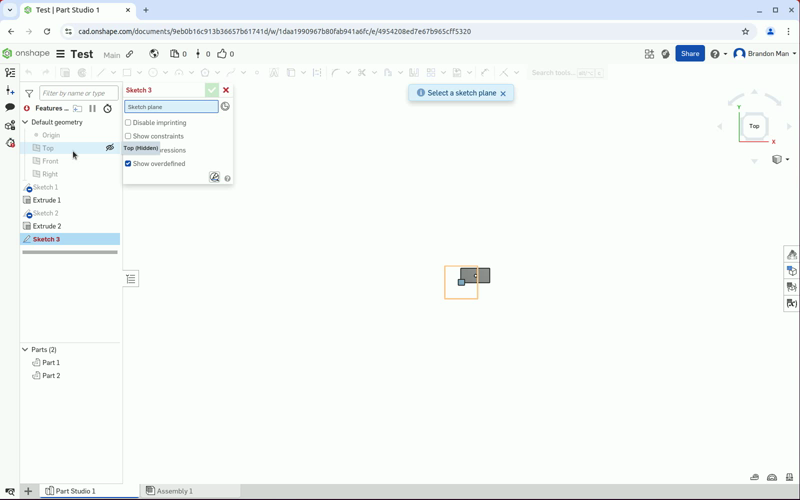
click(73, 150)
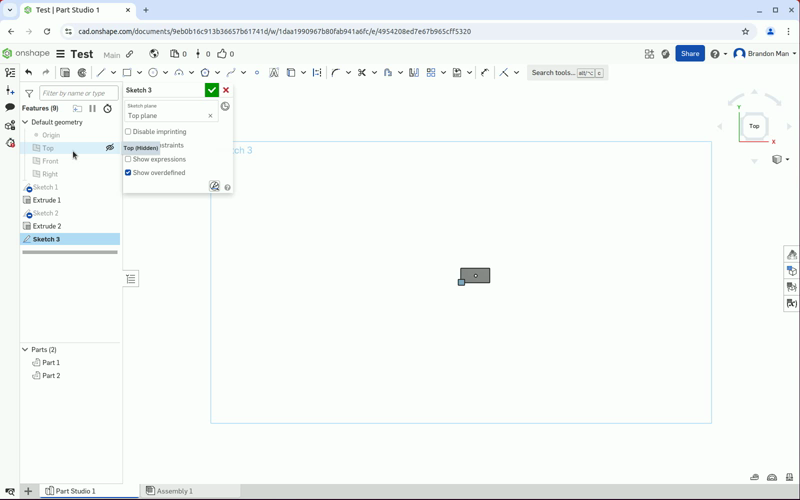
mouse_move(73, 352)
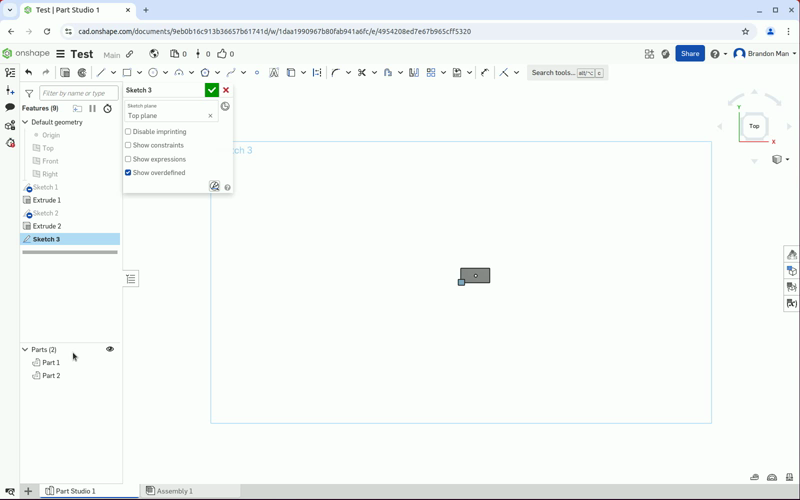
key(y)
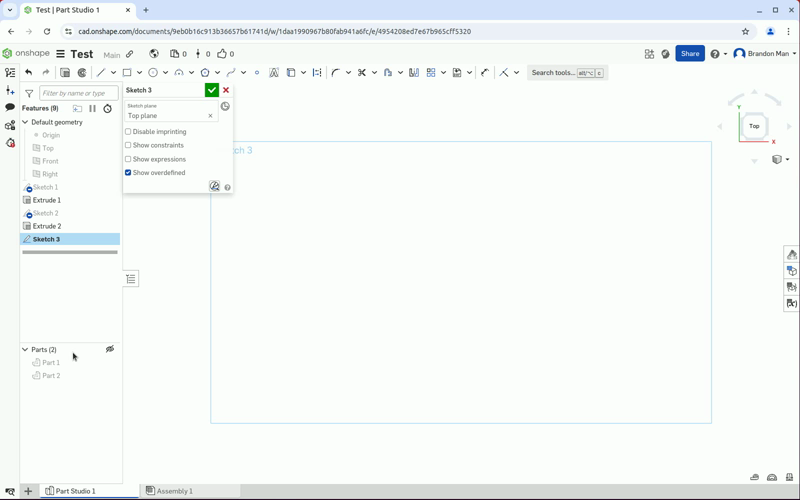
key(l)
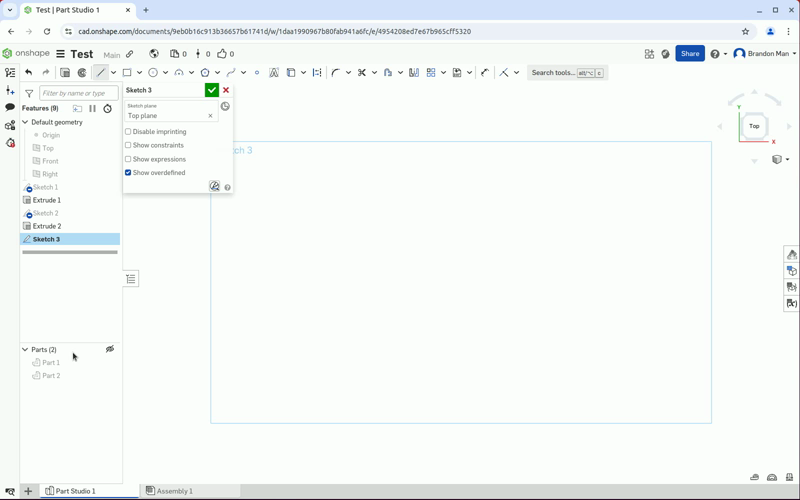
key_down(shift)
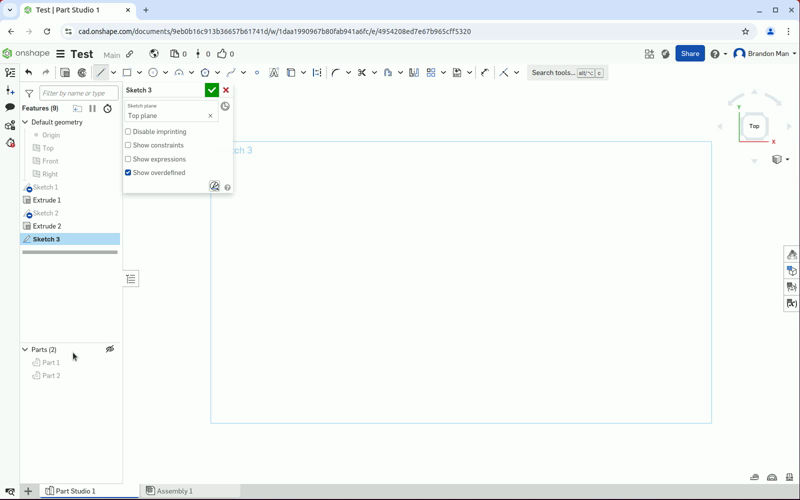
mouse_move(460, 282)
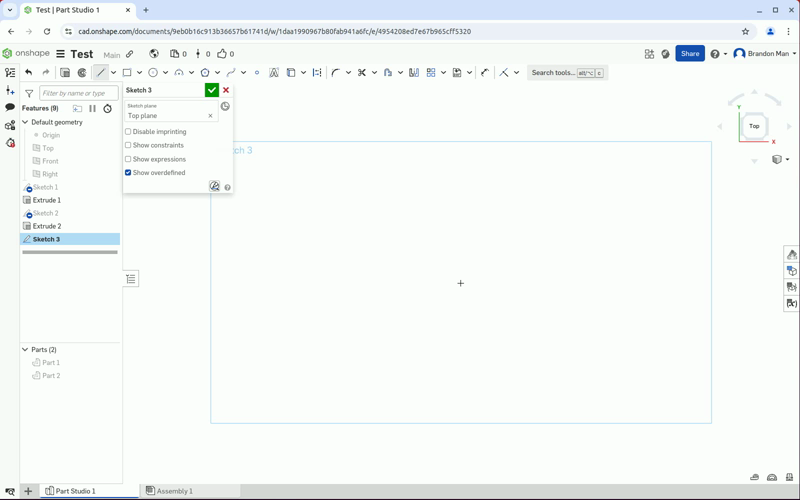
click(460, 282)
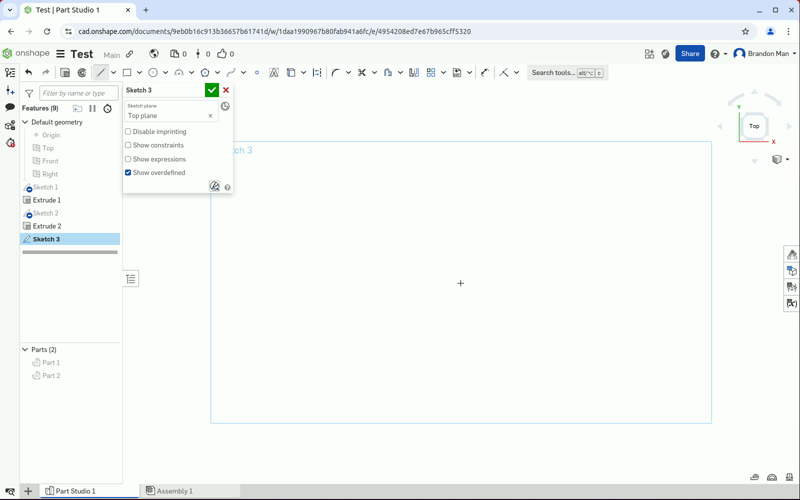
key_up(shift)
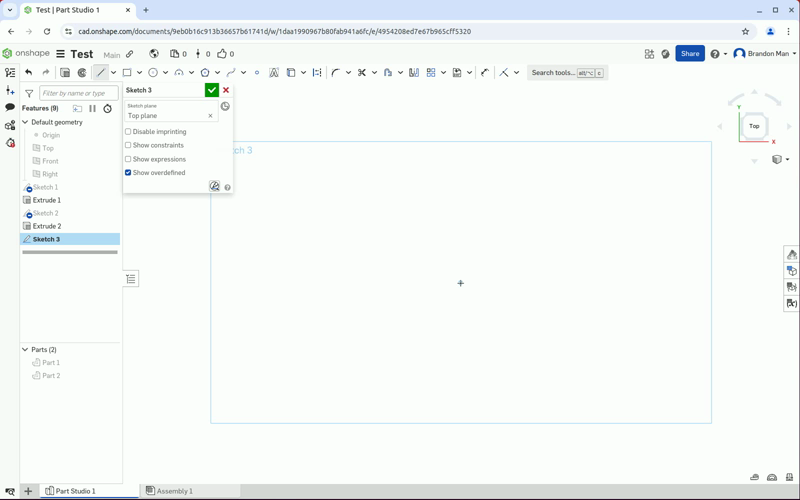
key_down(shift)
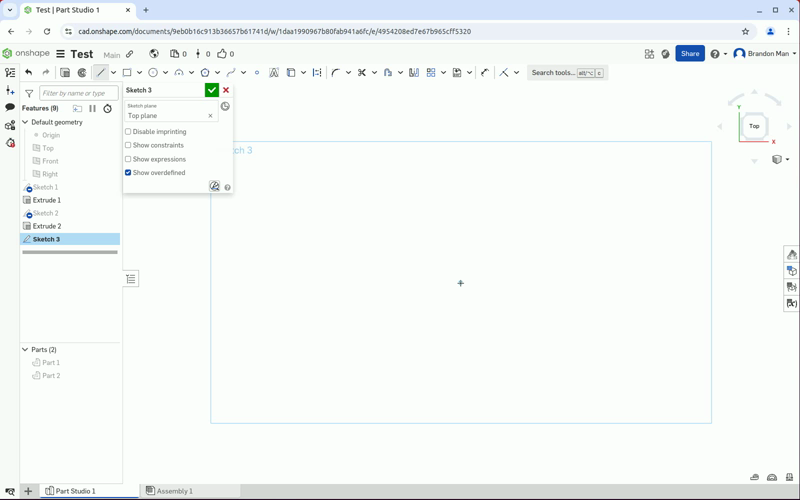
mouse_move(490, 282)
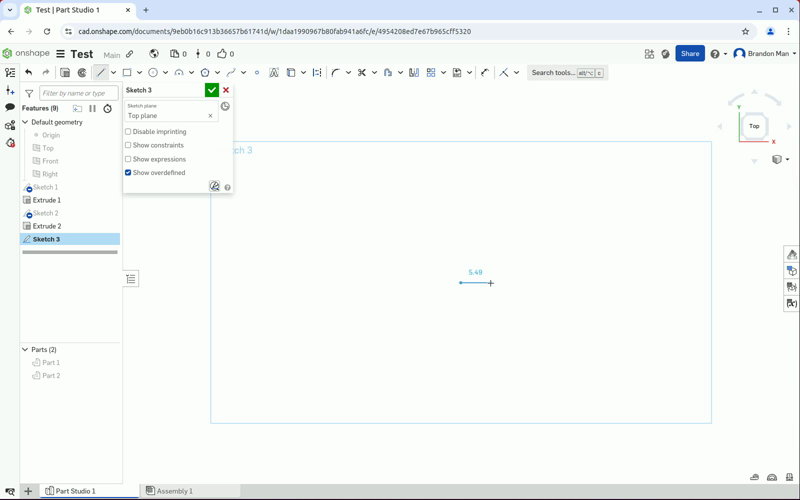
mouse_move(489, 282)
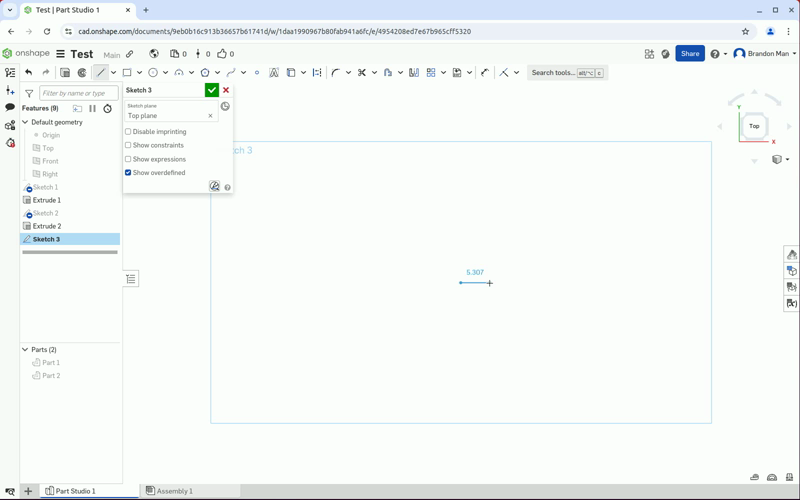
click(489, 282)
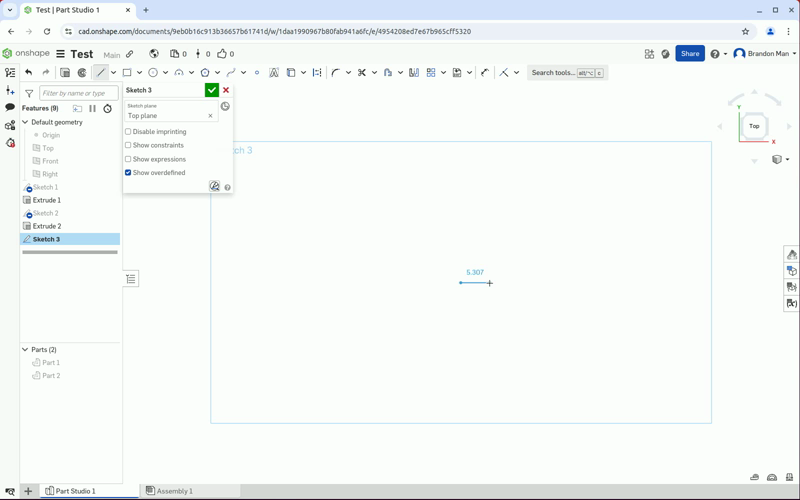
key_up(shift)
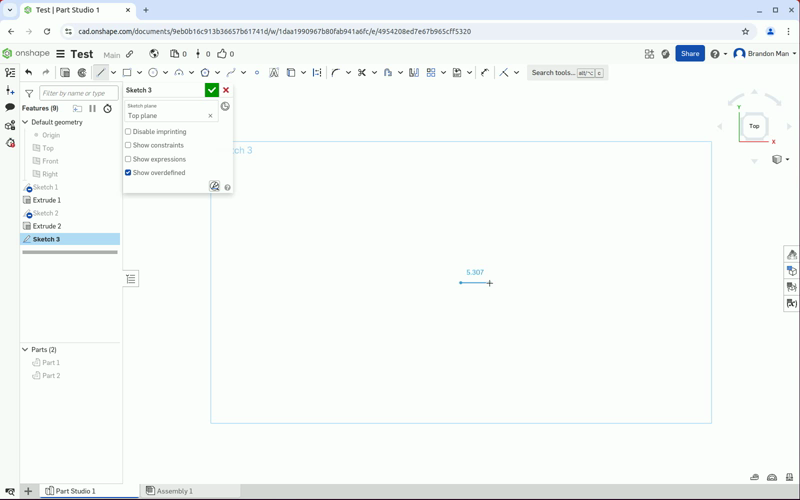
key_down(shift)
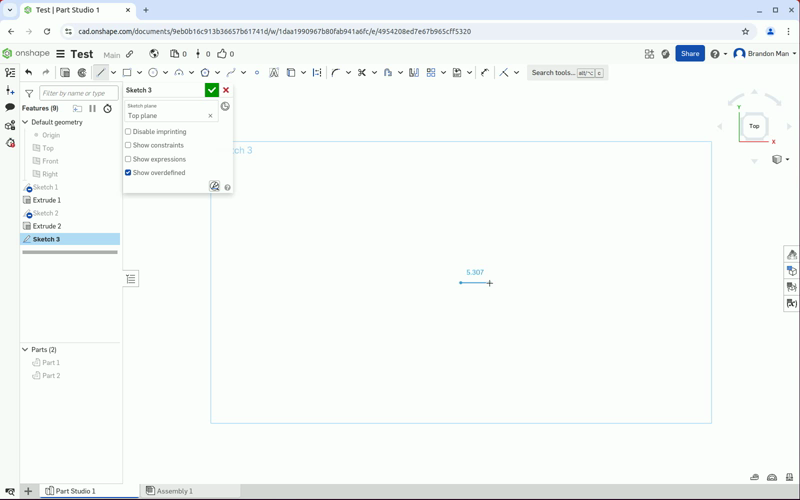
mouse_move(519, 282)
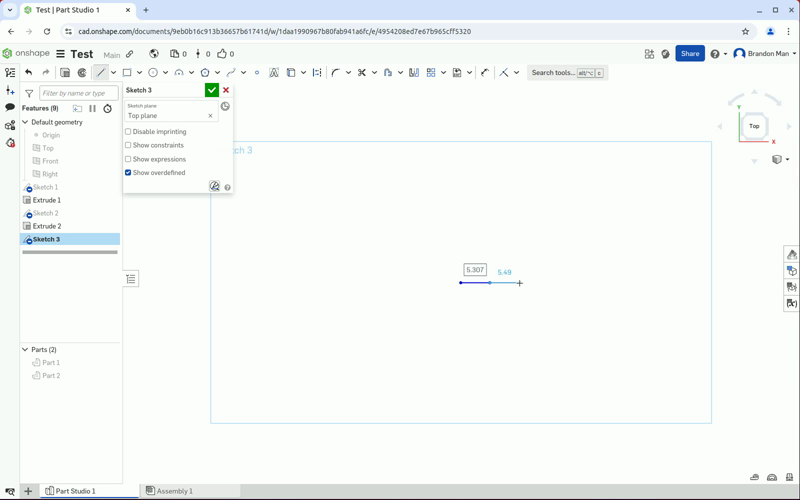
mouse_move(489, 268)
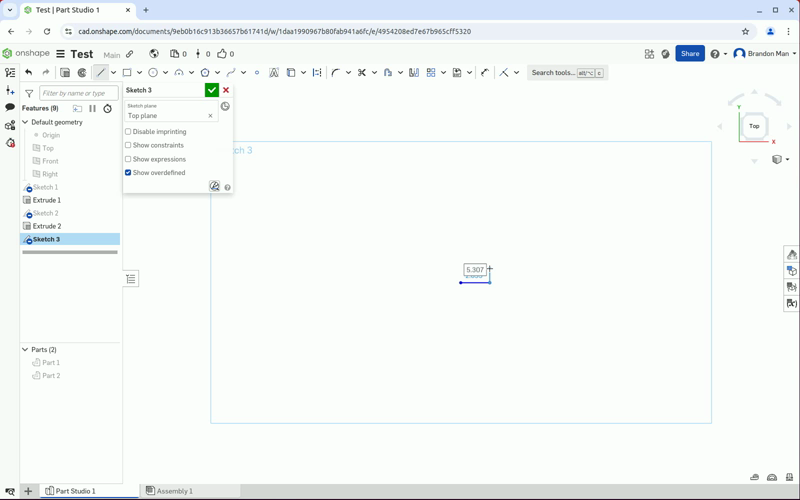
click(489, 268)
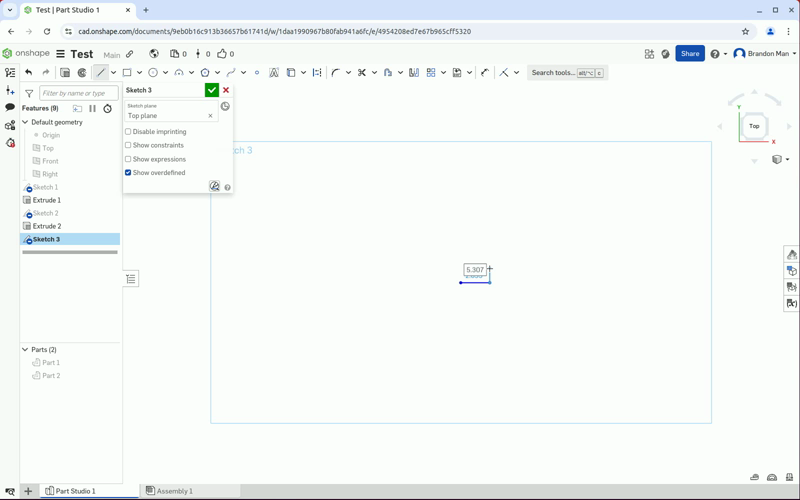
key_up(shift)
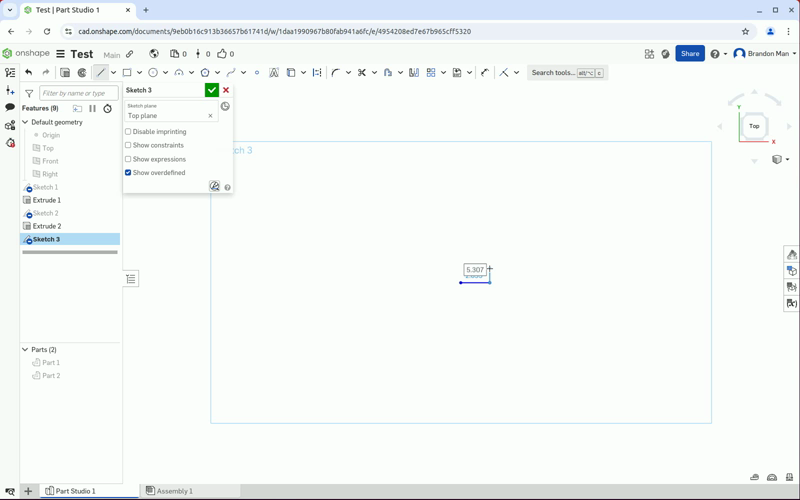
key_down(shift)
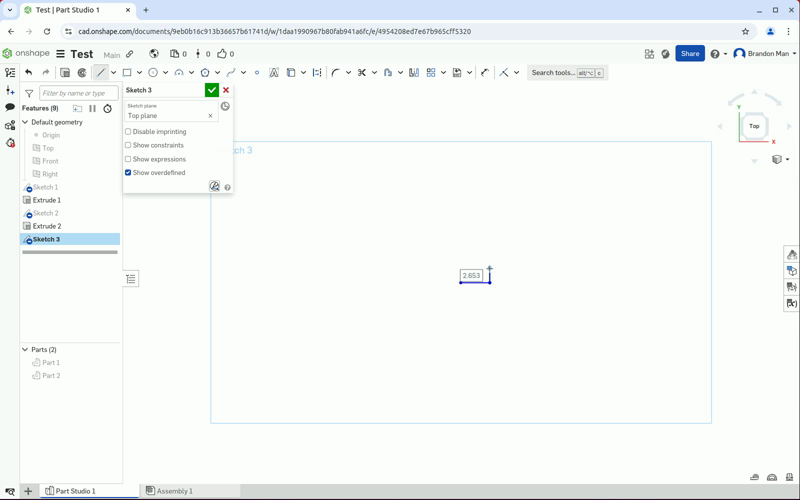
mouse_move(519, 268)
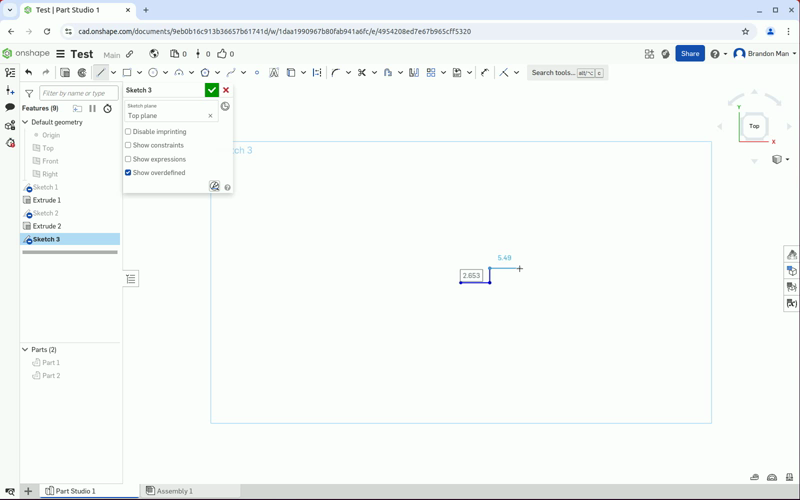
mouse_move(460, 268)
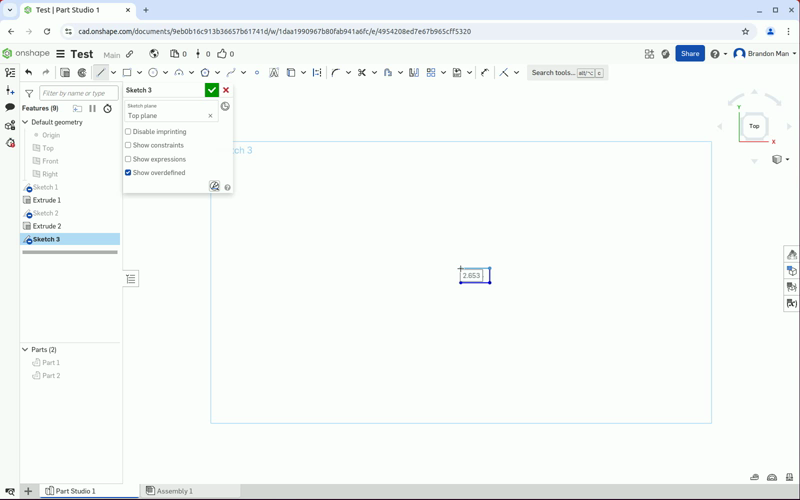
click(460, 268)
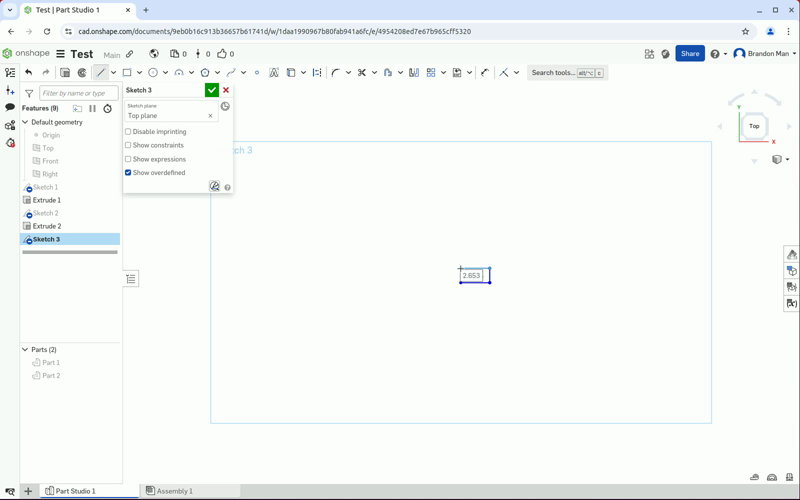
key_up(shift)
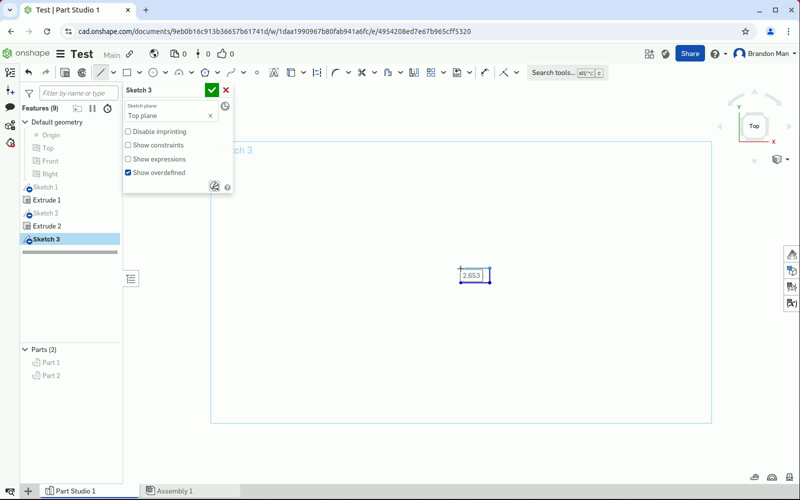
mouse_move(490, 268)
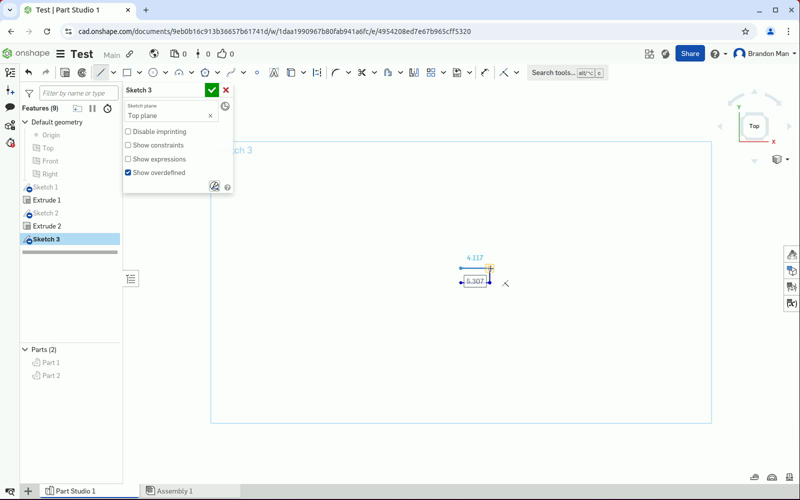
key_down(shift)
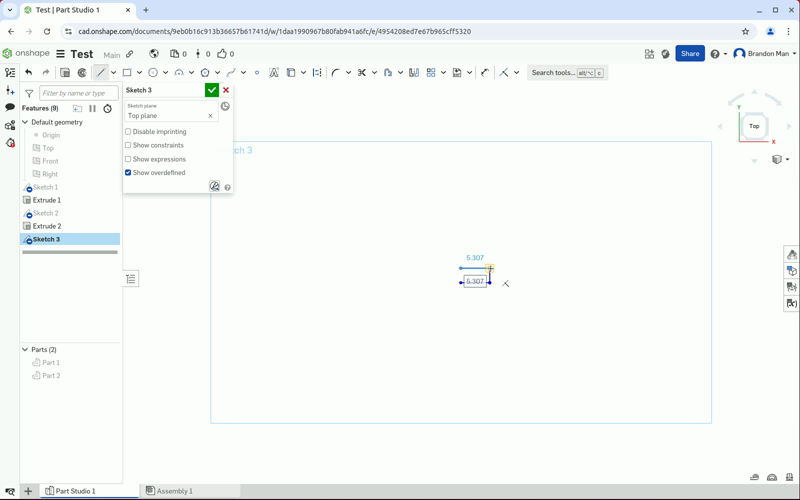
mouse_move(460, 282)
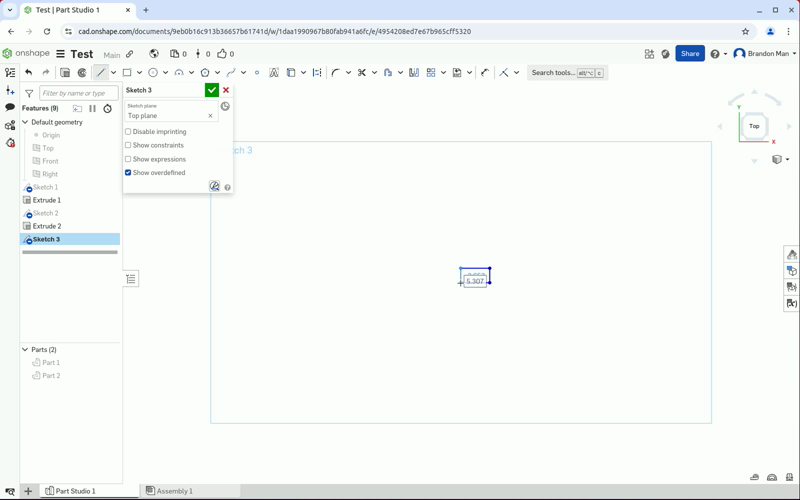
key_up(shift)
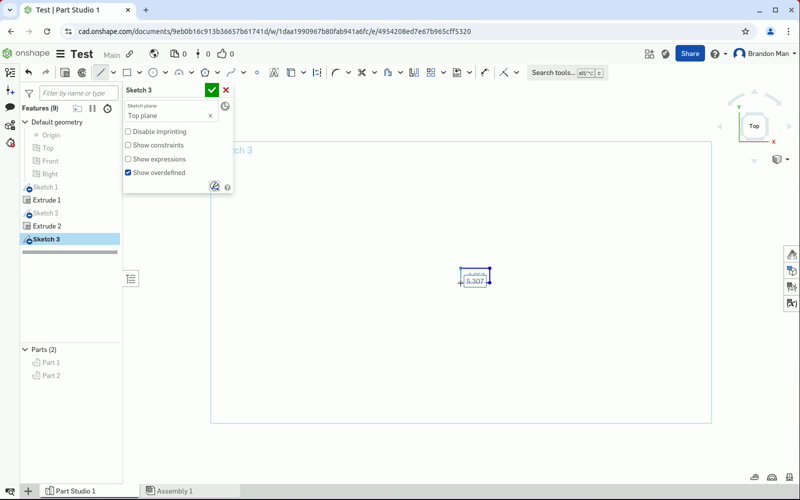
click(460, 282)
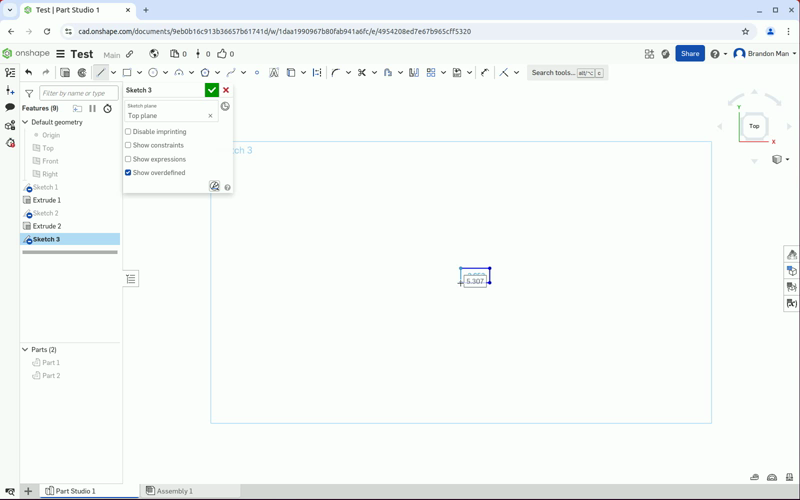
key(esc)
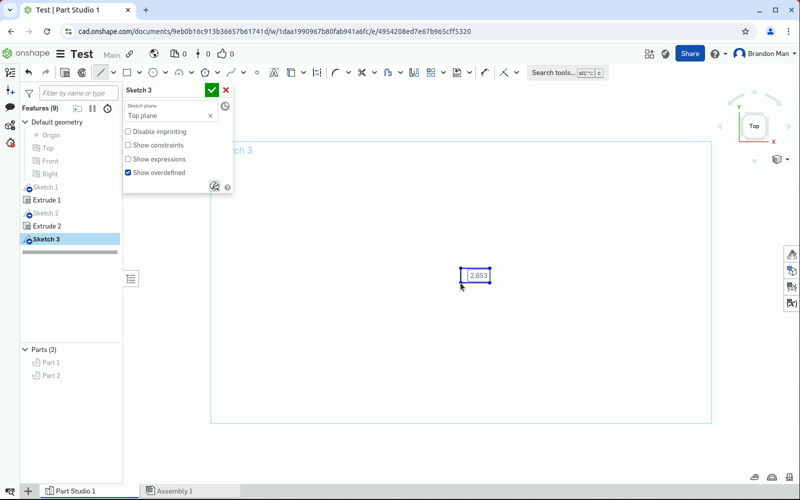
key(c)
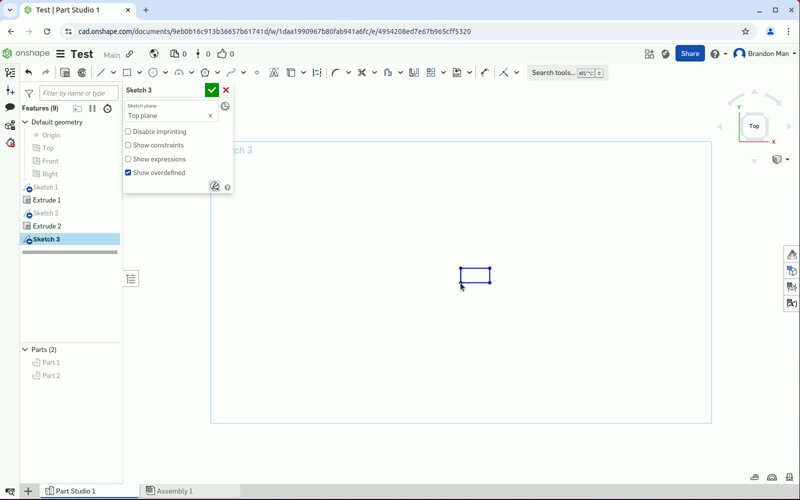
key_down(shift)
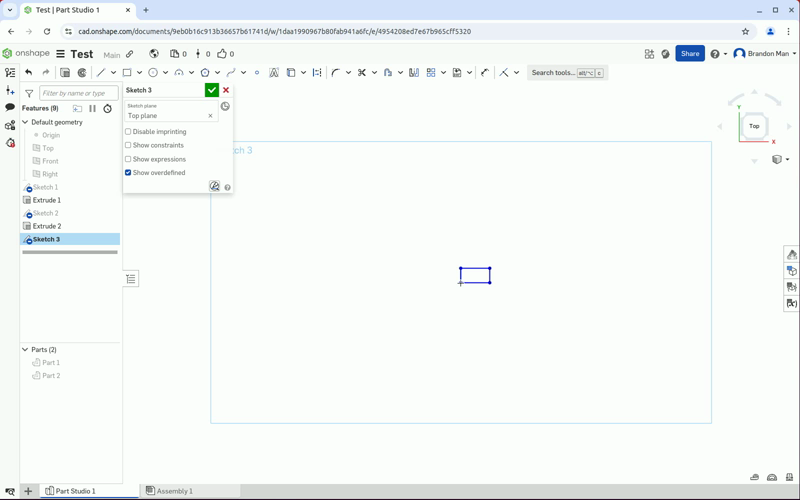
mouse_move(475, 275)
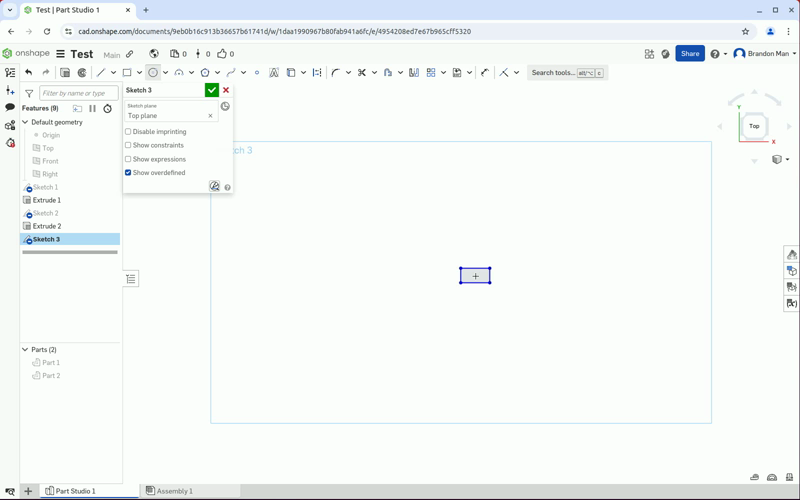
click(475, 275)
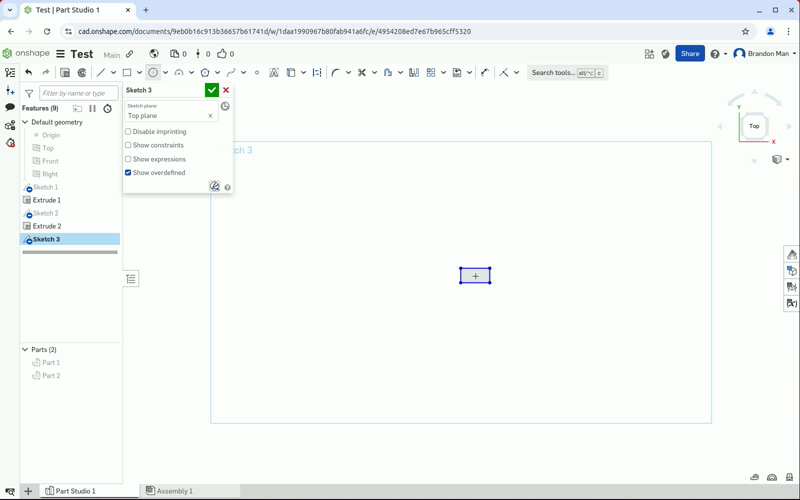
key_up(shift)
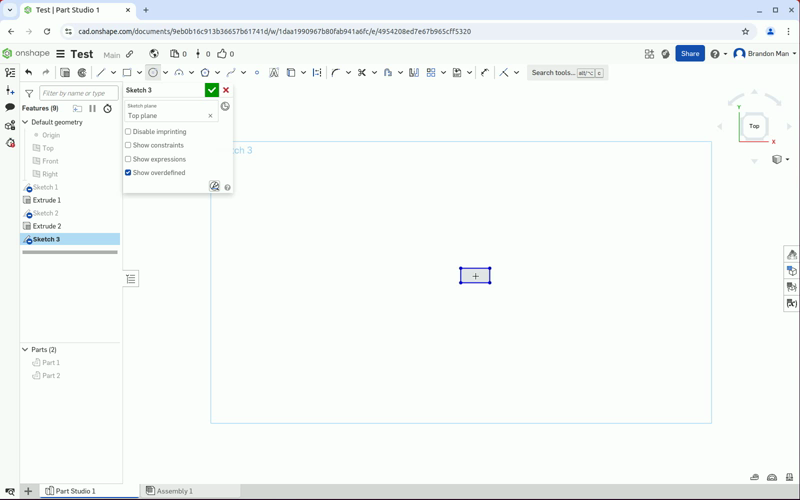
mouse_move(477, 275)
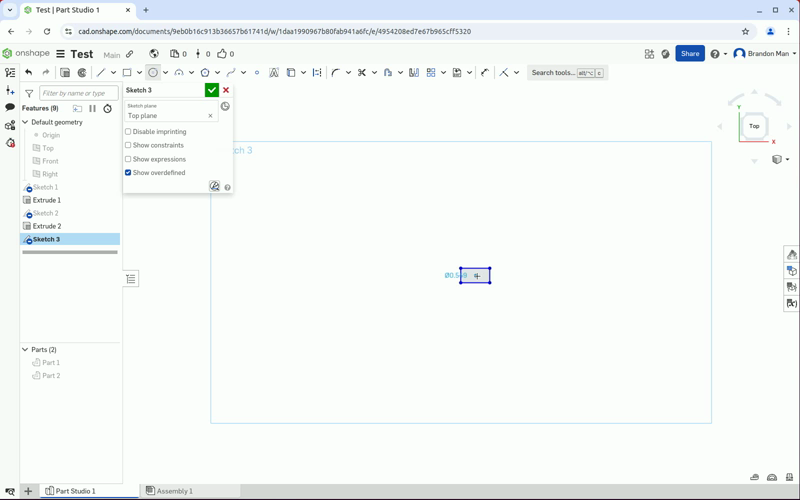
scroll(6)
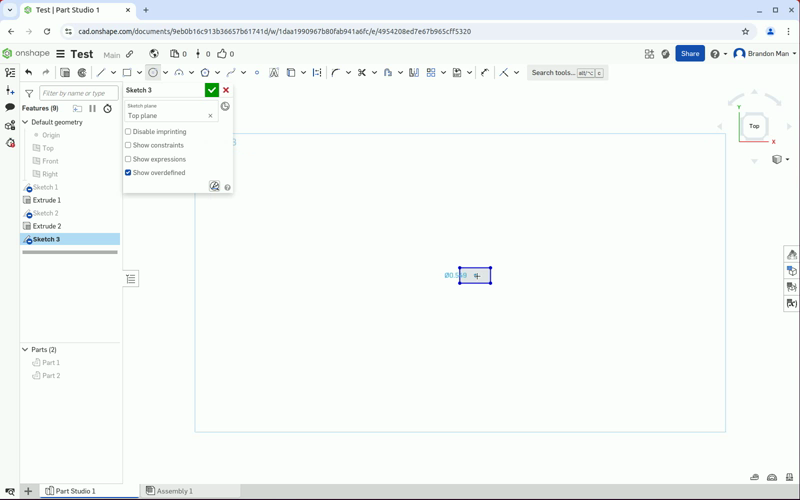
scroll(6)
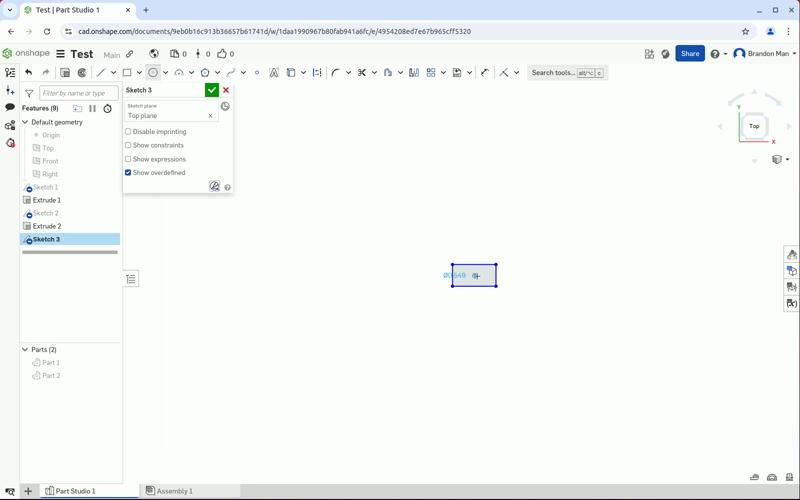
scroll(6)
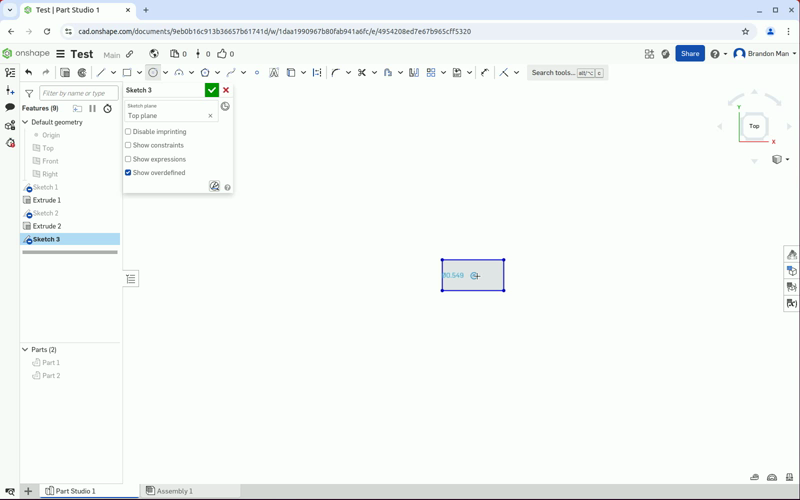
scroll(6)
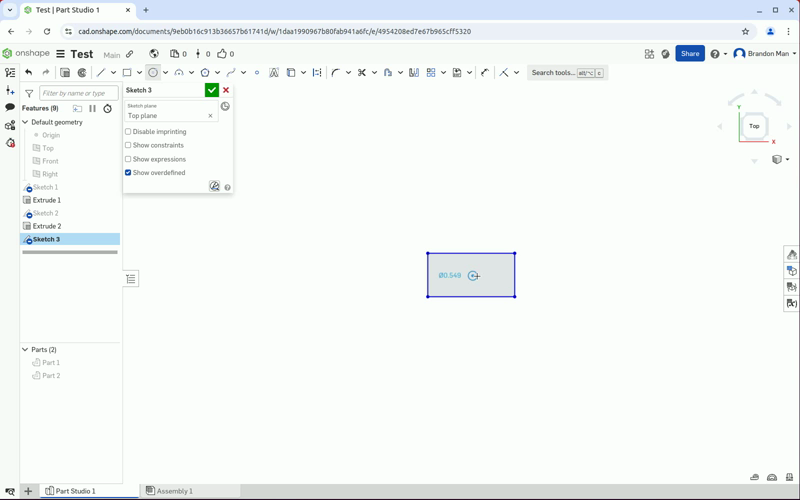
scroll(6)
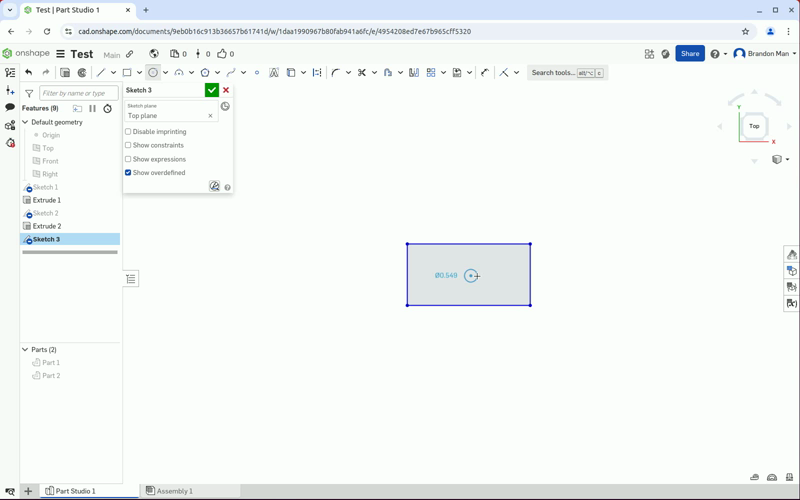
scroll(6)
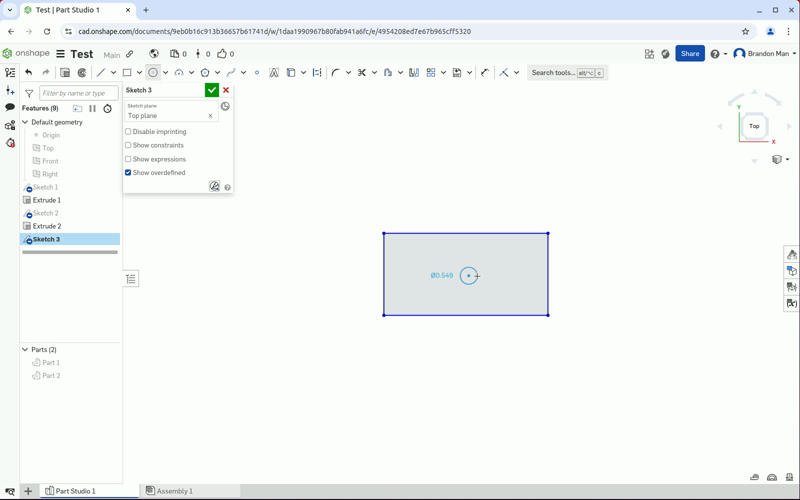
scroll(6)
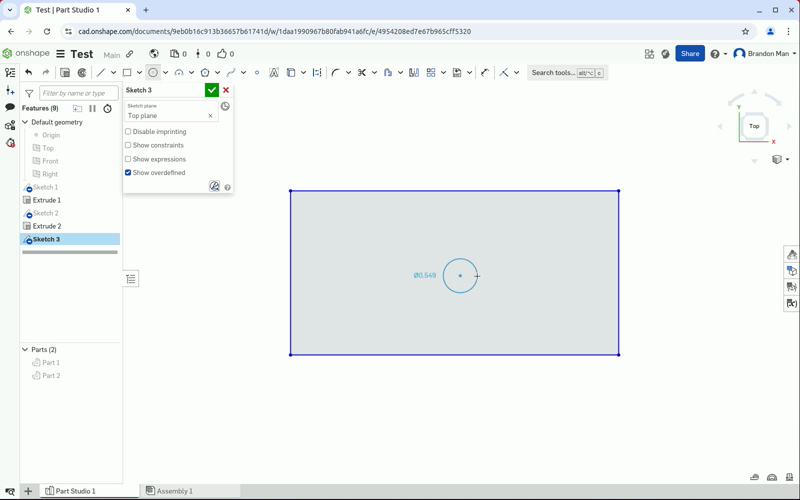
click(477, 275)
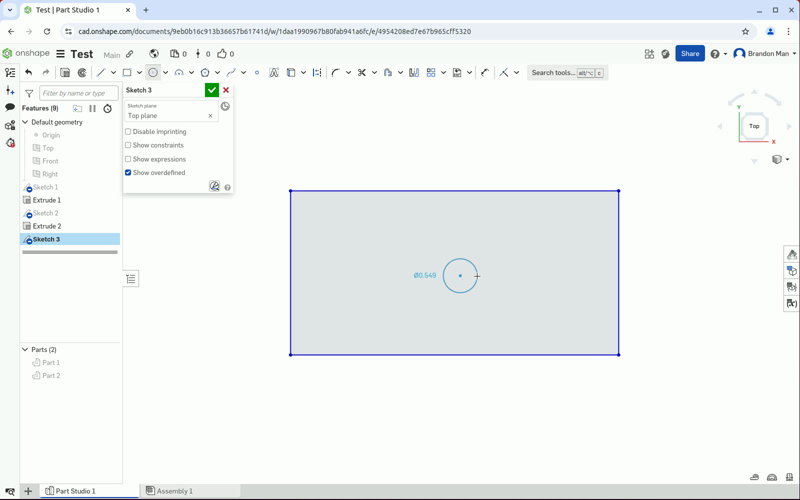
scroll(-6)
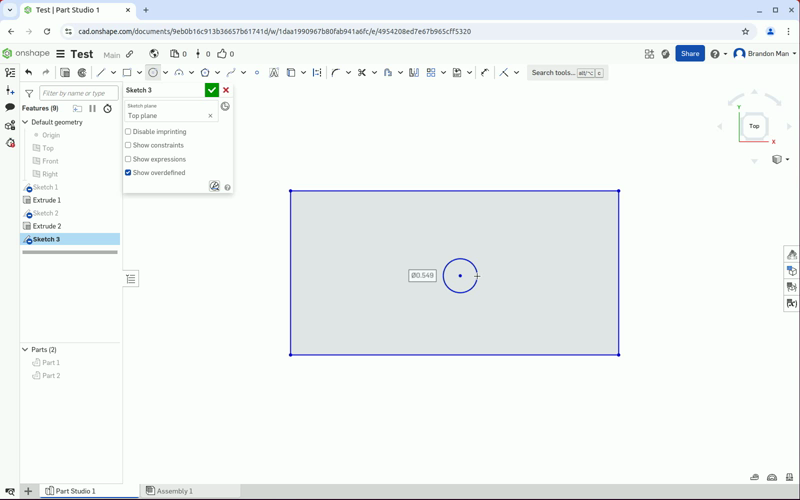
scroll(-6)
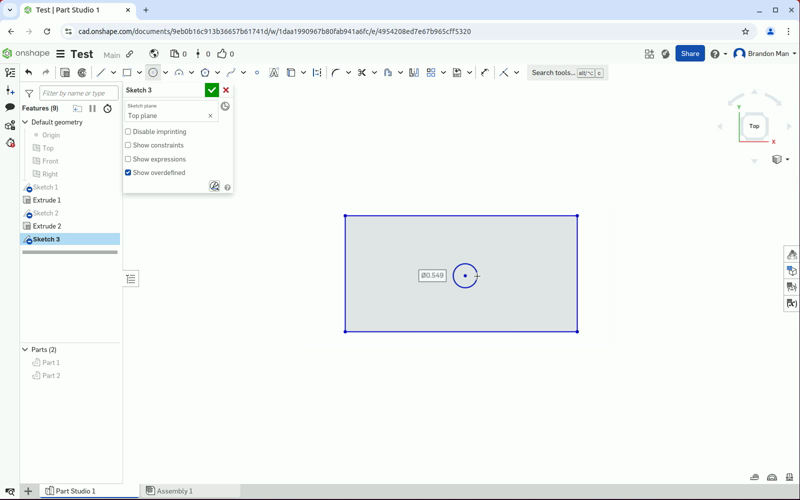
scroll(-6)
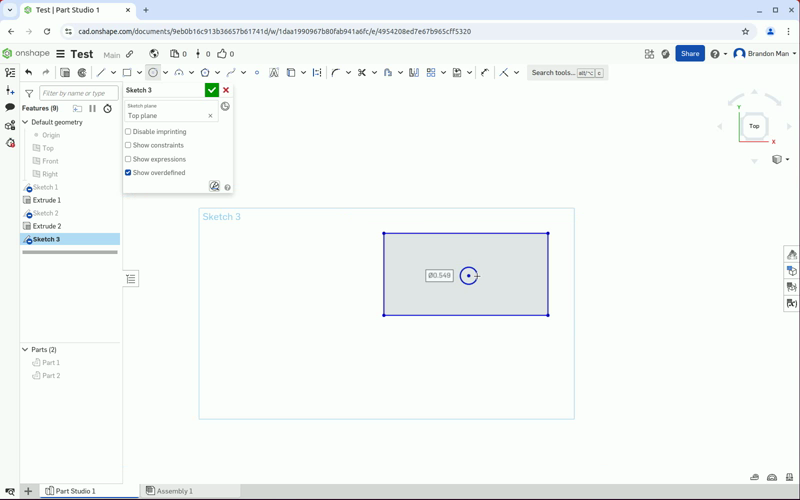
scroll(-6)
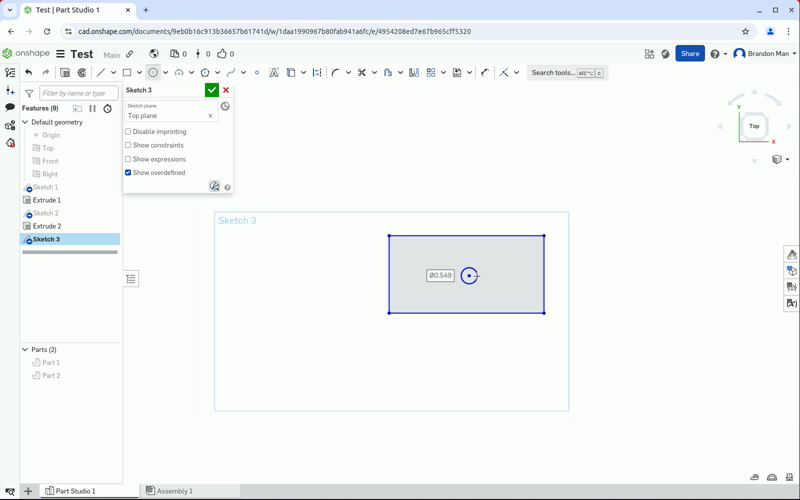
scroll(-6)
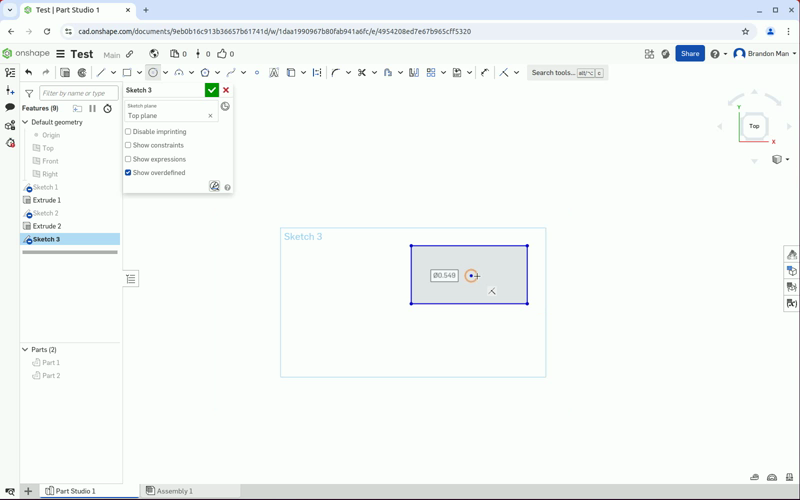
scroll(-6)
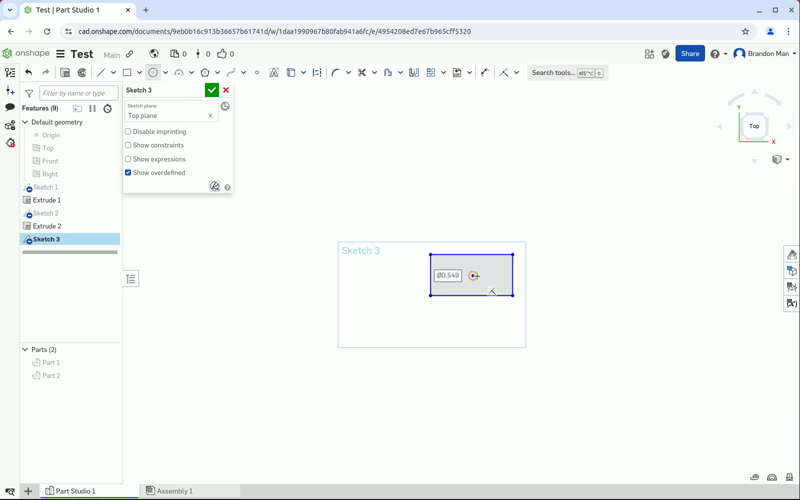
scroll(-6)
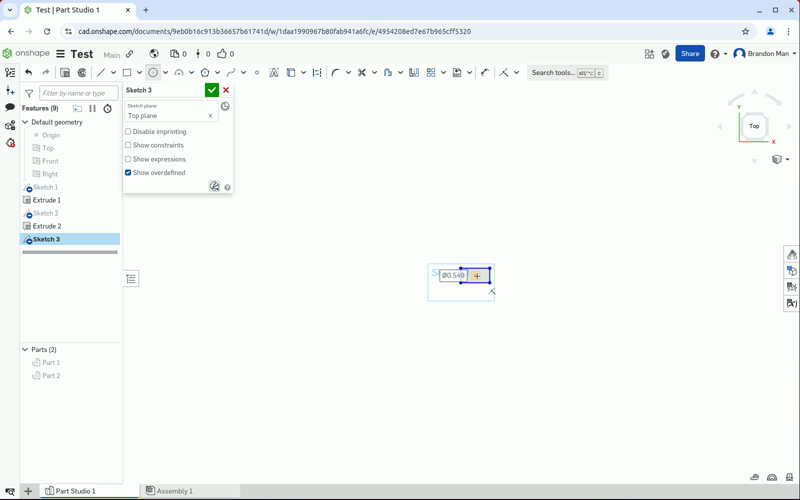
key(esc)
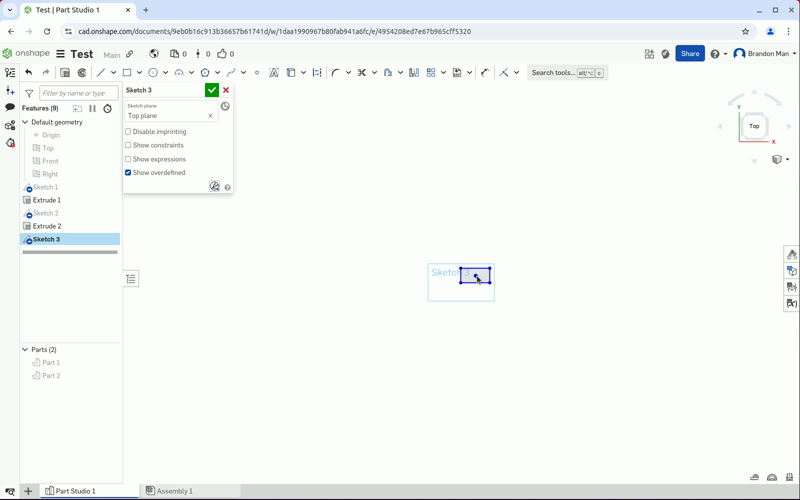
mouse_move(485, 282)
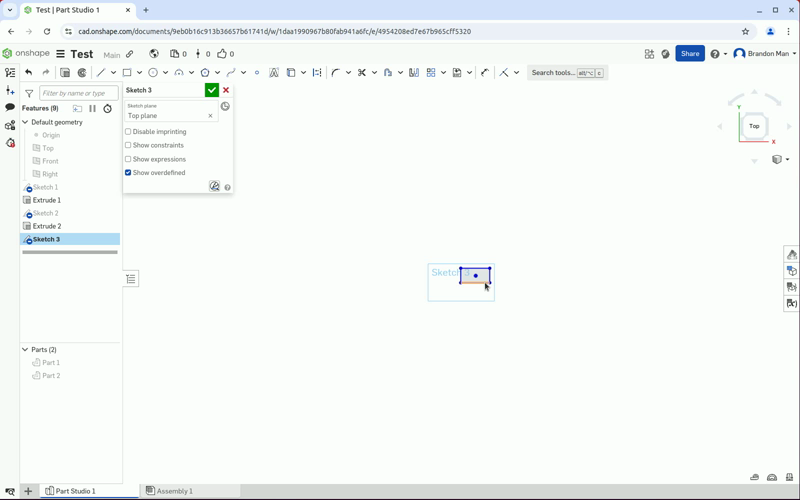
scroll(6)
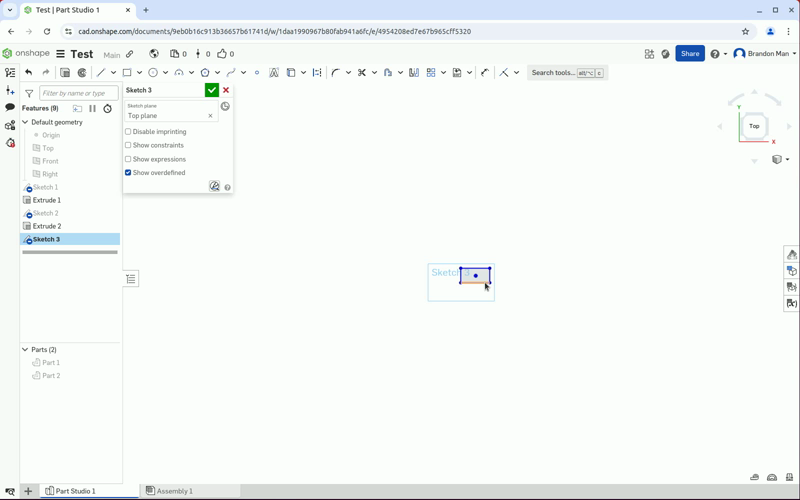
scroll(6)
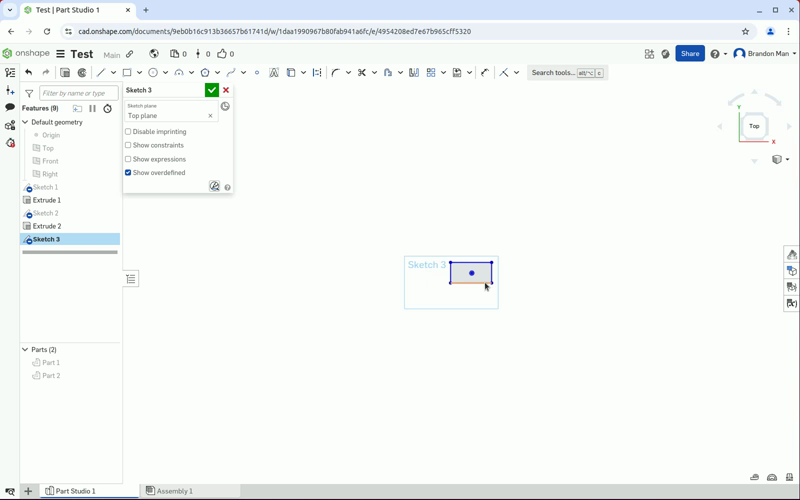
scroll(6)
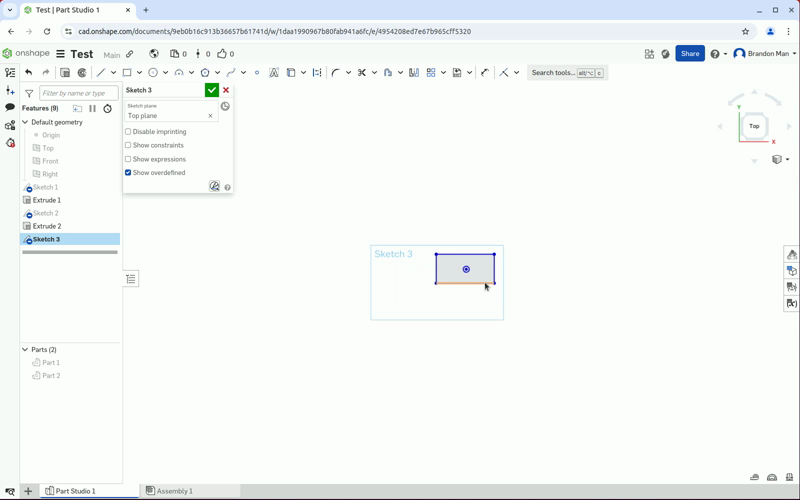
scroll(6)
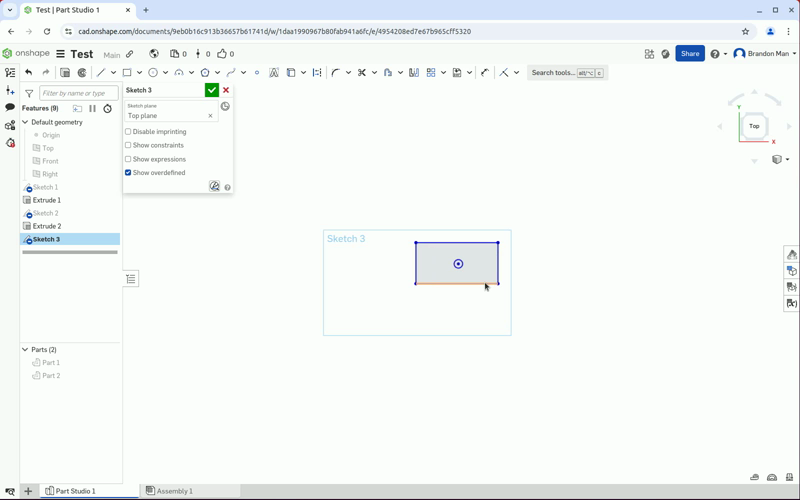
scroll(6)
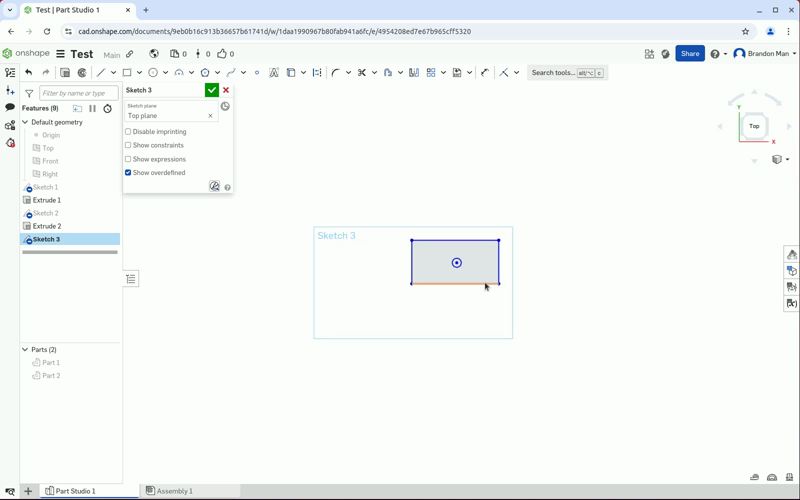
scroll(6)
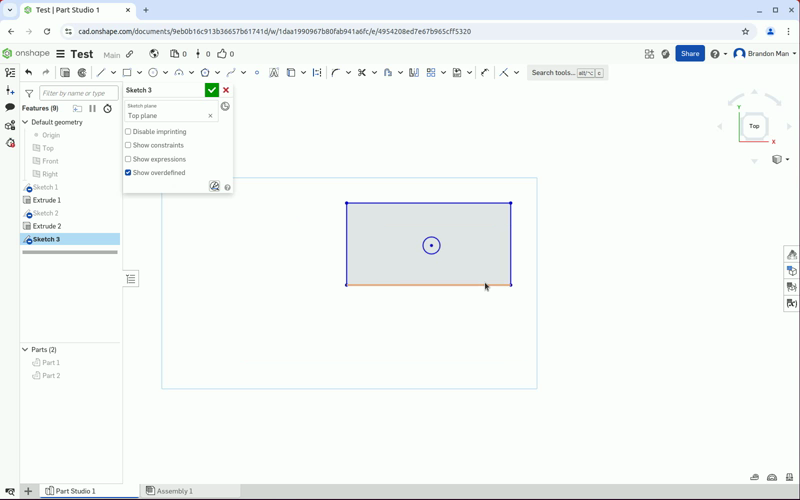
scroll(6)
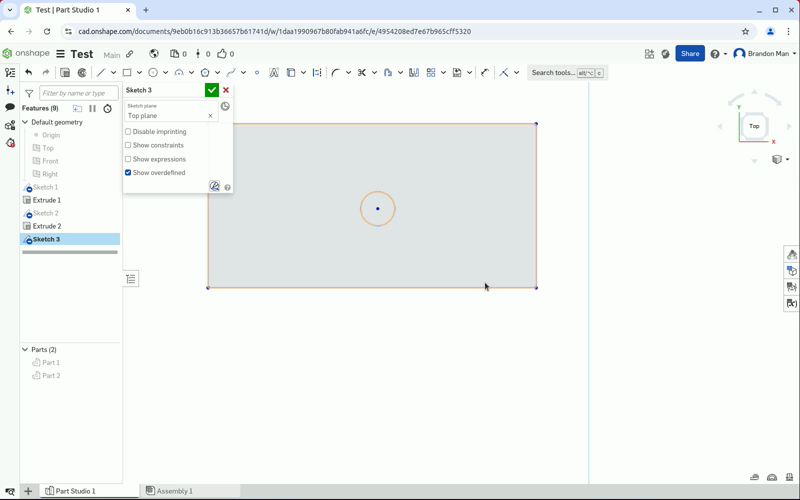
click(485, 282)
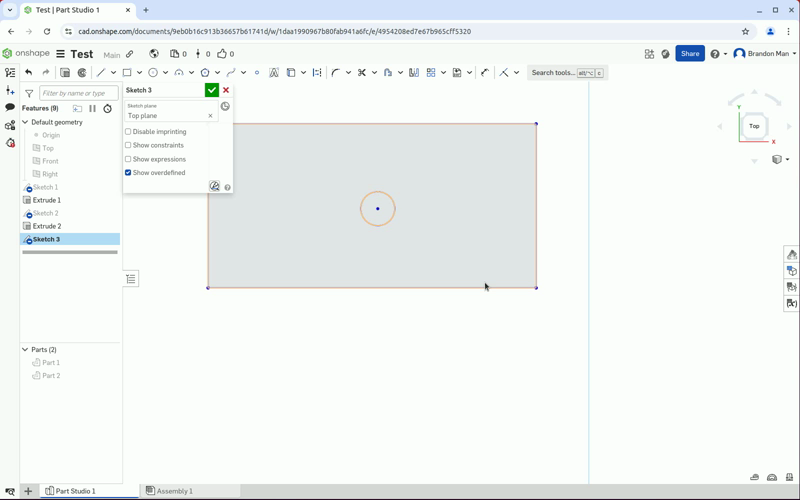
scroll(-6)
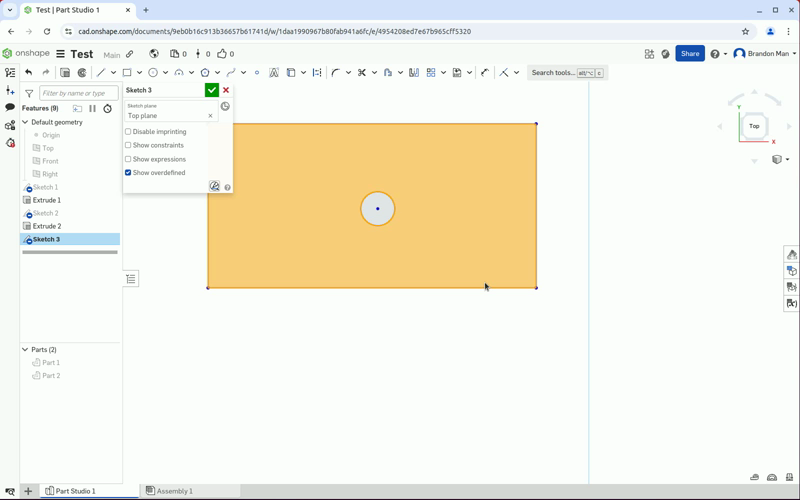
scroll(-6)
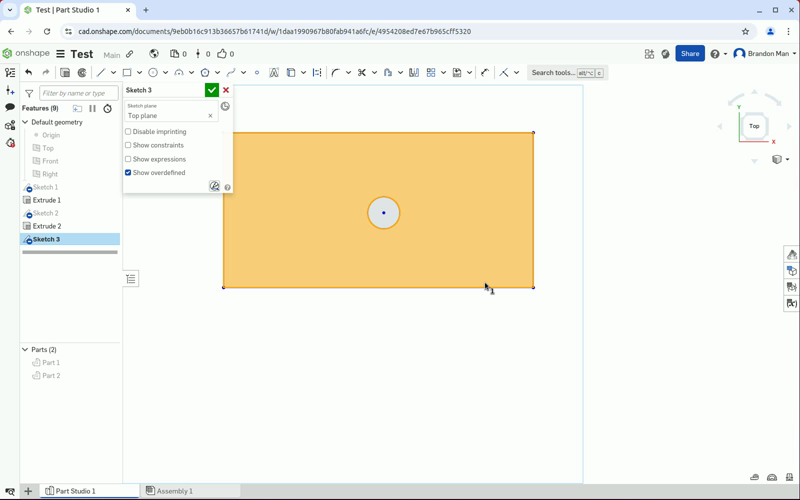
scroll(-6)
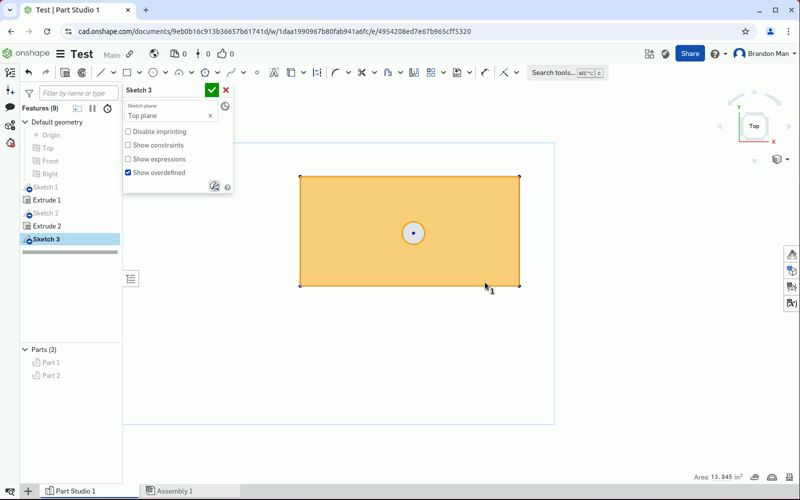
scroll(-6)
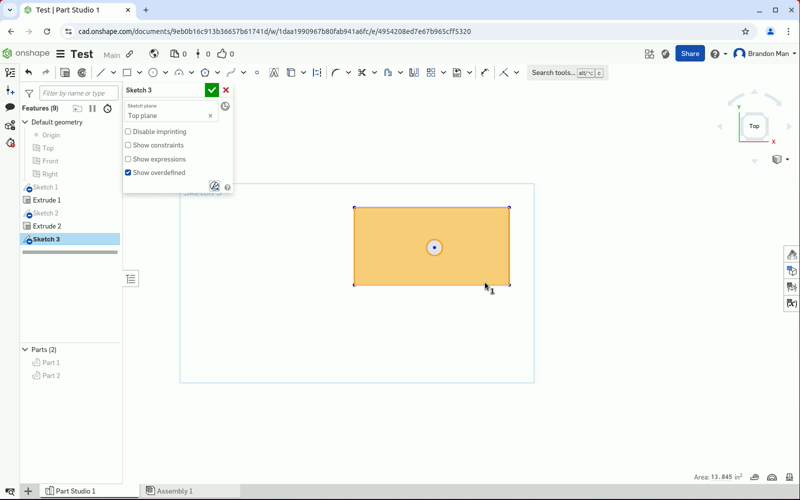
scroll(-6)
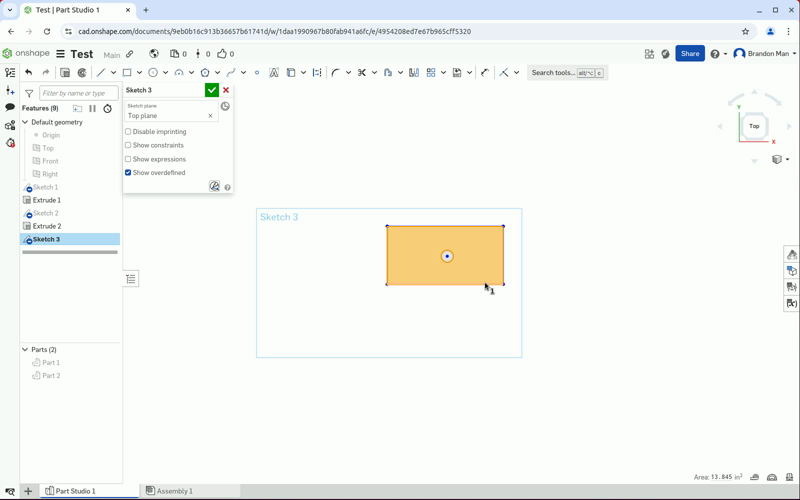
scroll(-6)
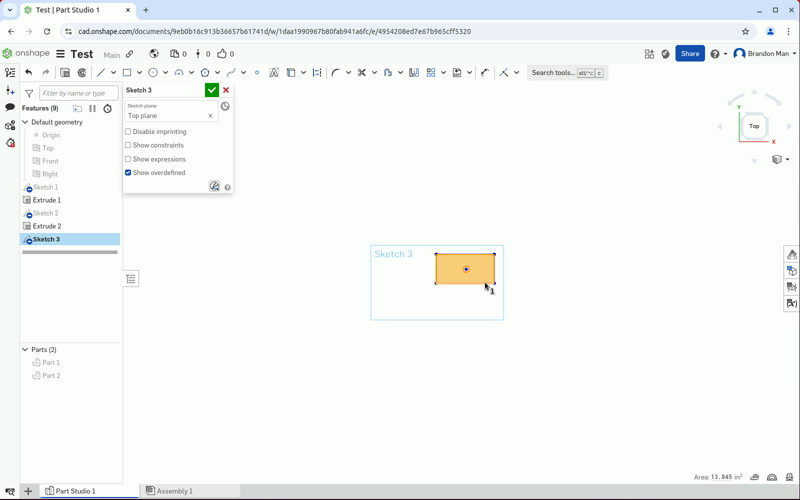
scroll(-6)
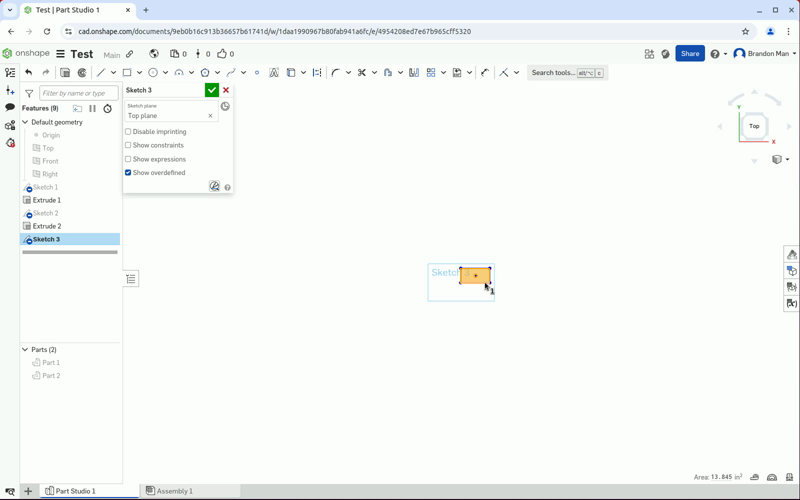
mouse_move(73, 352)
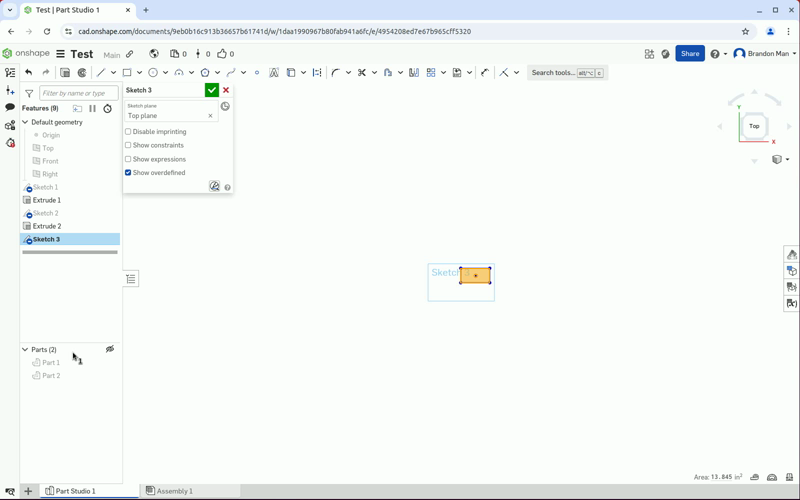
key(shift+y)
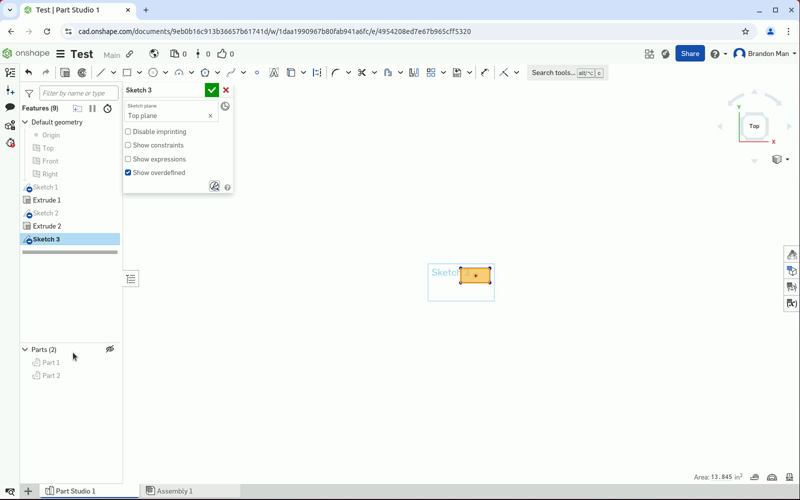
key(shift+e)
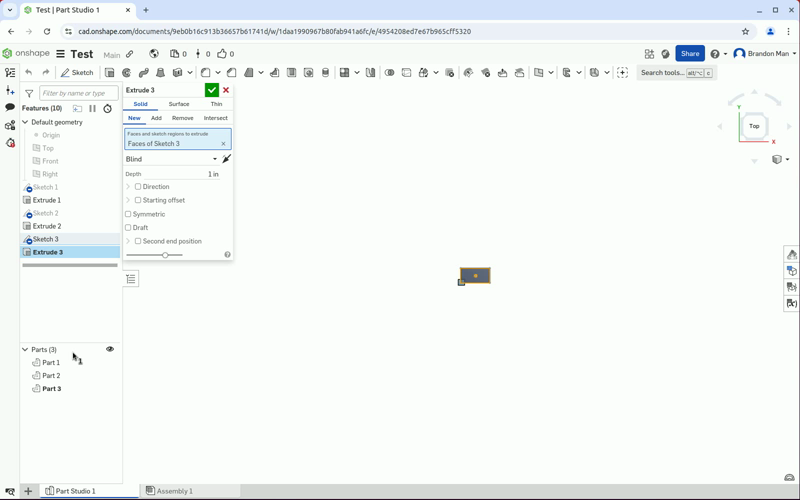
mouse_move(143, 106)
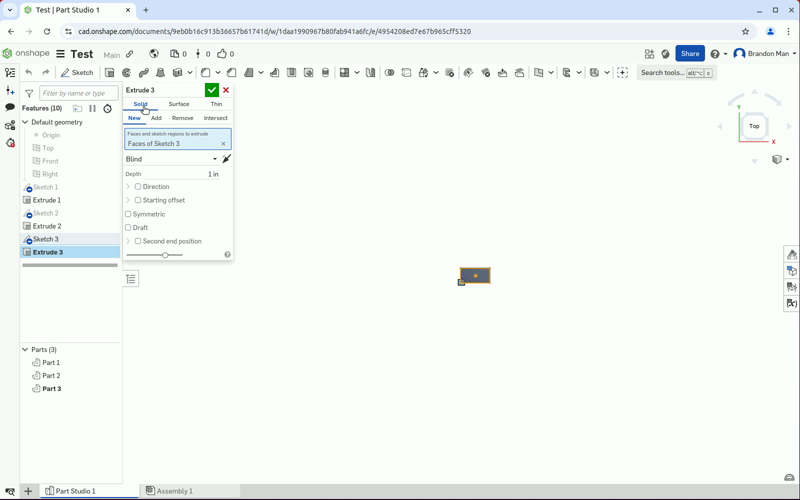
click(143, 106)
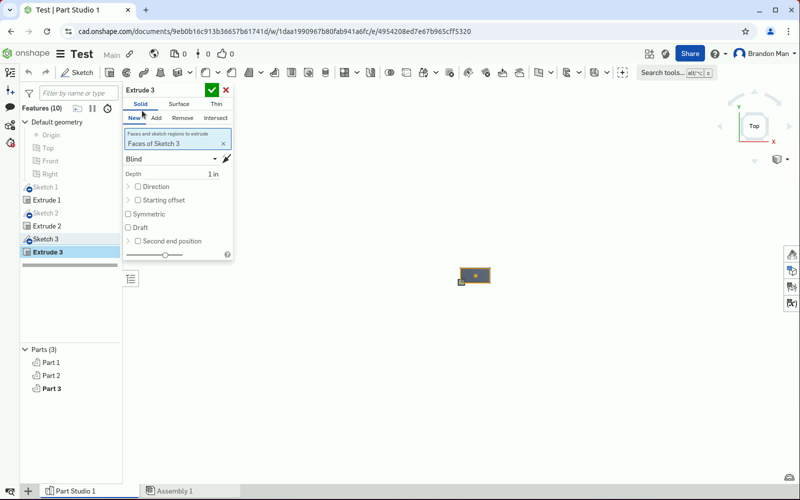
mouse_move(137, 120)
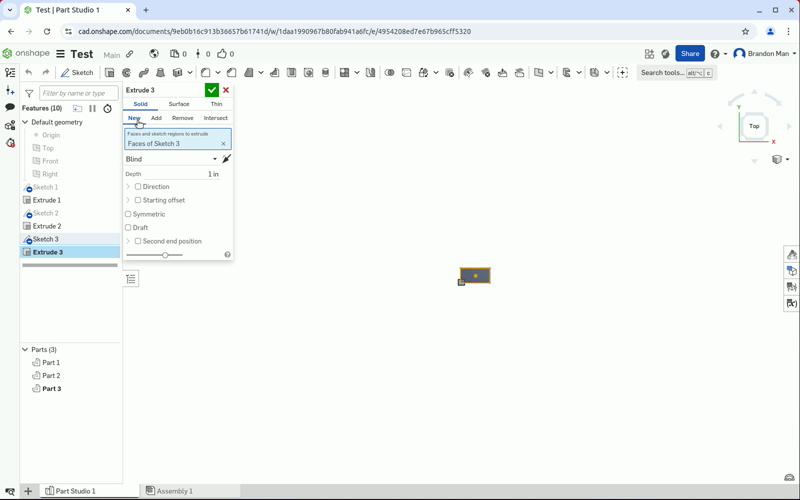
click(137, 120)
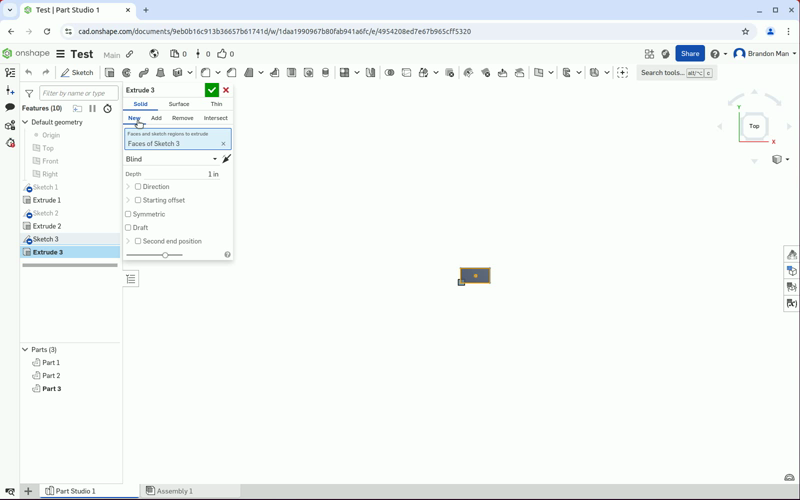
key(tab, 4)
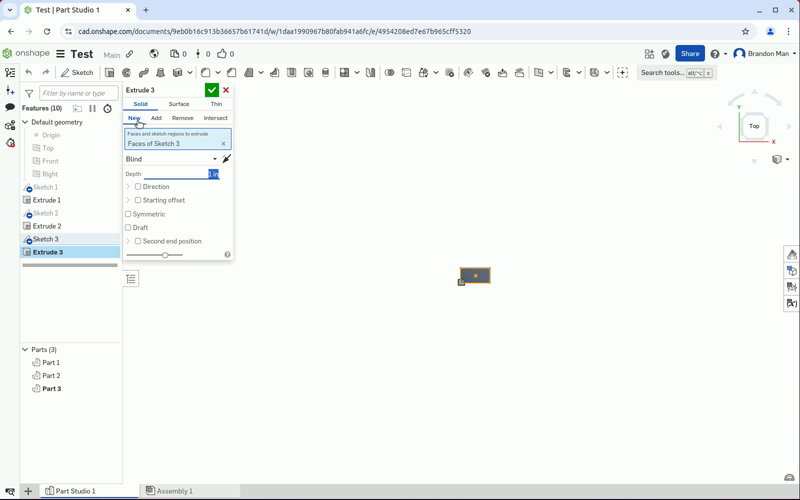
text(-0.241)
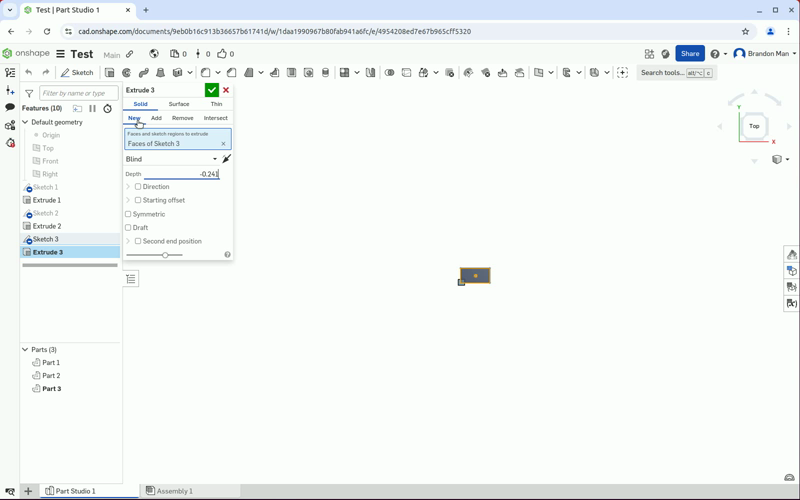
key(enter)
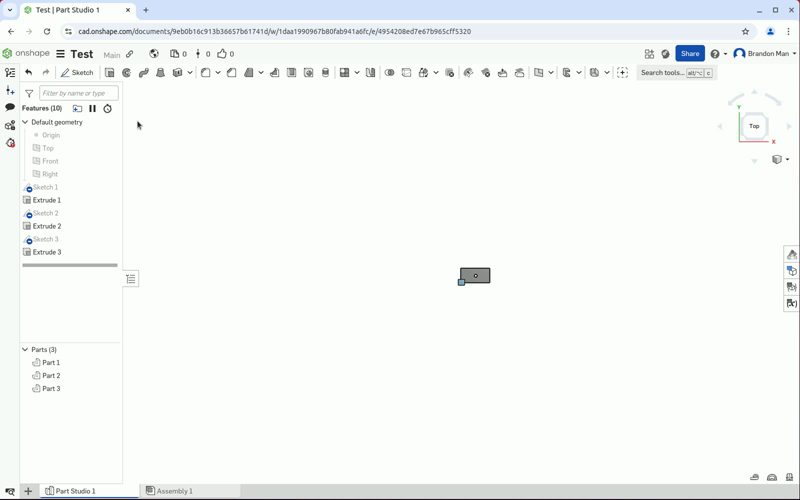
key(shift+h)
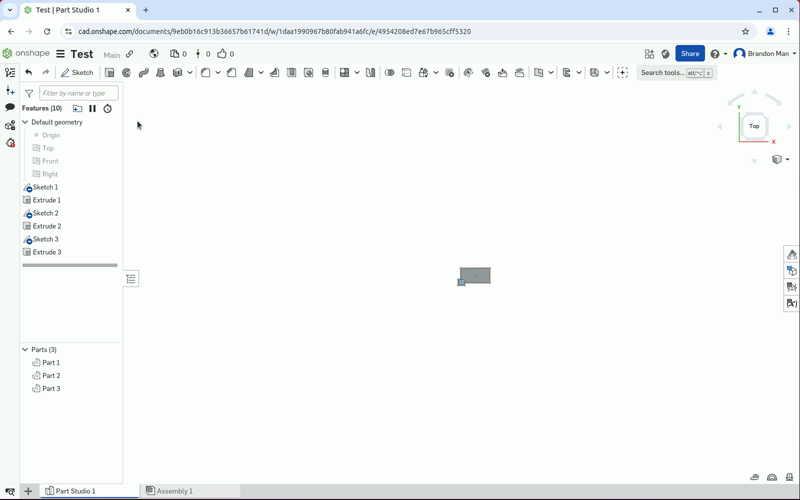
key(shift+h)
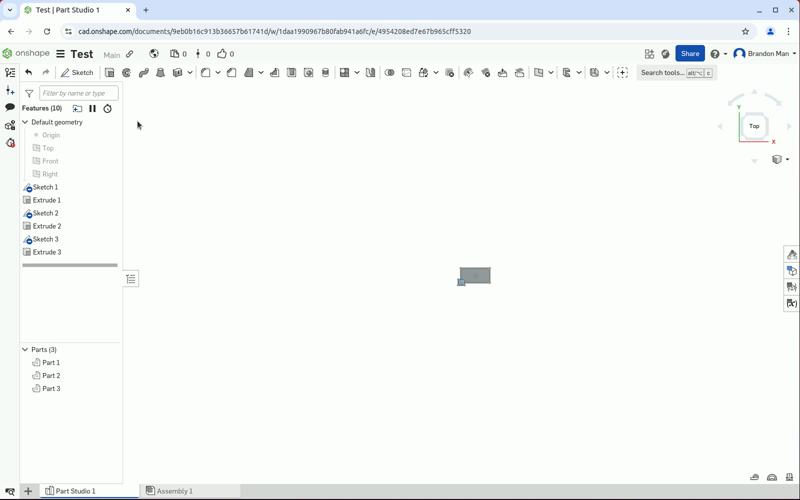
key(shift+7)
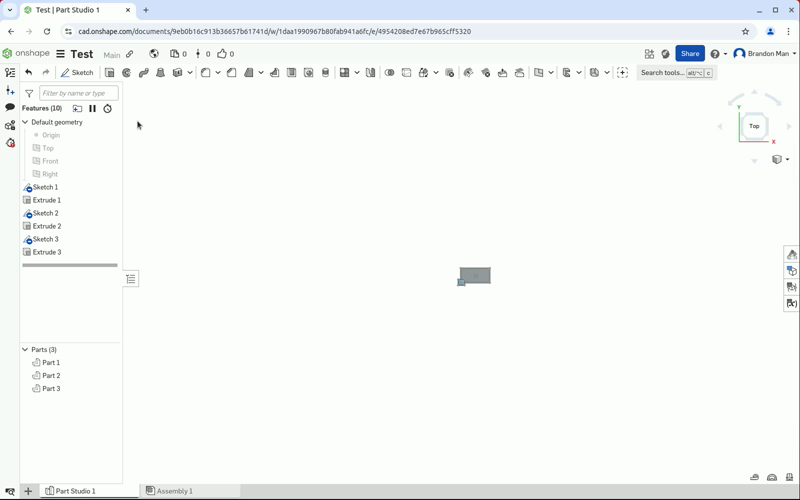
key(up, 3)
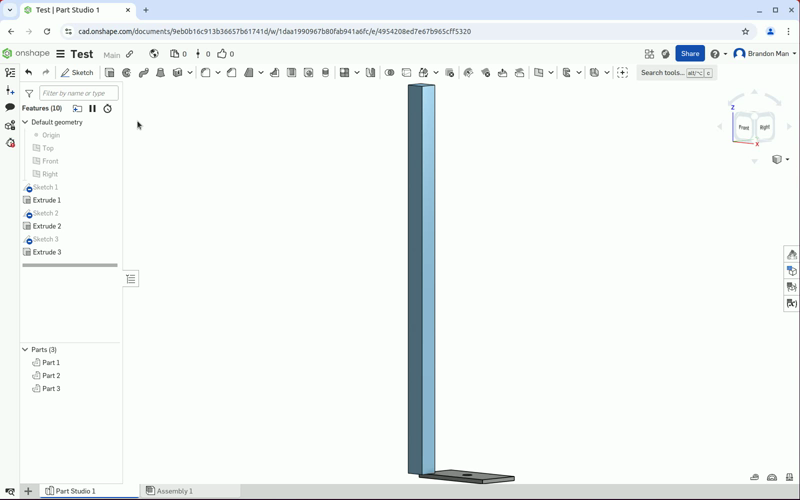
key(left, 3)
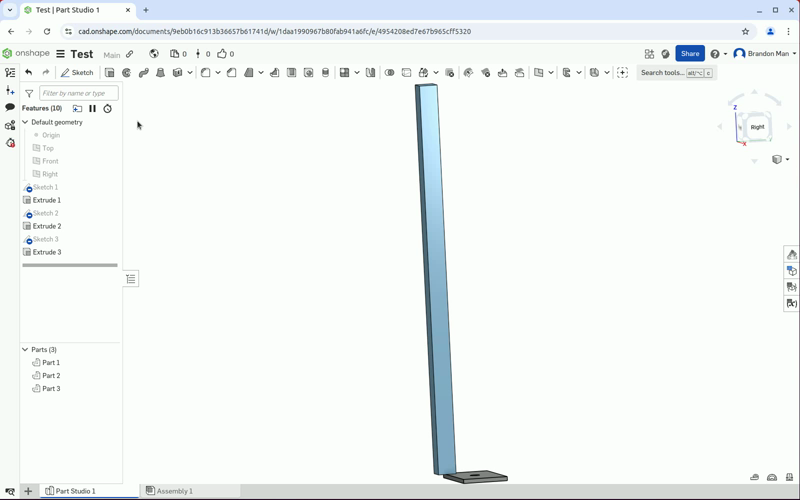
key(right, 3)
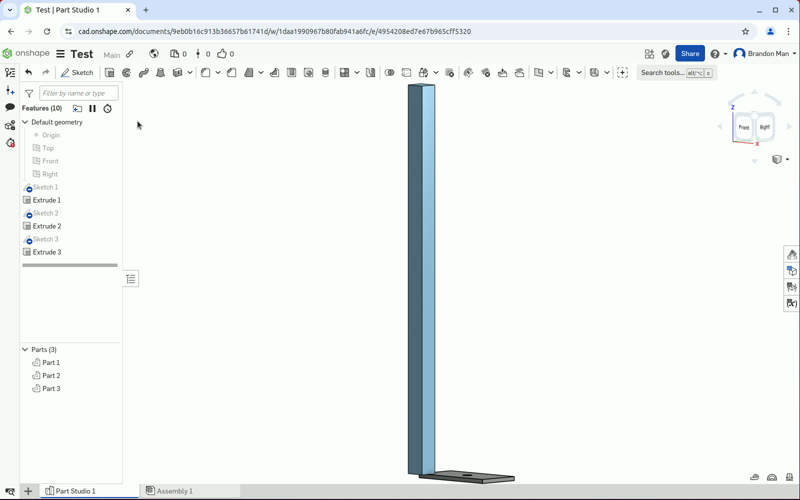
key(down, 3)
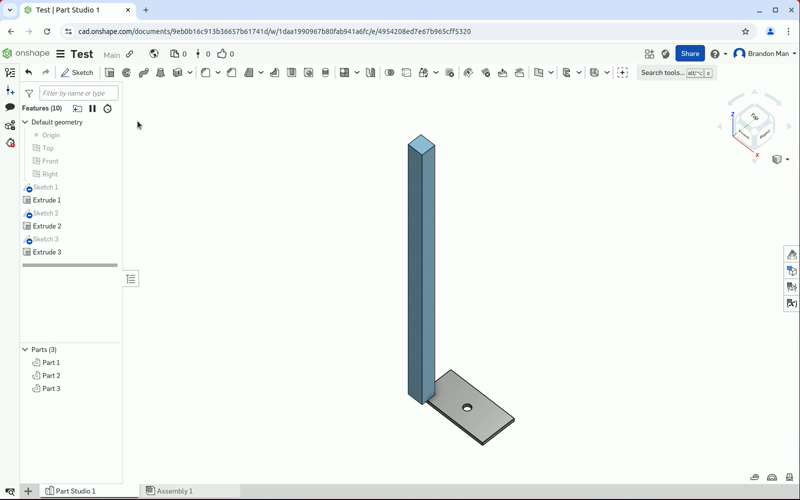
mouse_move(73, 189)
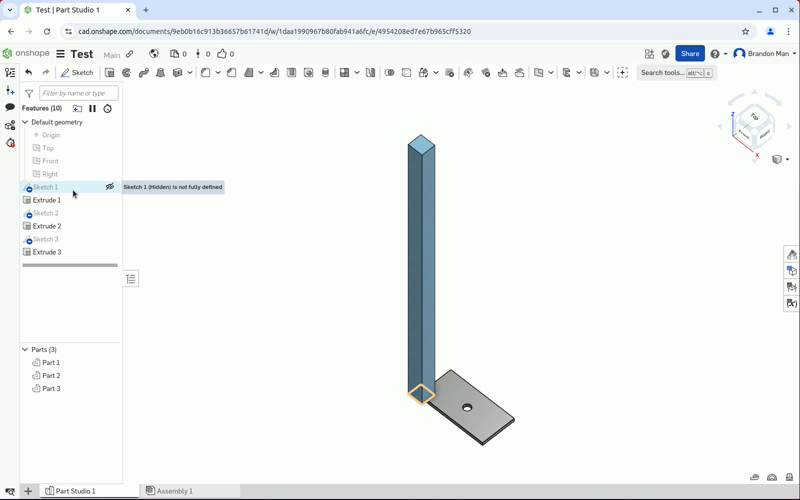
click(73, 189)